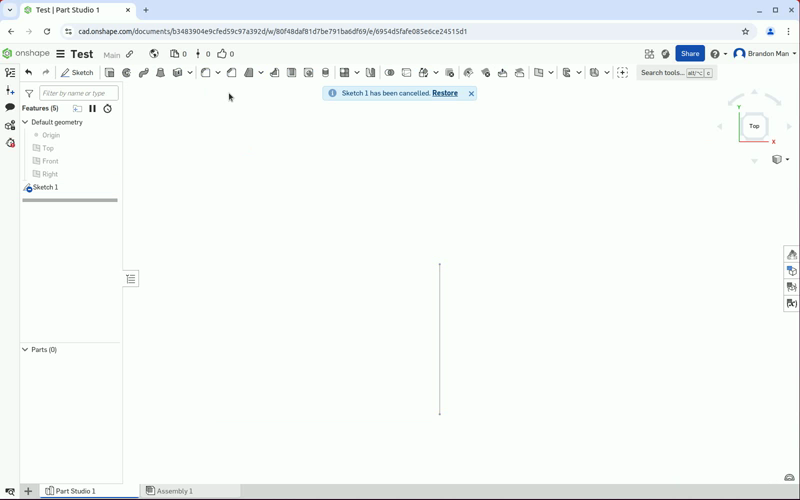
key(shift+h)
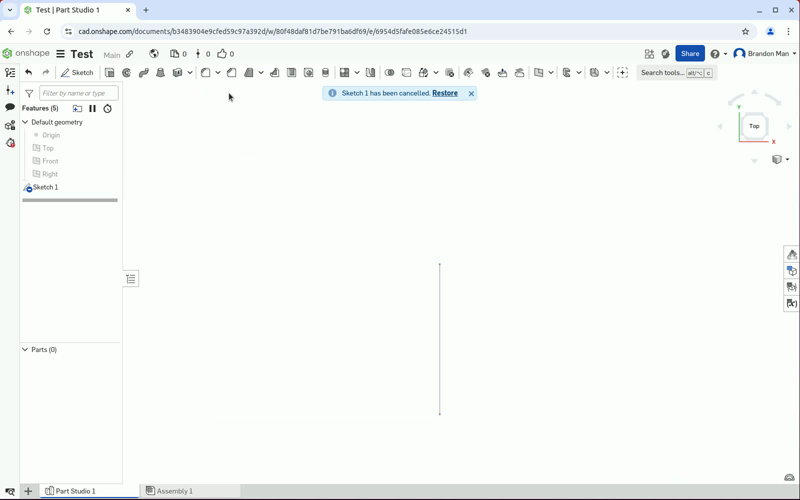
key(shift+s)
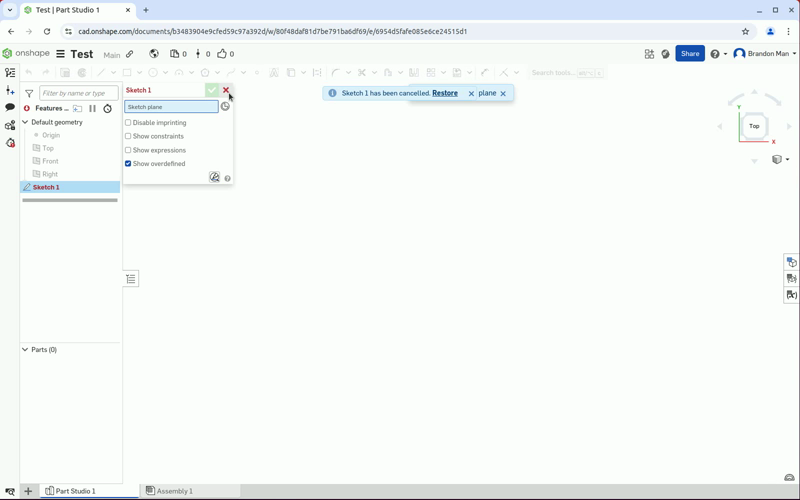
mouse_move(73, 150)
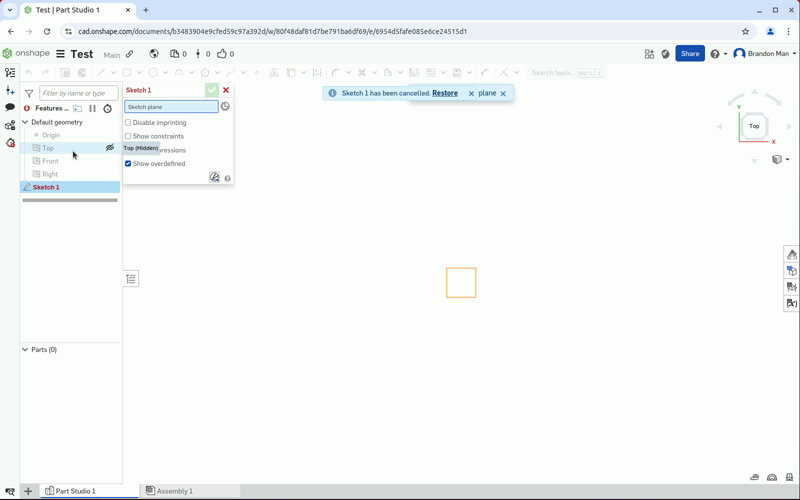
click(73, 150)
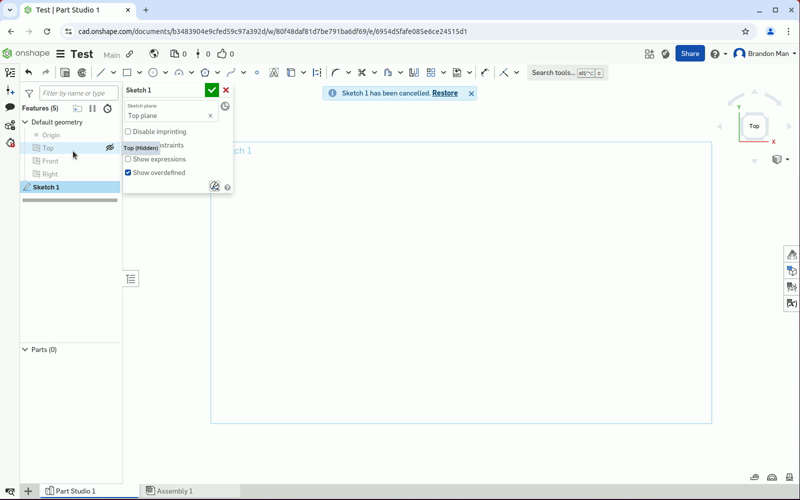
mouse_move(73, 352)
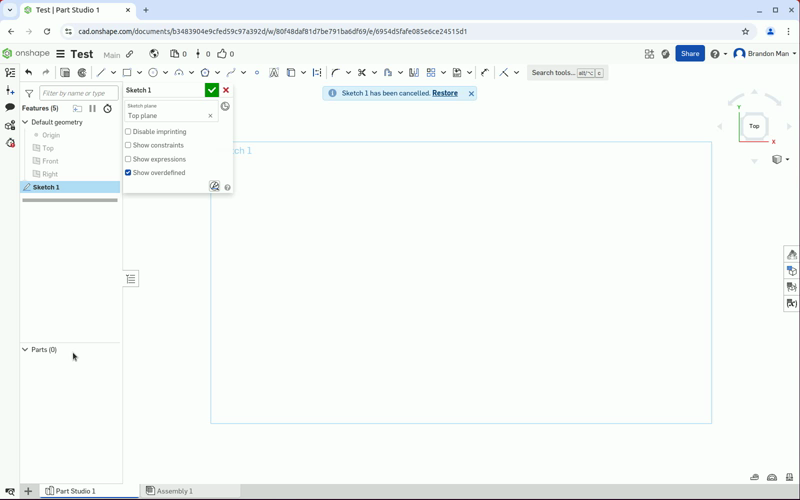
key(y)
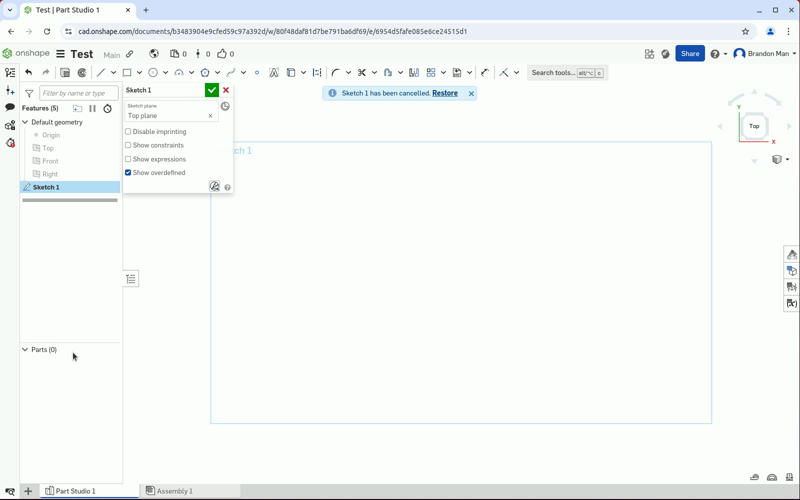
key(l)
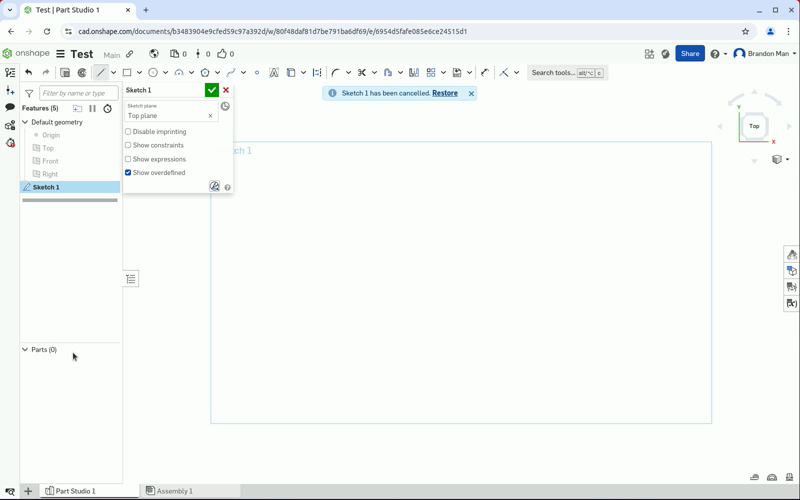
key_down(shift)
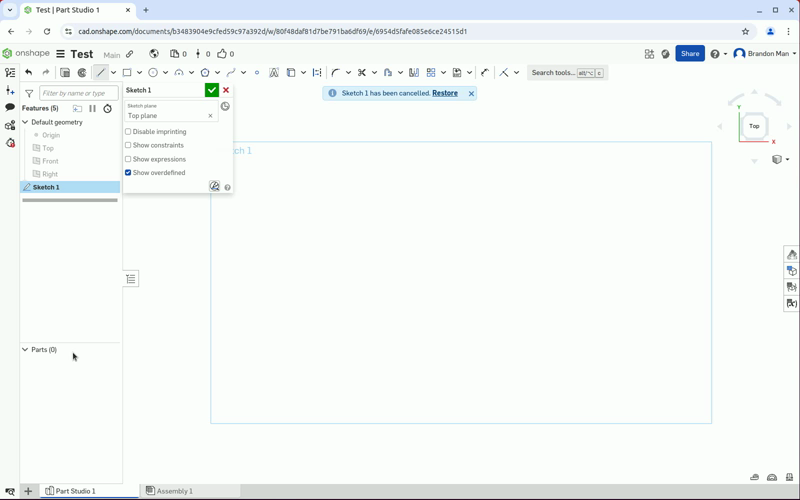
mouse_move(419, 305)
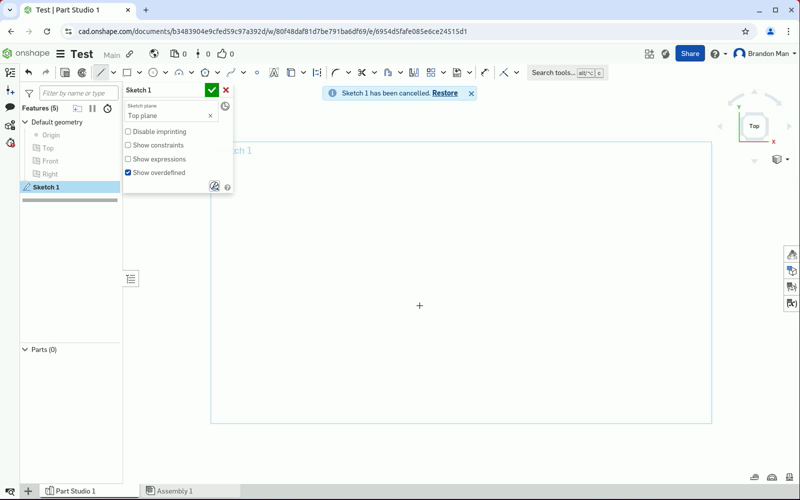
click(419, 305)
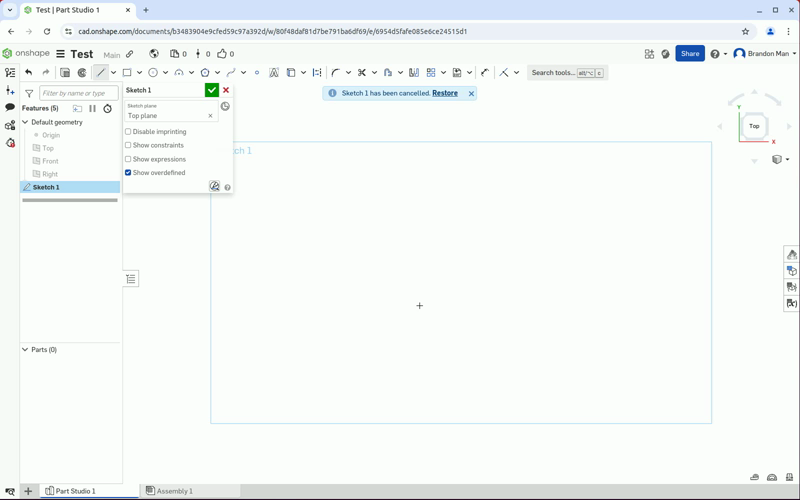
key_up(shift)
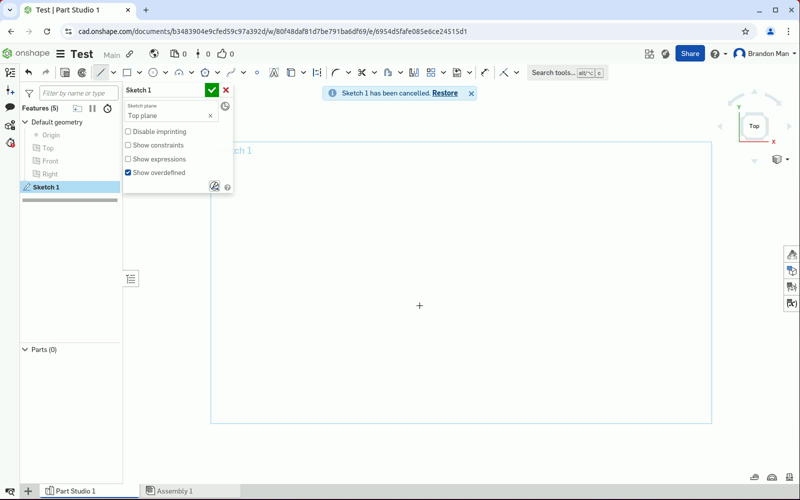
key_down(shift)
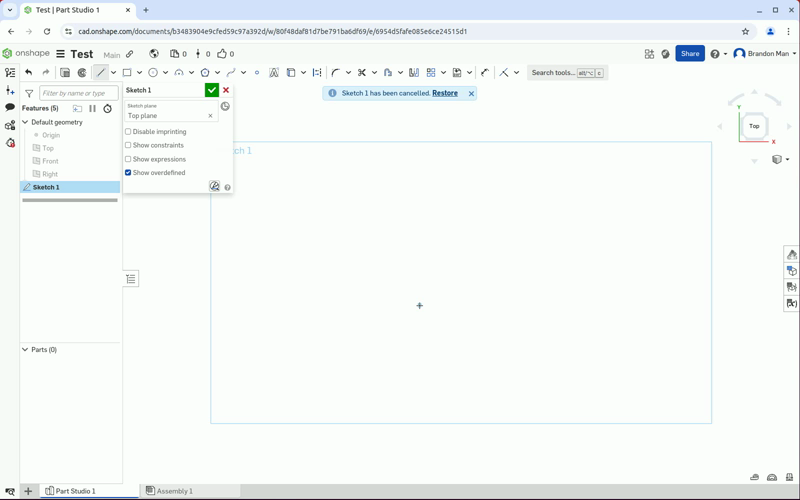
mouse_move(449, 305)
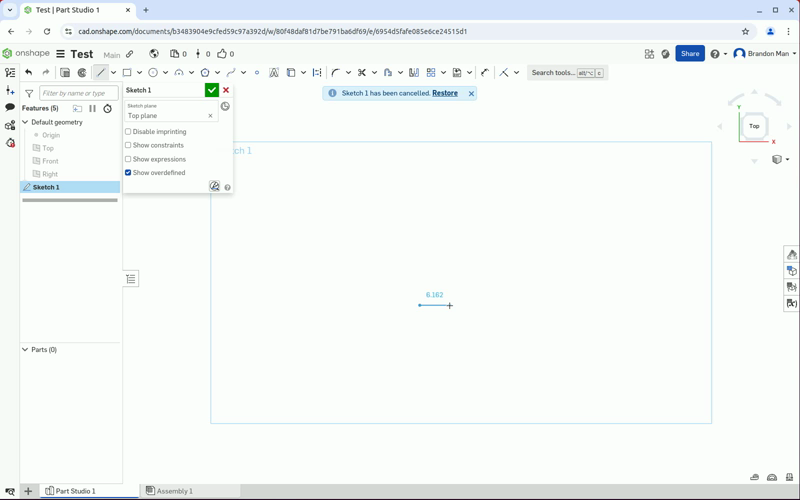
mouse_move(460, 305)
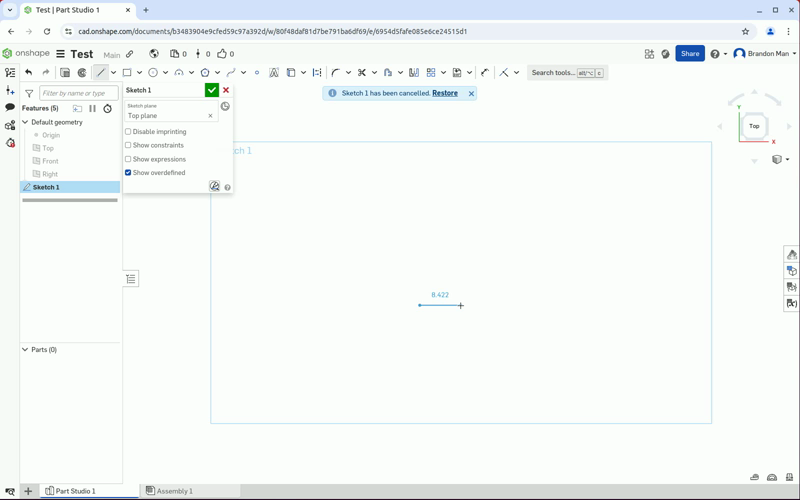
click(460, 305)
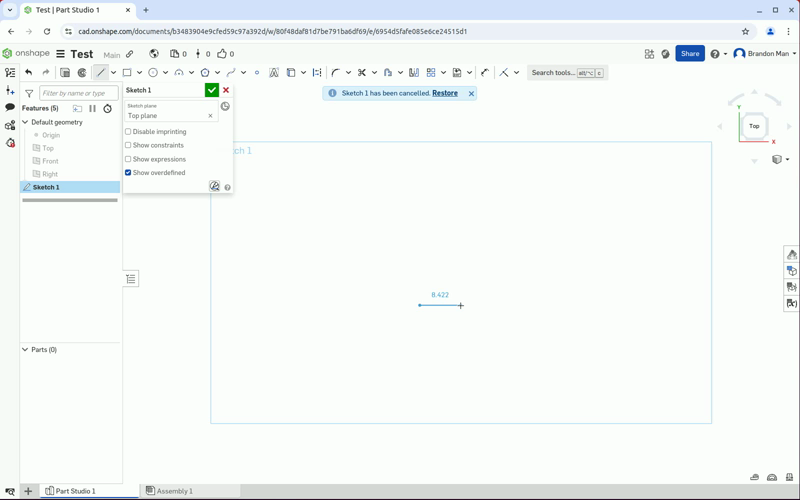
key_up(shift)
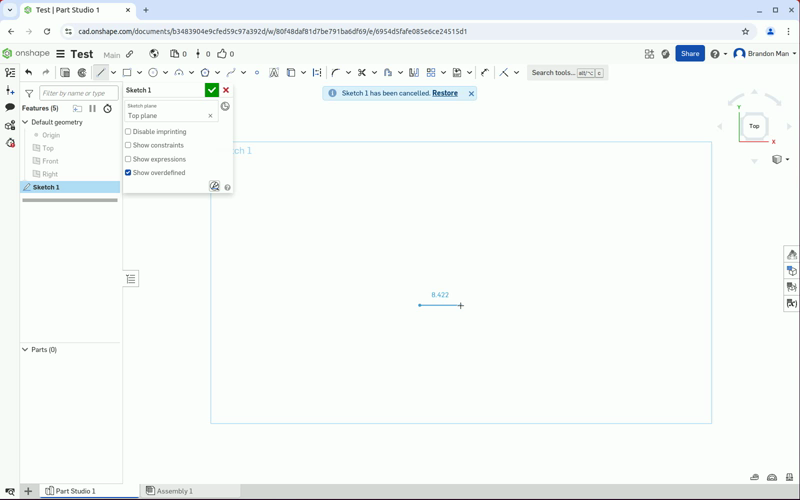
key(esc)
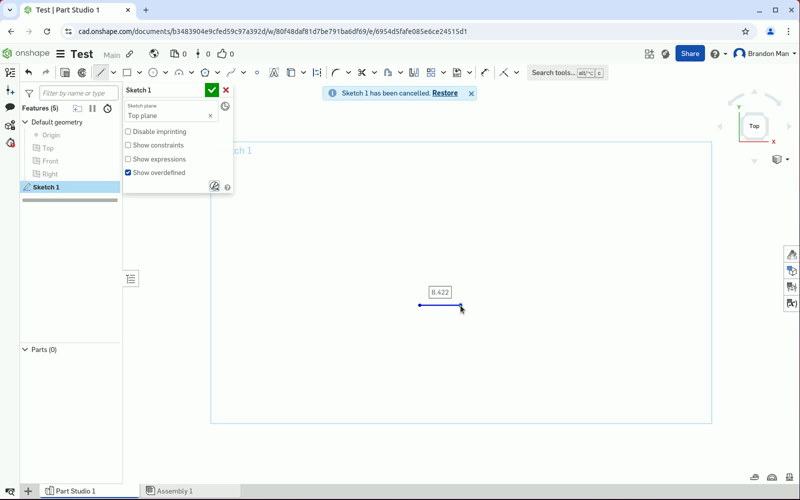
key(a)
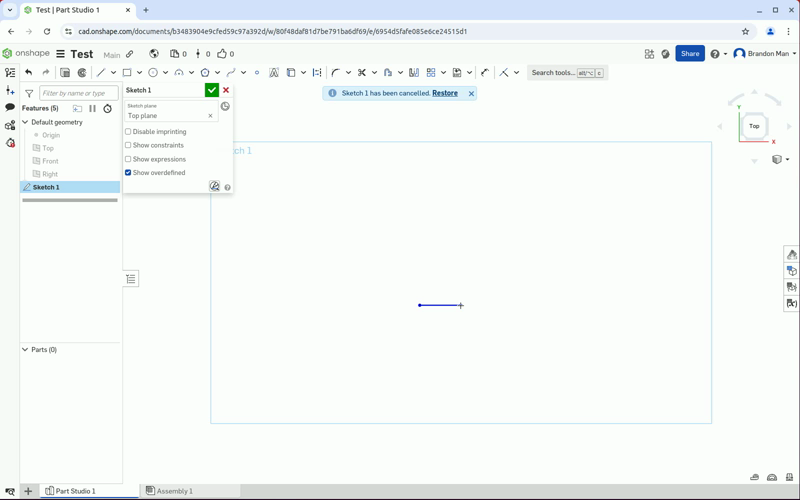
mouse_move(460, 305)
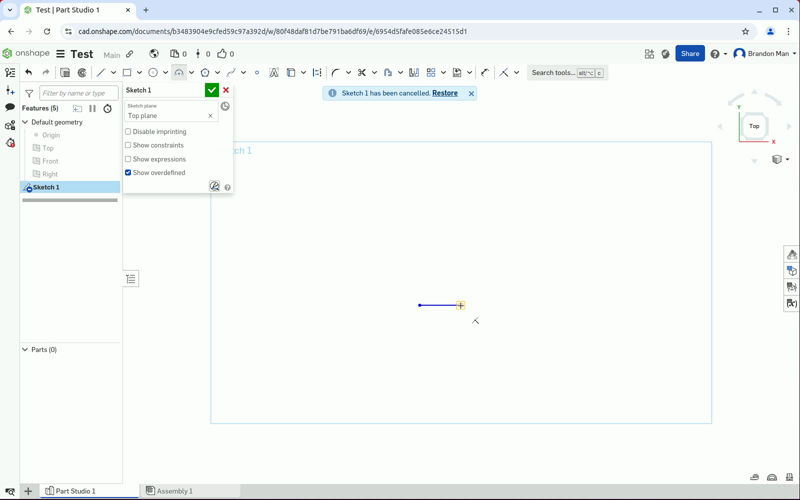
click(460, 305)
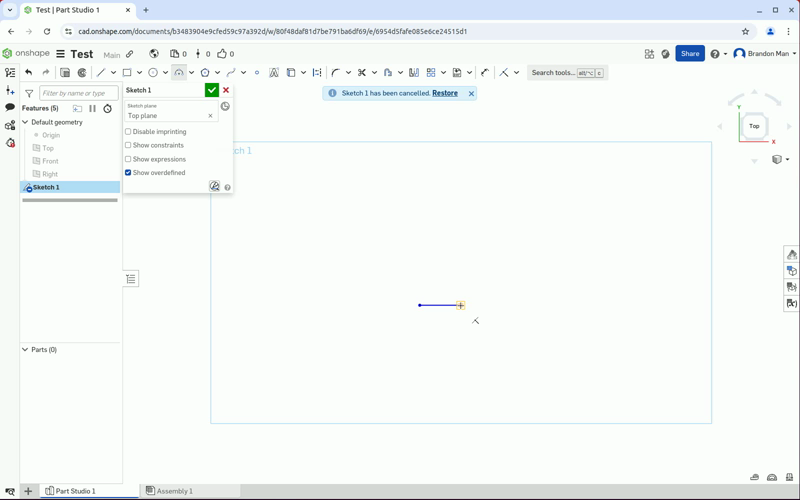
key_down(shift)
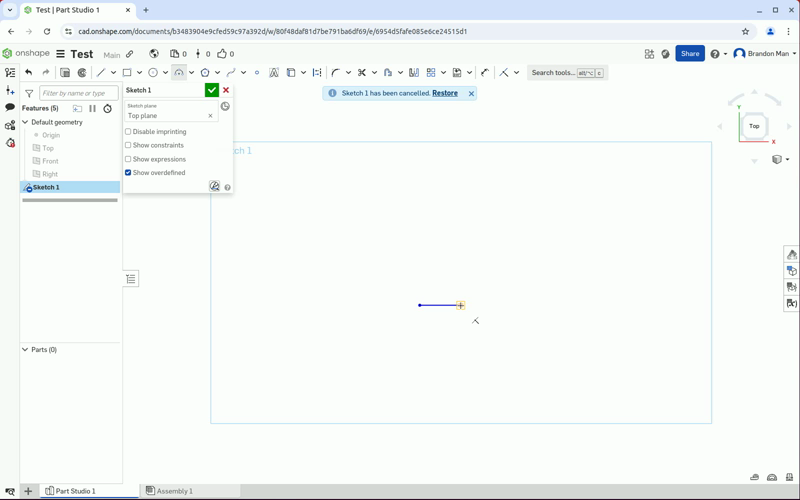
mouse_move(460, 170)
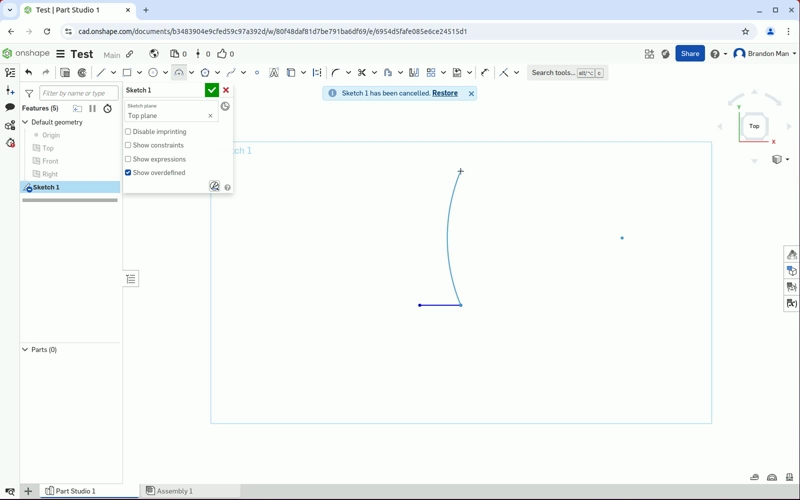
click(460, 170)
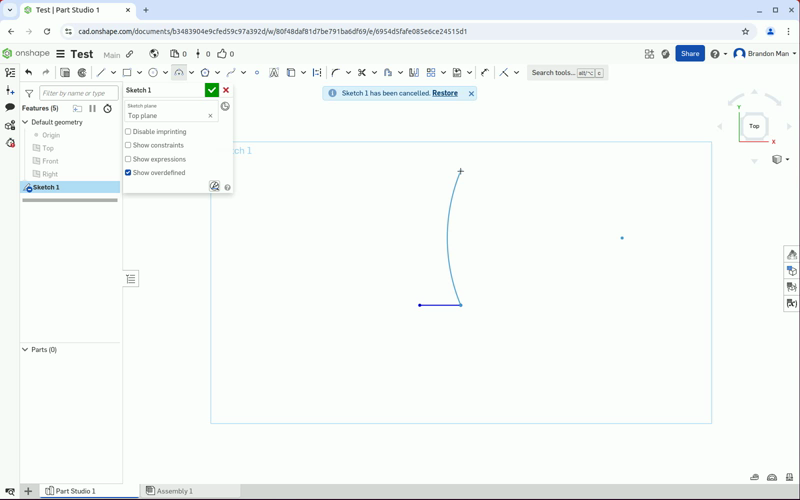
mouse_move(528, 237)
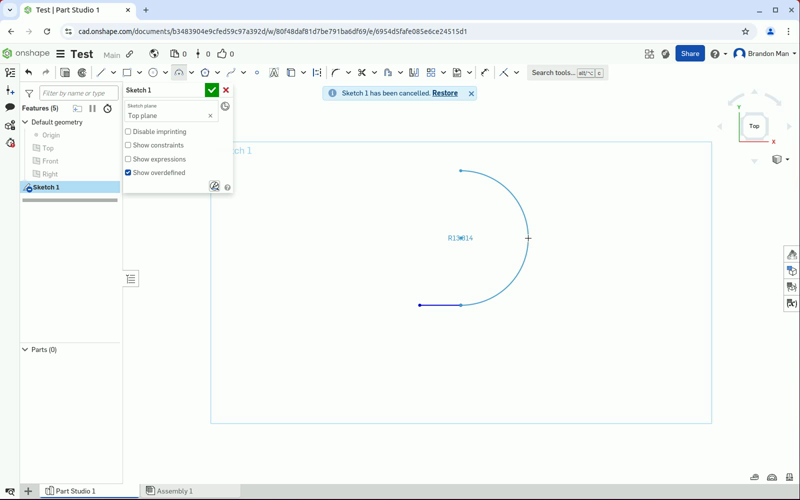
click(528, 237)
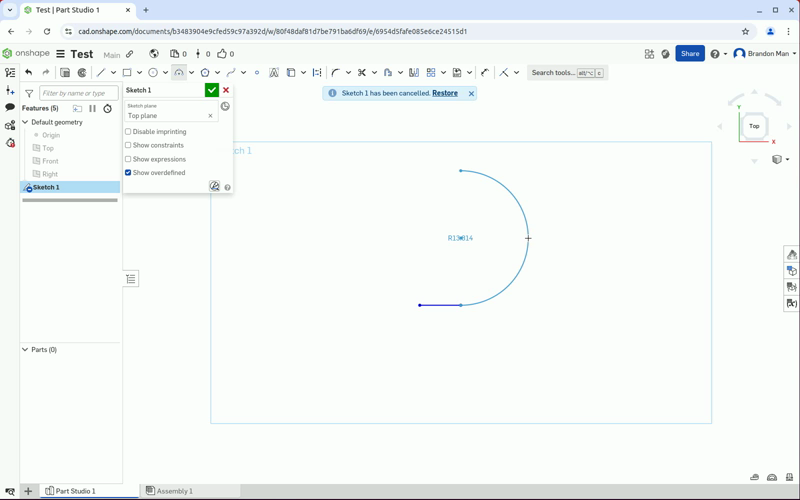
key_up(shift)
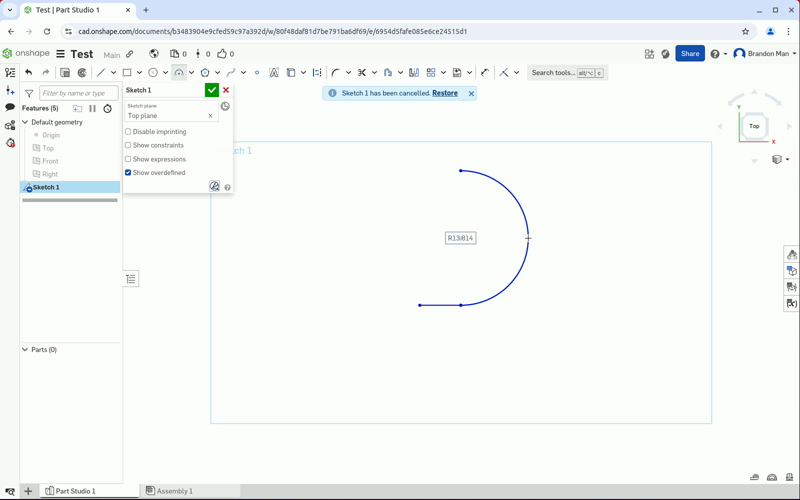
key(esc)
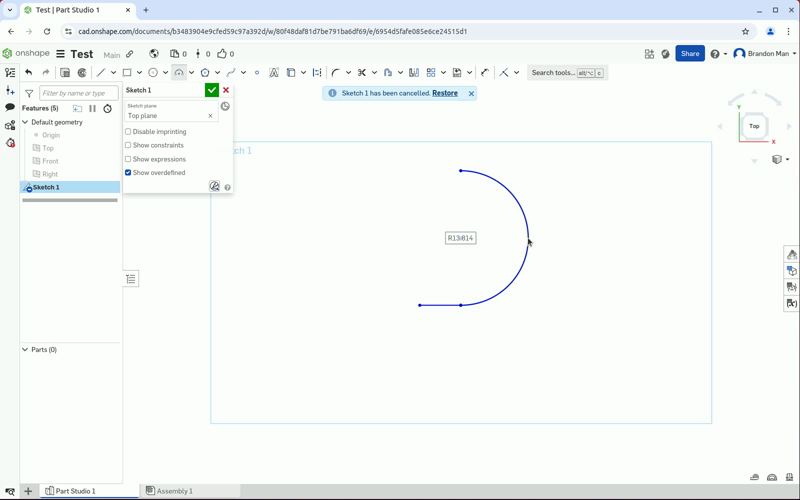
key(l)
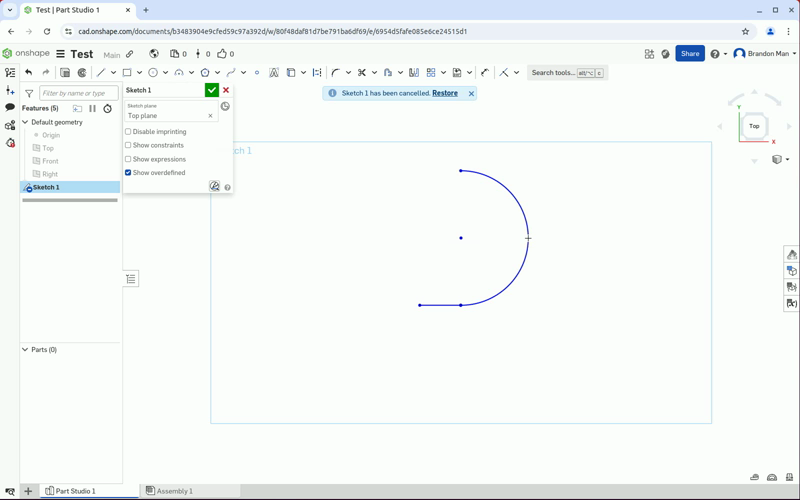
mouse_move(460, 170)
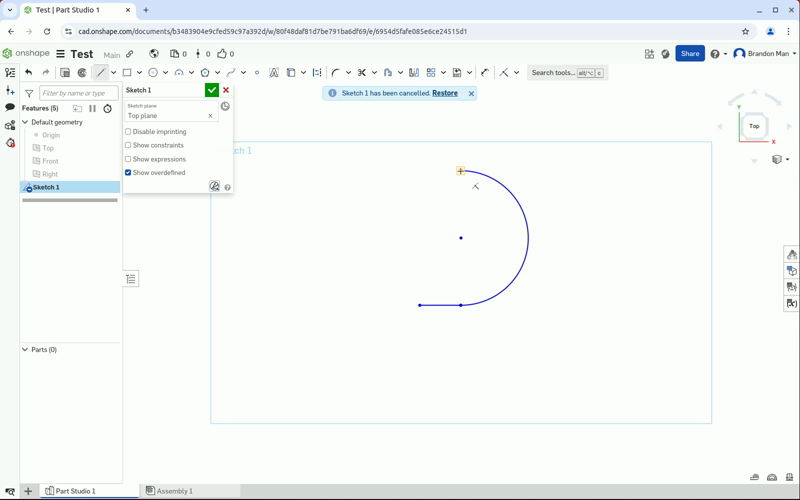
click(460, 170)
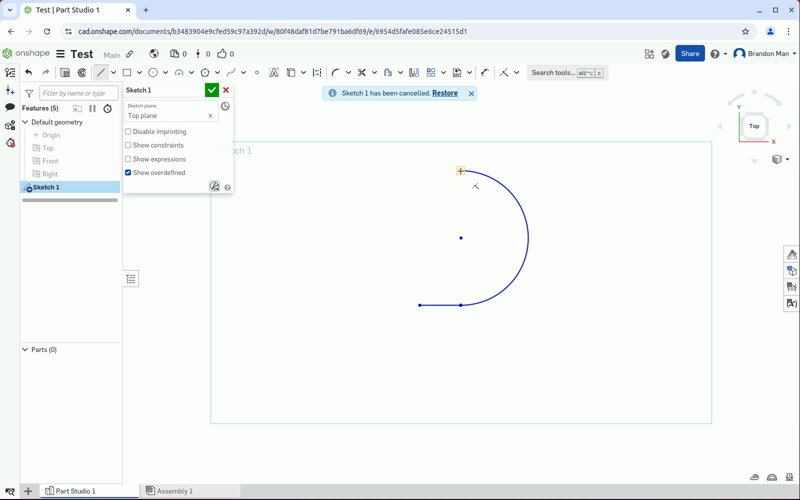
key_down(shift)
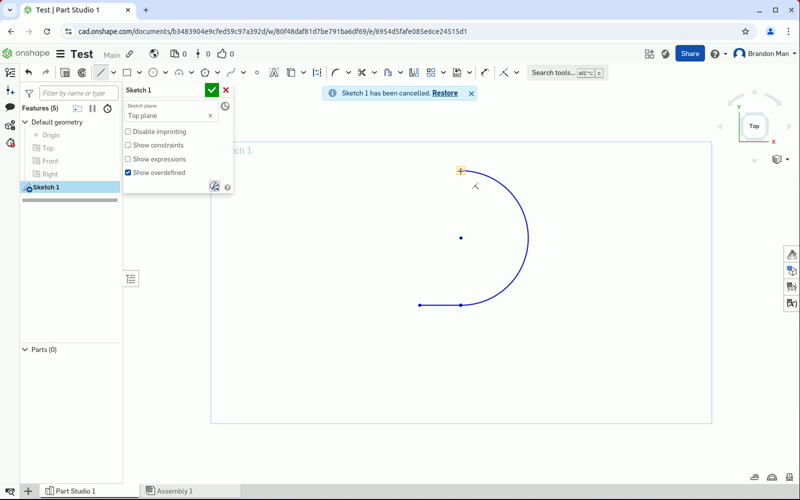
mouse_move(490, 170)
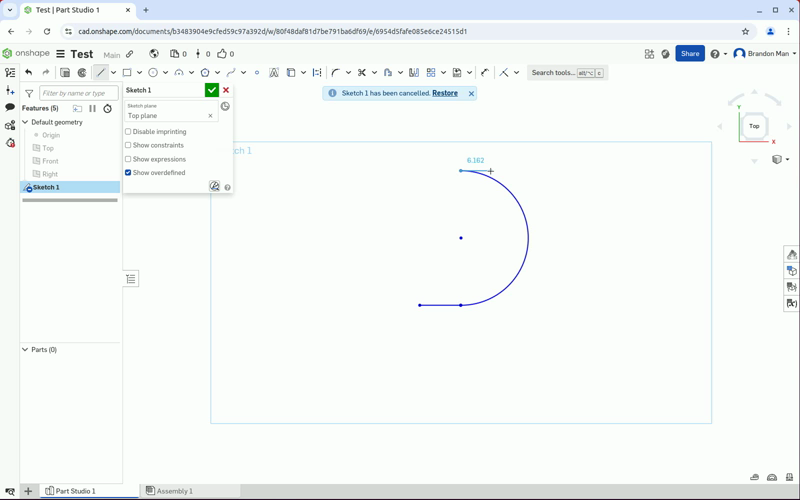
mouse_move(419, 170)
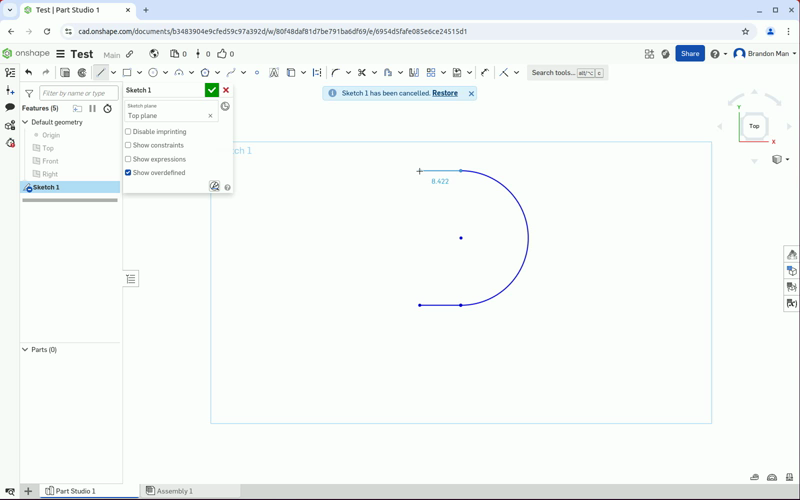
click(419, 170)
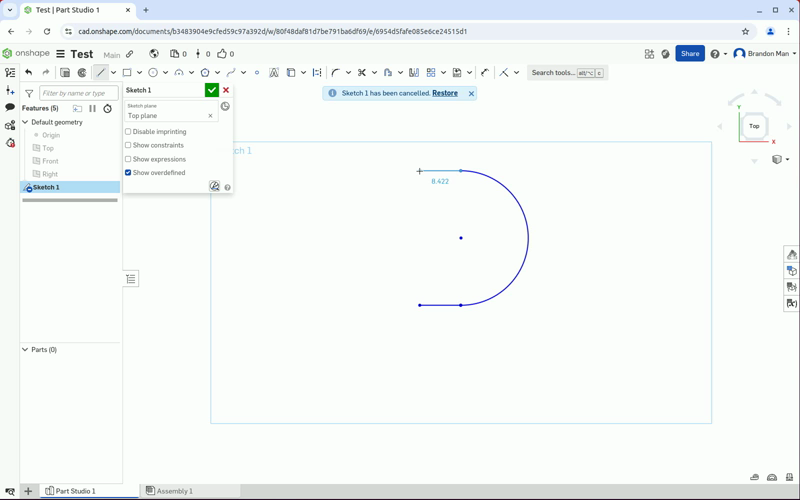
key_up(shift)
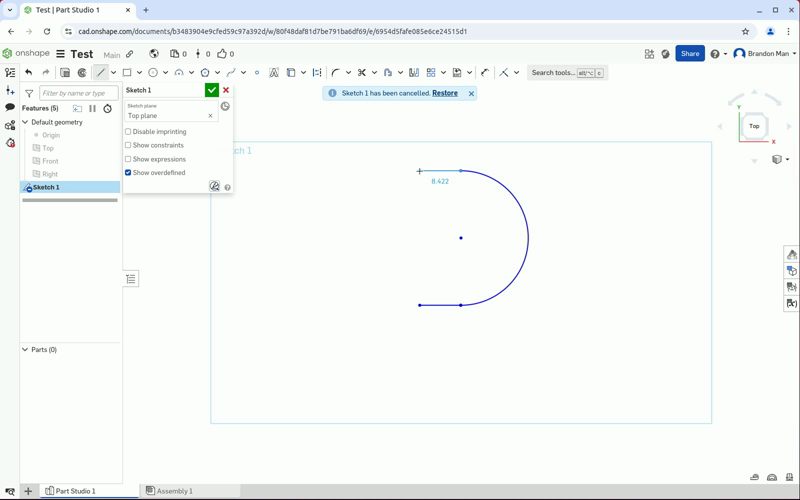
key_down(shift)
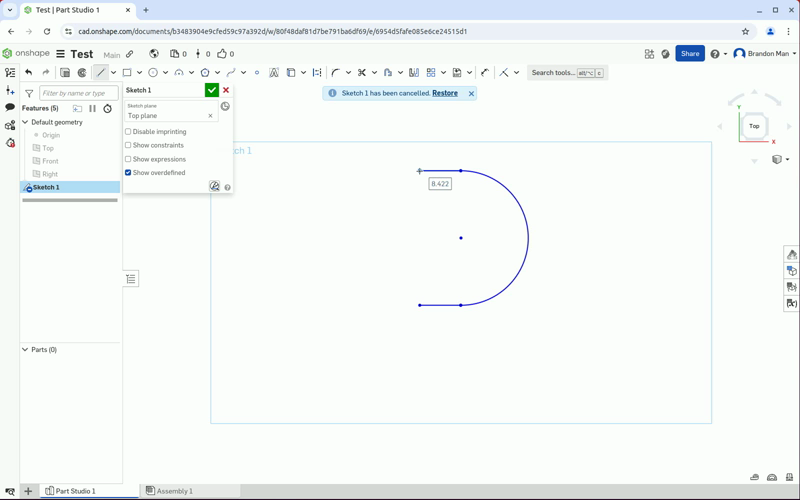
mouse_move(419, 305)
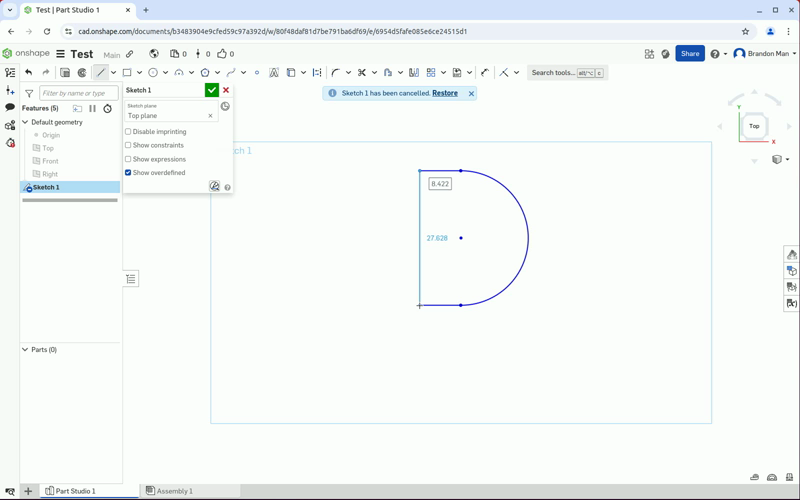
key_up(shift)
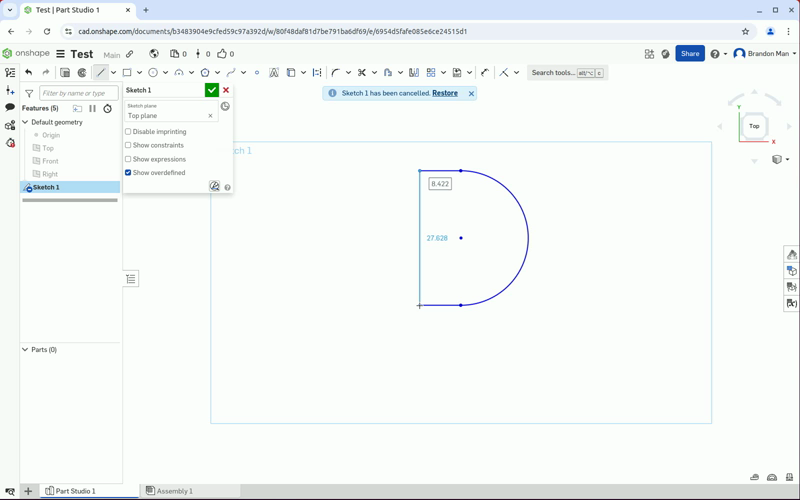
click(419, 305)
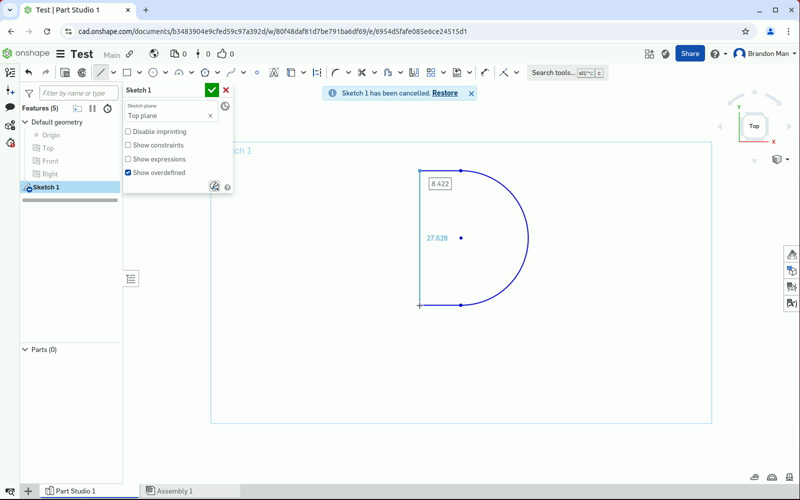
key(esc)
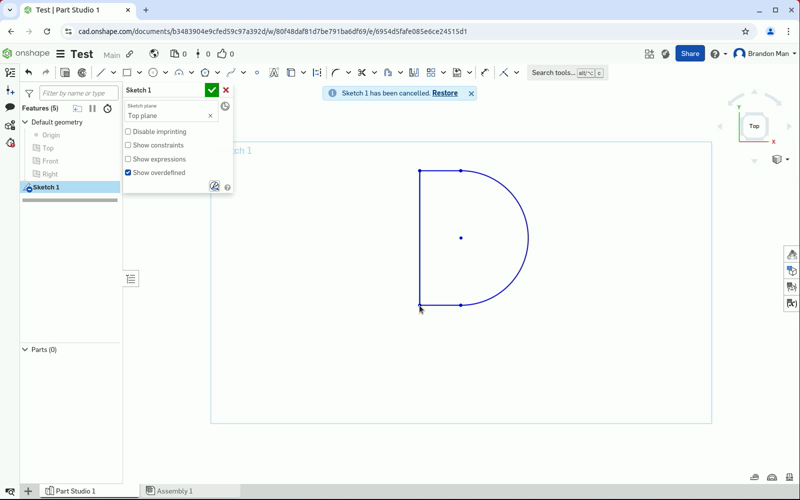
mouse_move(505, 242)
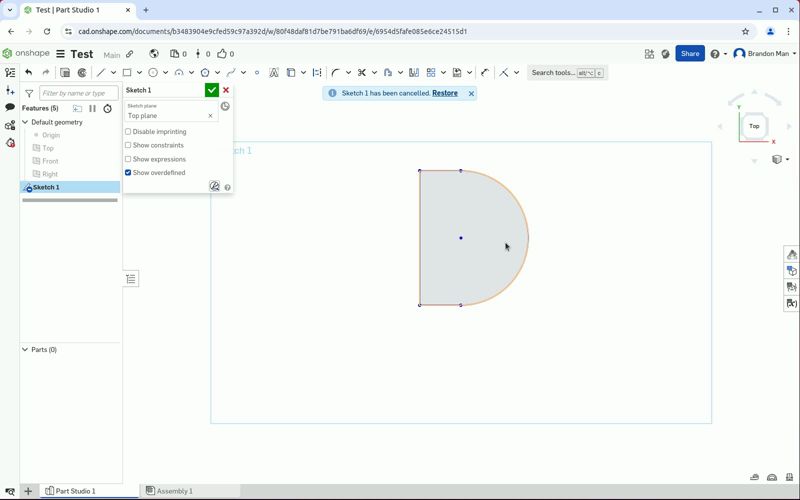
click(505, 242)
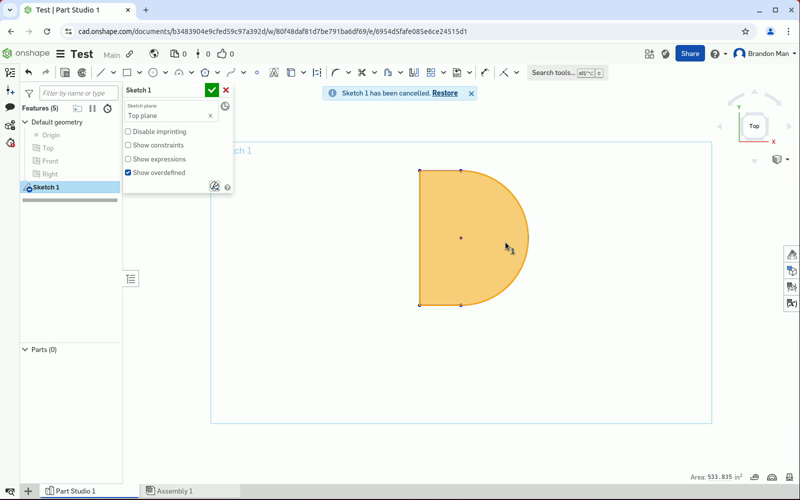
mouse_move(73, 352)
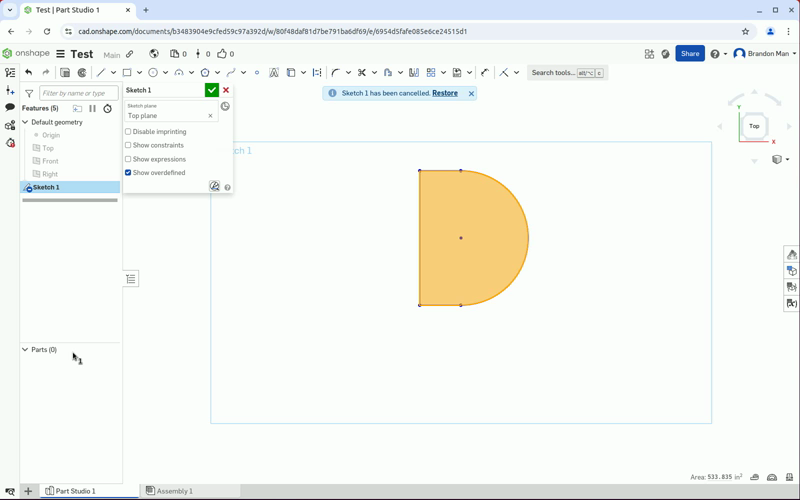
key(shift+y)
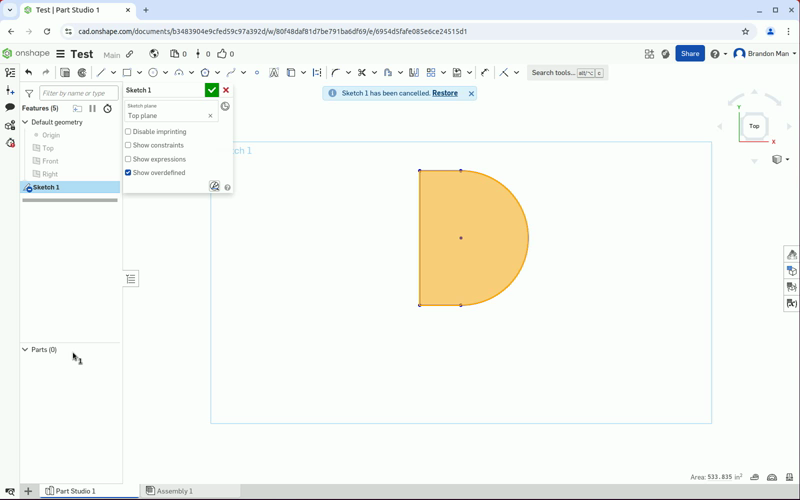
key(shift+e)
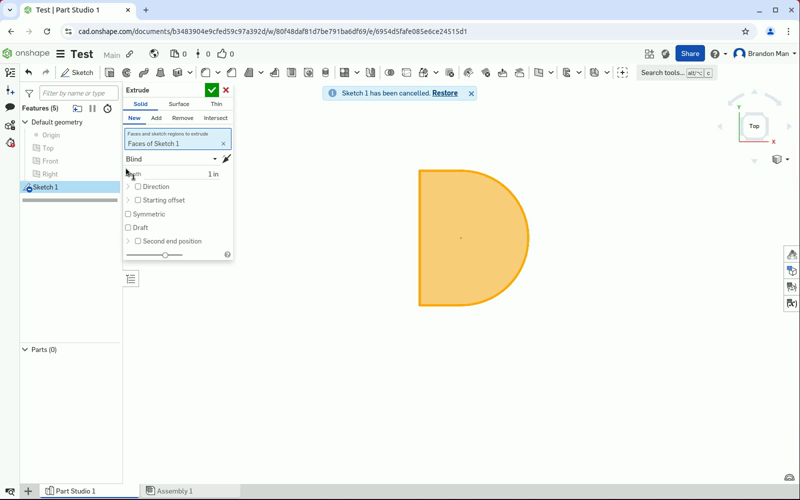
mouse_move(143, 106)
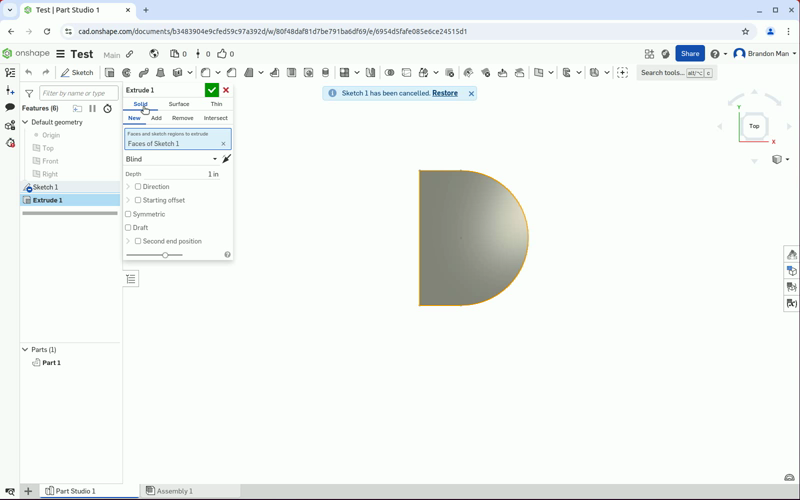
click(143, 106)
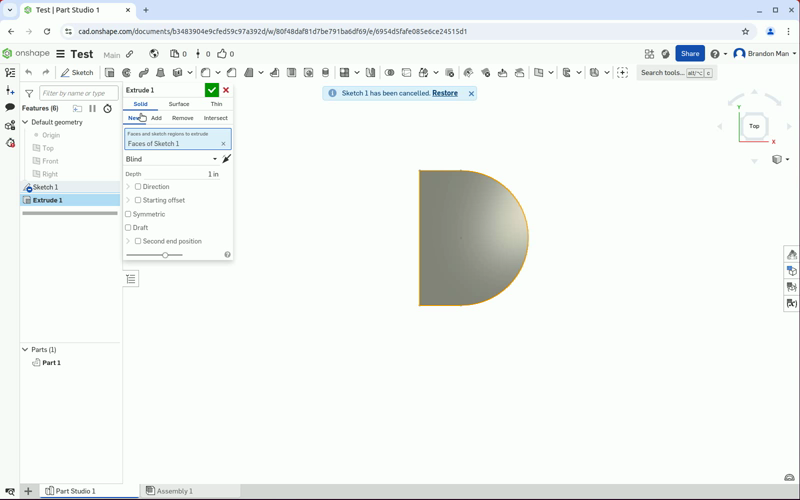
mouse_move(137, 120)
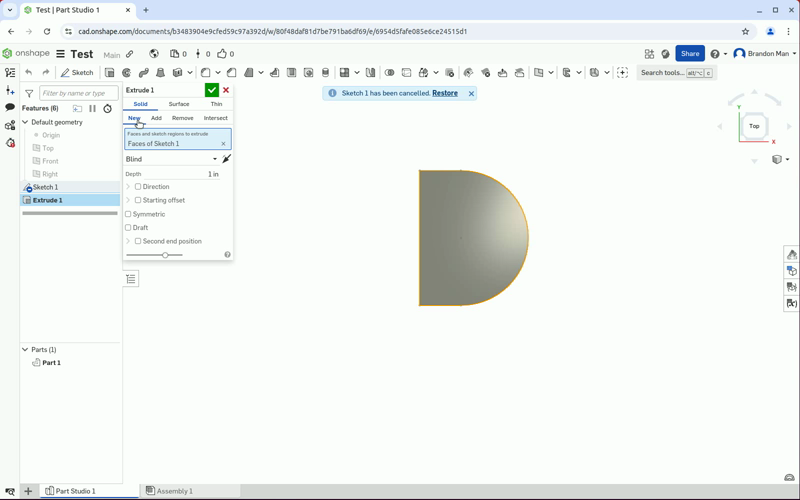
click(137, 120)
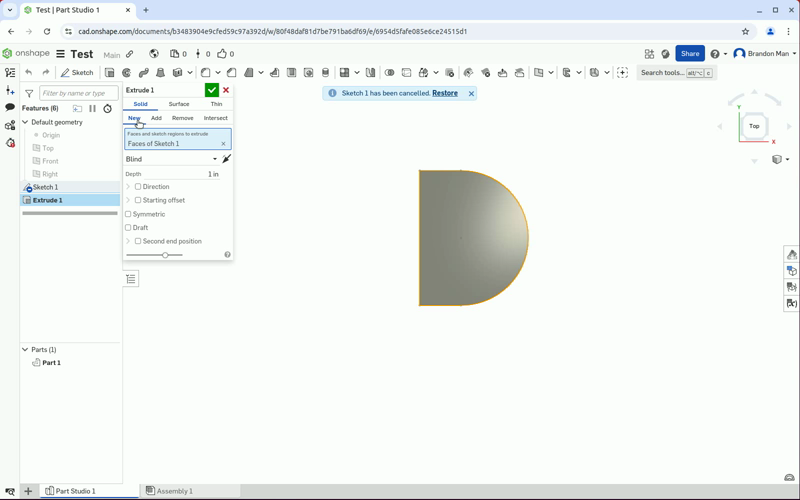
key(tab, 4)
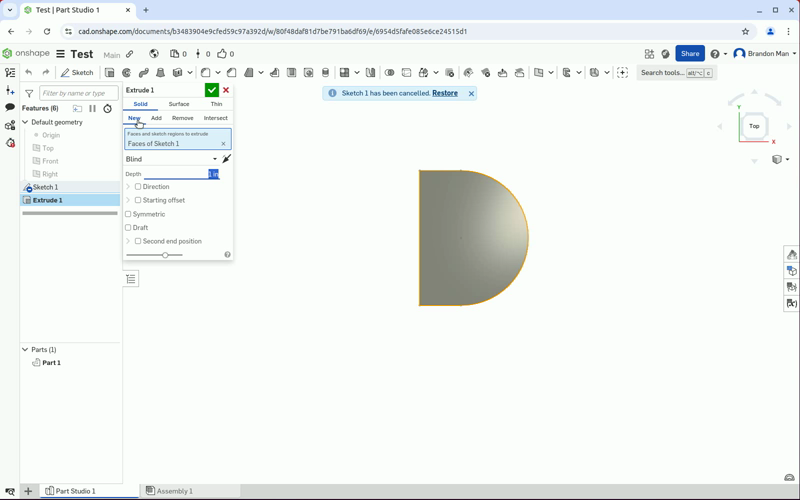
text(3.611)
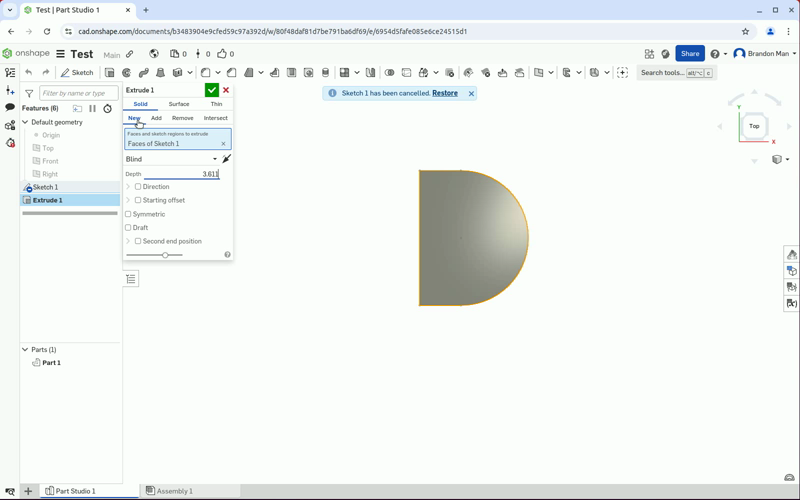
key(enter)
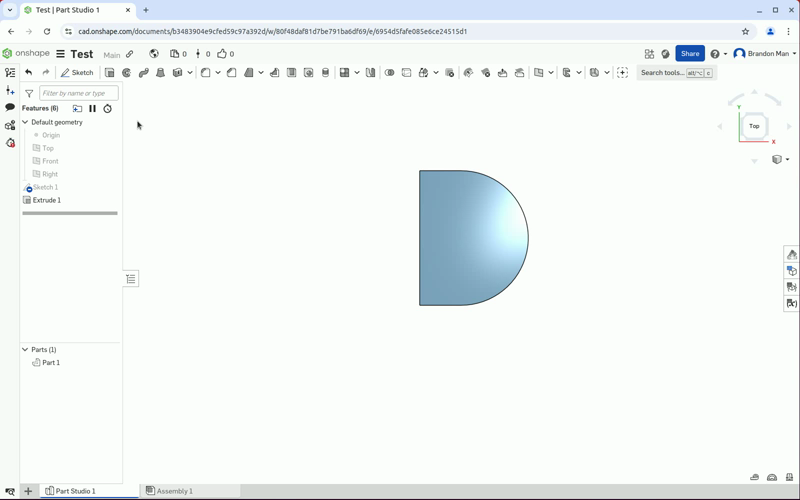
key(shift+h)
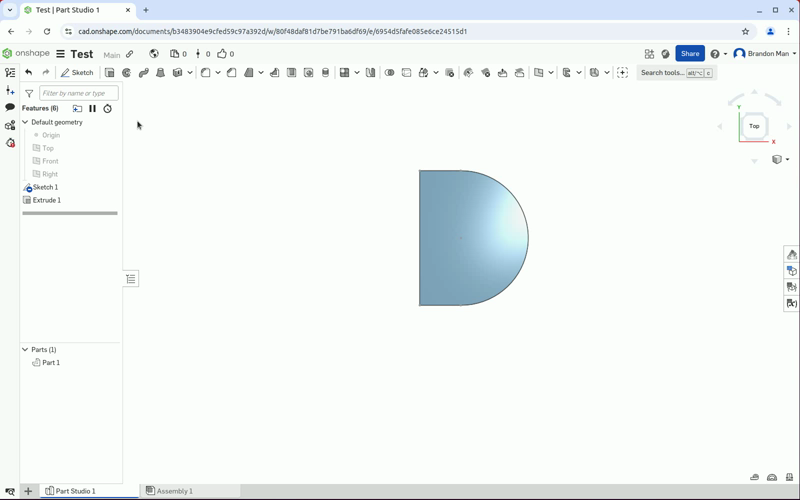
key(shift+h)
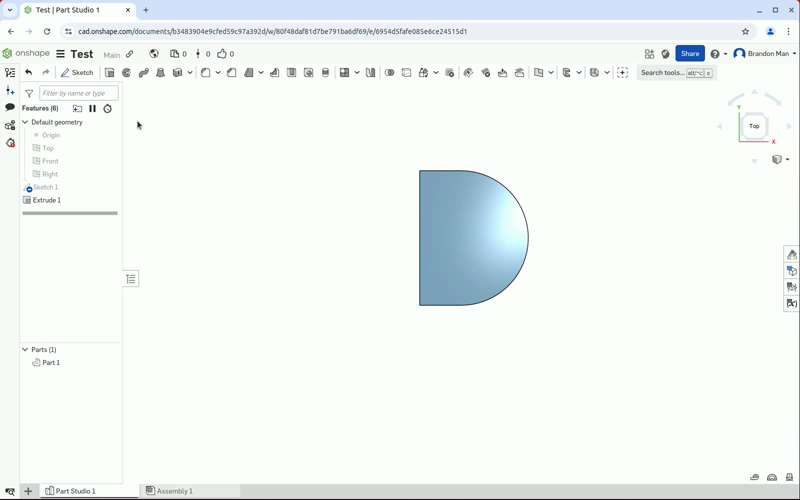
mouse_move(73, 189)
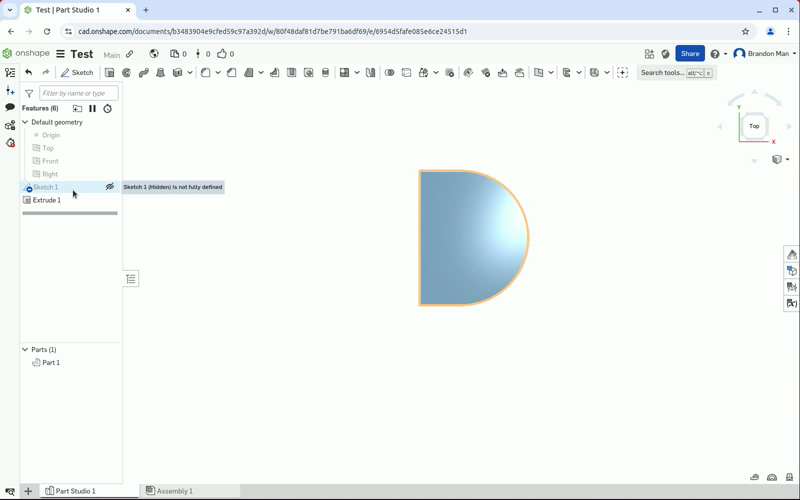
click(73, 189)
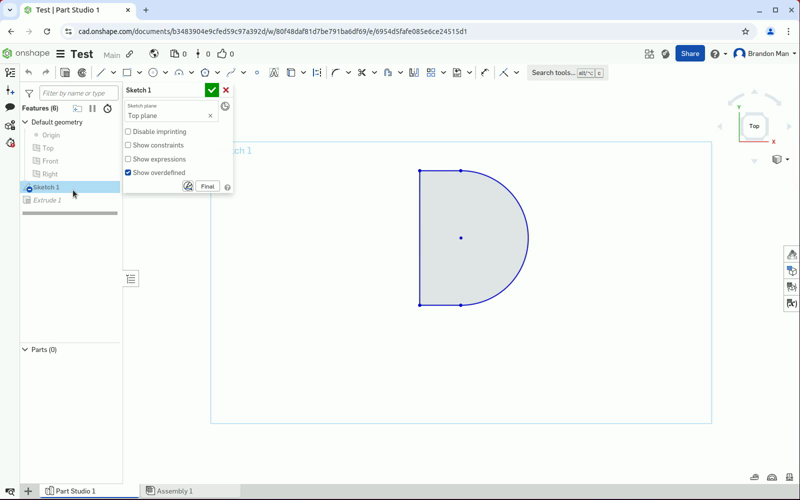
mouse_move(229, 92)
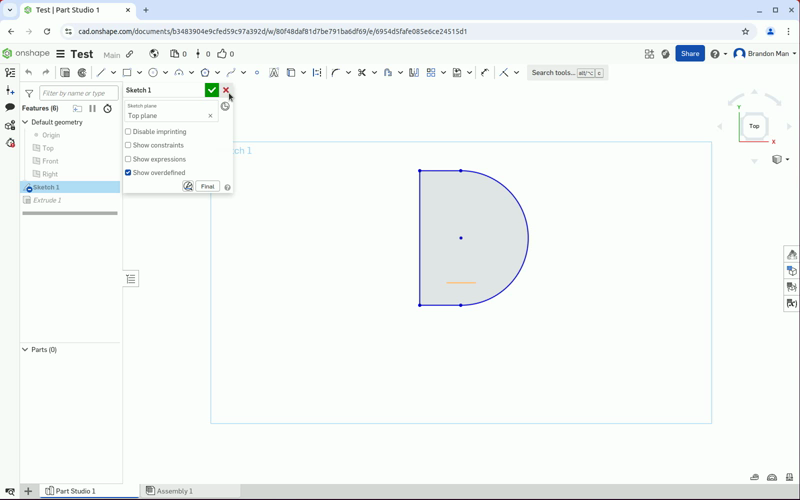
click(229, 92)
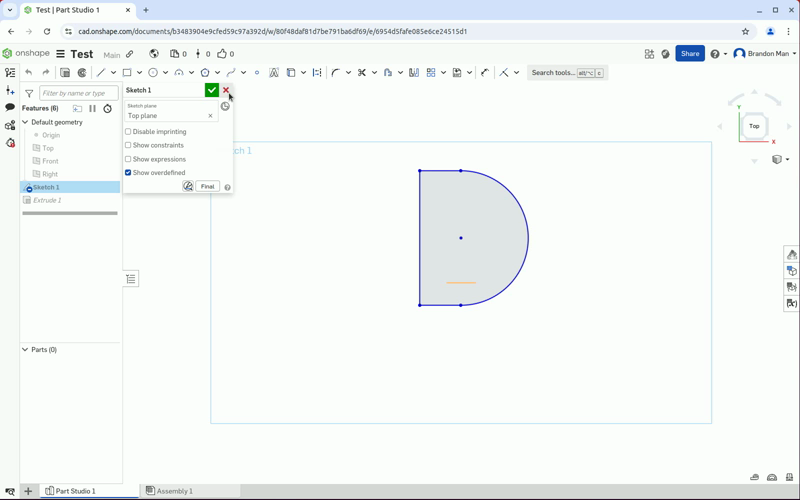
key(shift+s)
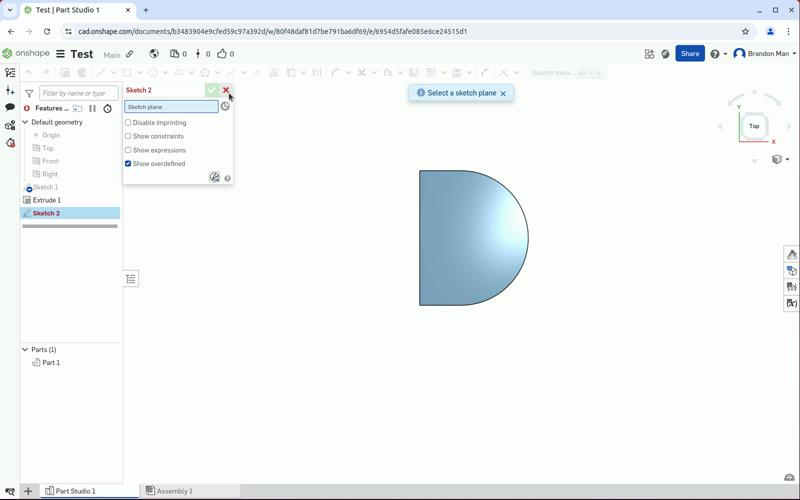
mouse_move(73, 150)
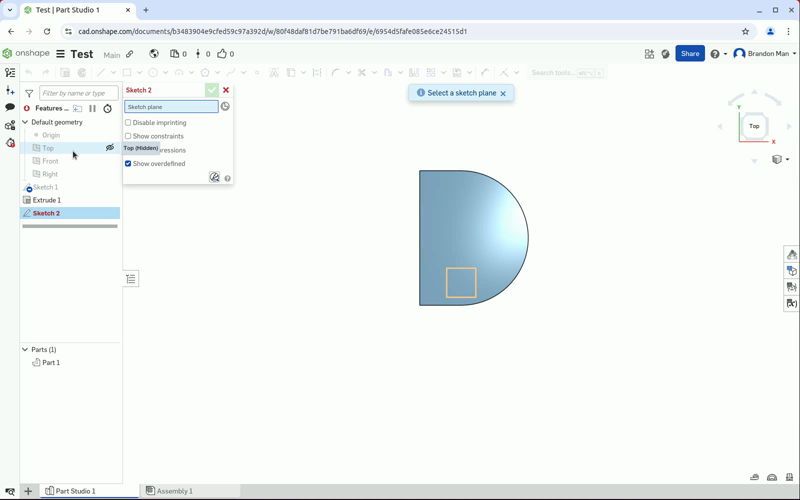
click(73, 150)
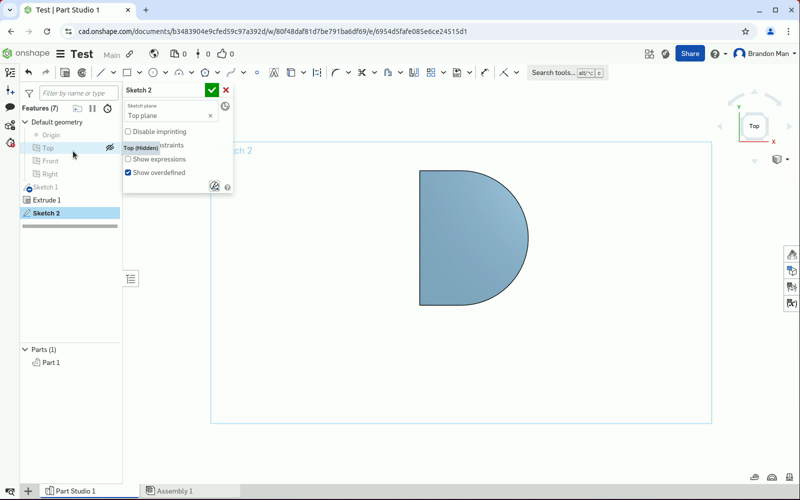
mouse_move(73, 352)
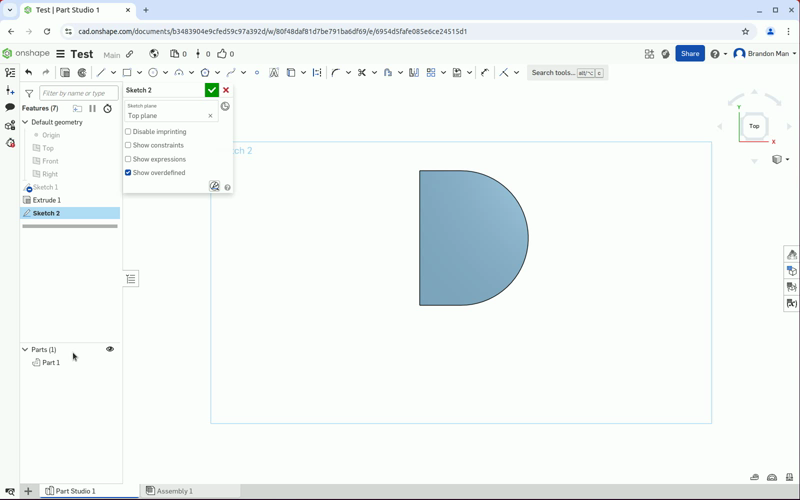
key(y)
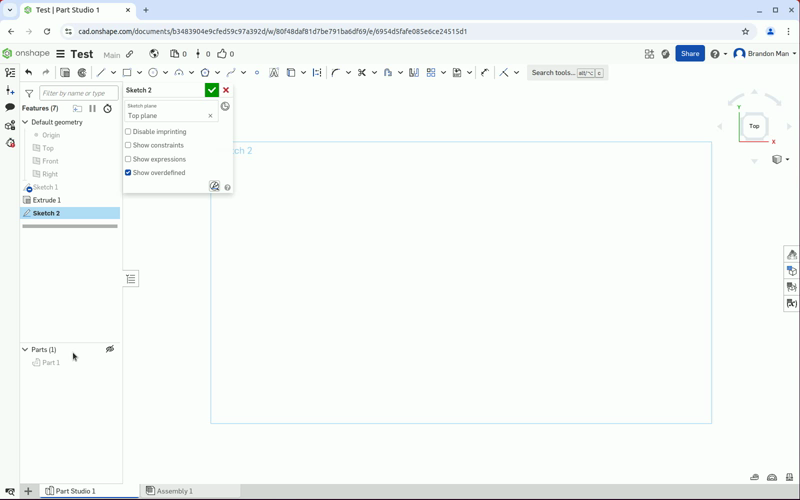
key(l)
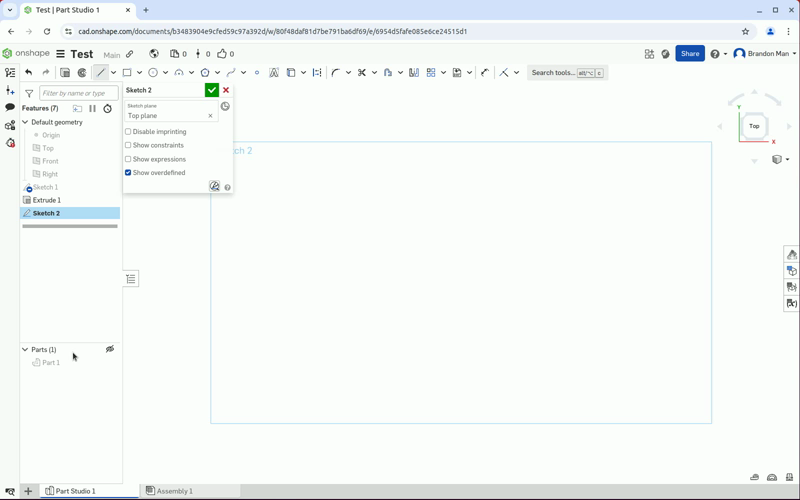
key_down(shift)
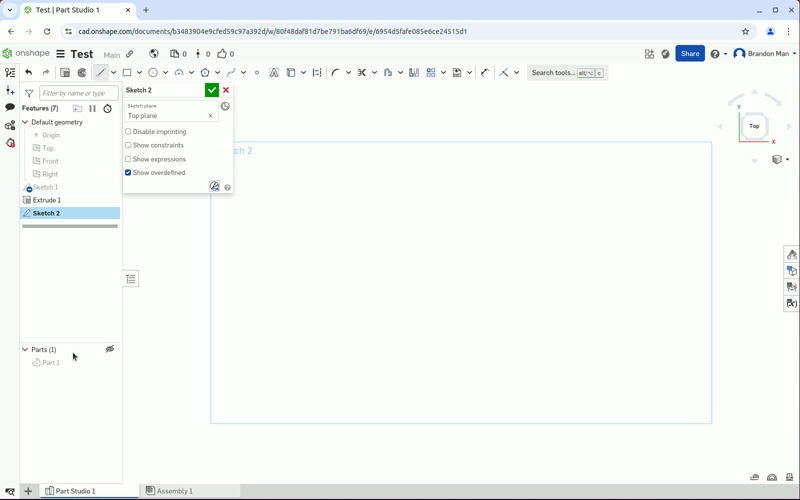
mouse_move(419, 305)
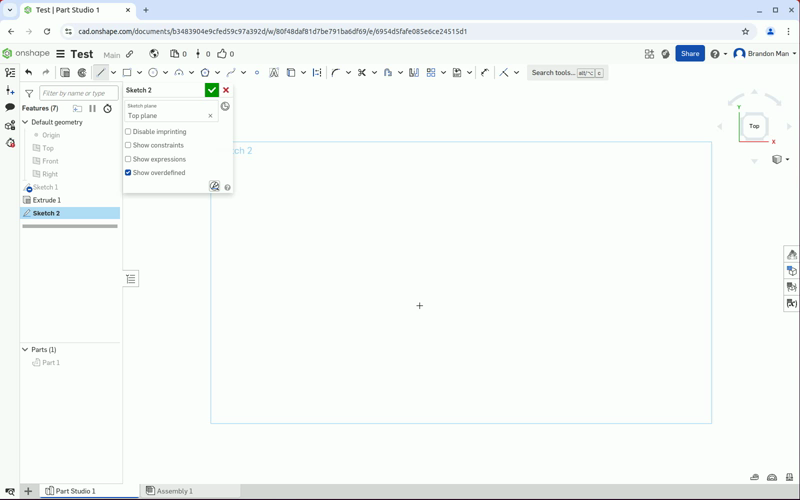
click(419, 305)
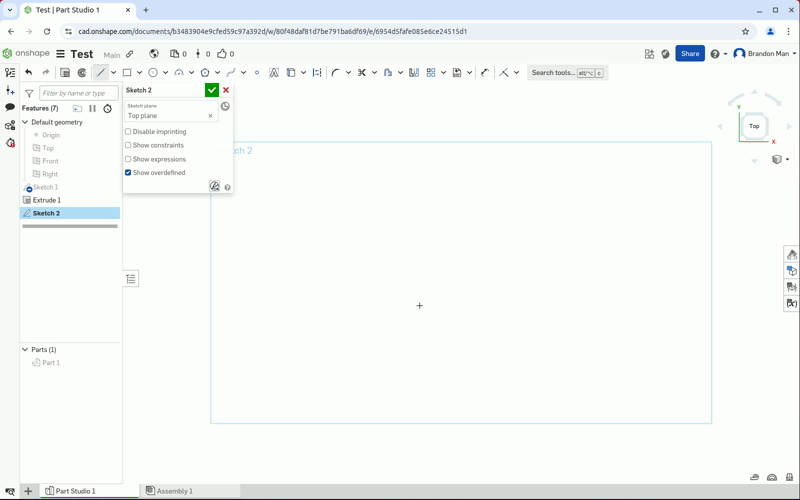
key_up(shift)
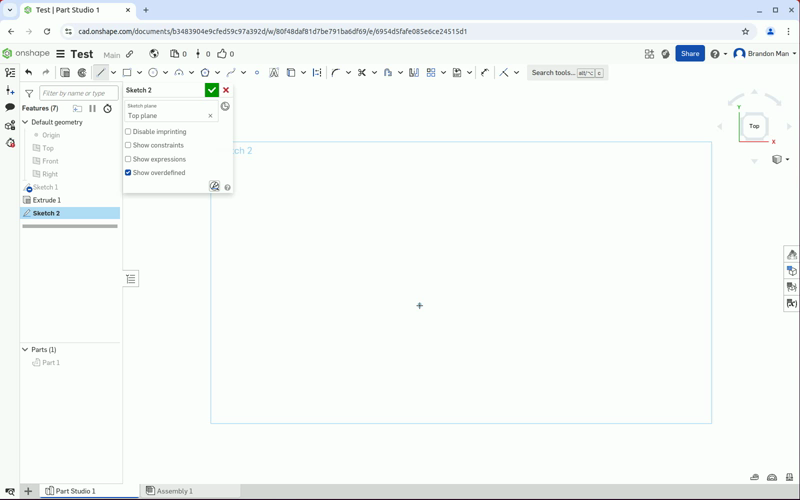
key_down(shift)
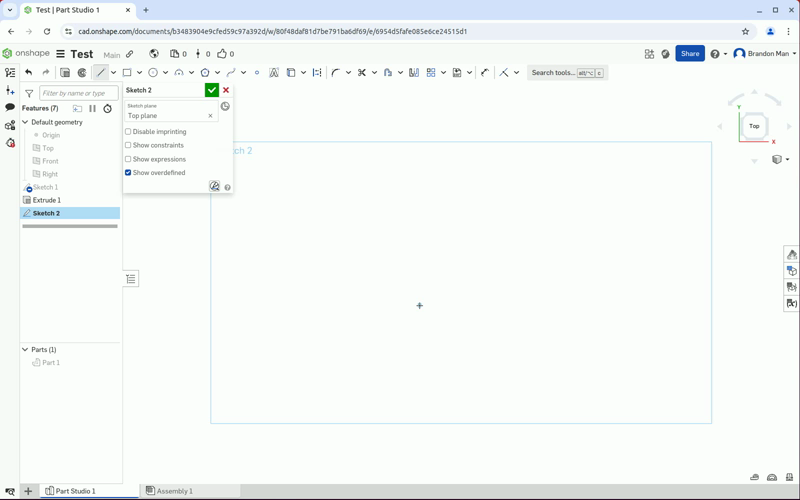
mouse_move(449, 305)
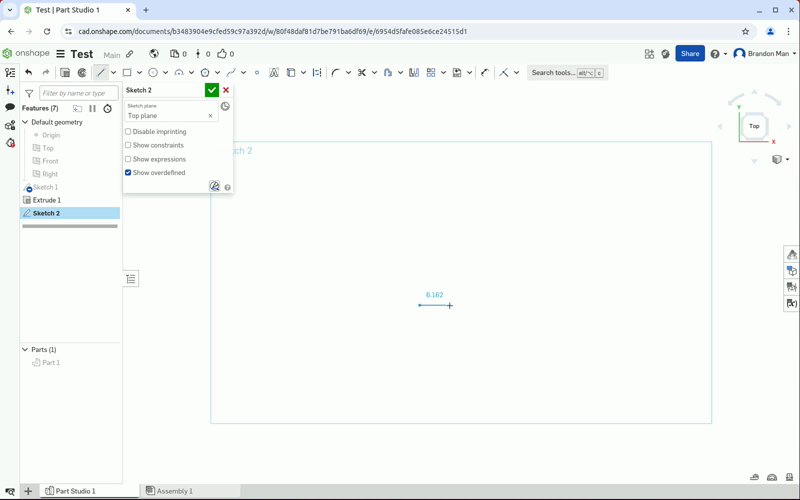
mouse_move(460, 305)
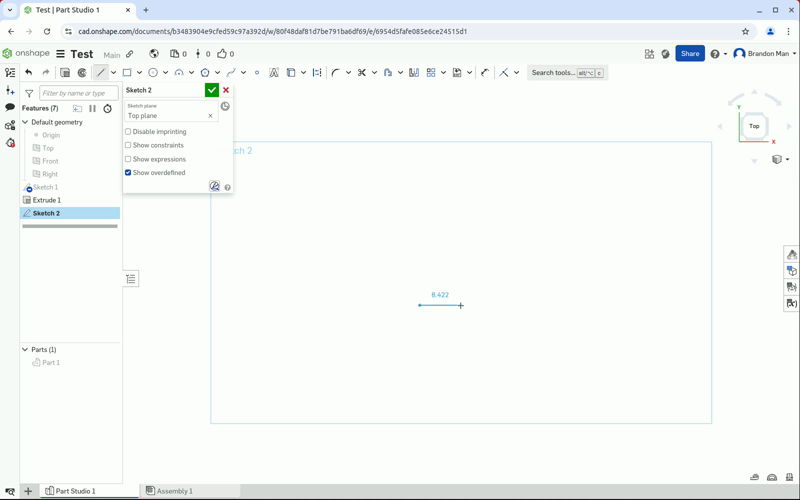
click(460, 305)
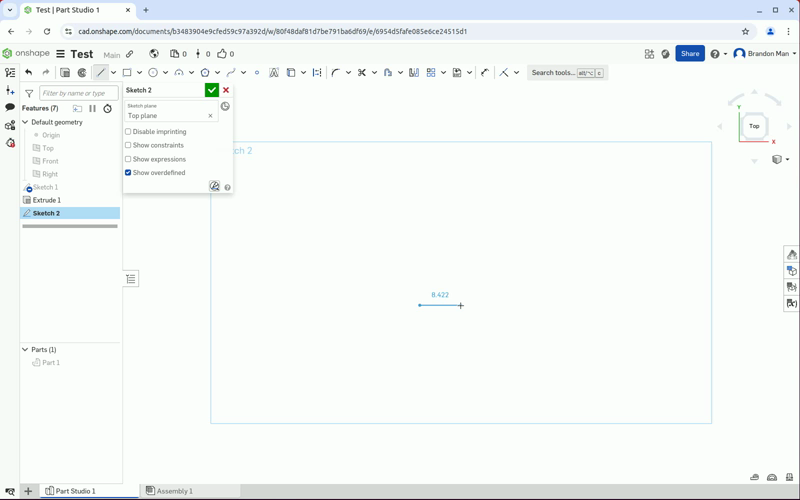
key_up(shift)
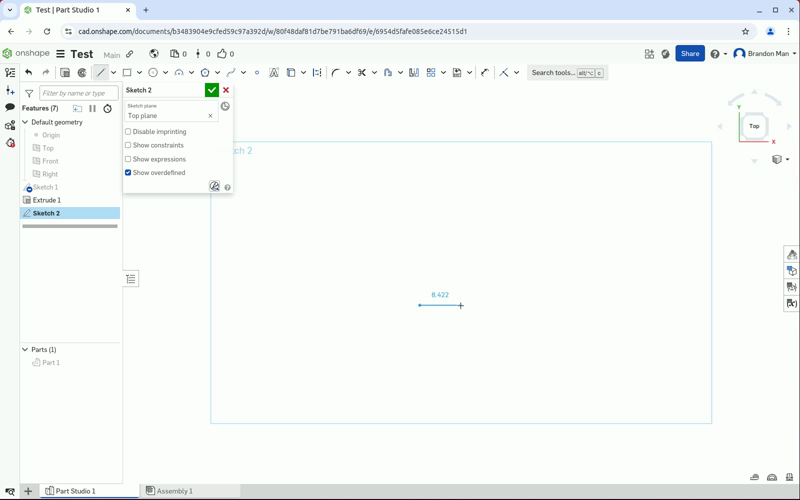
key(esc)
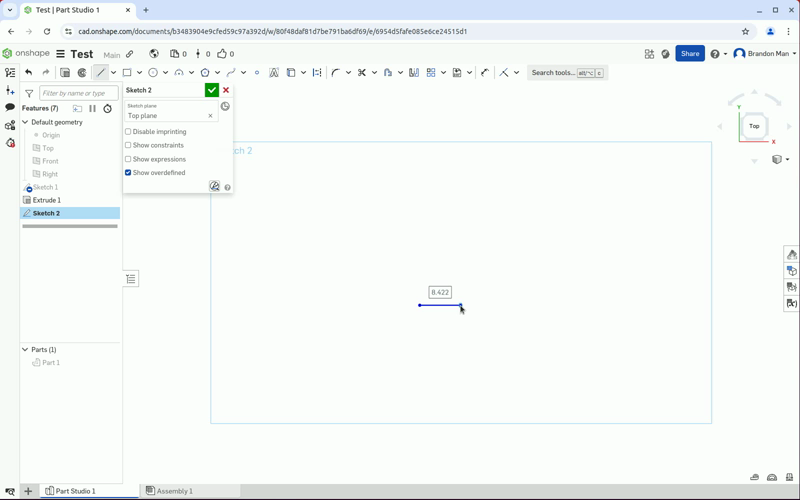
key(a)
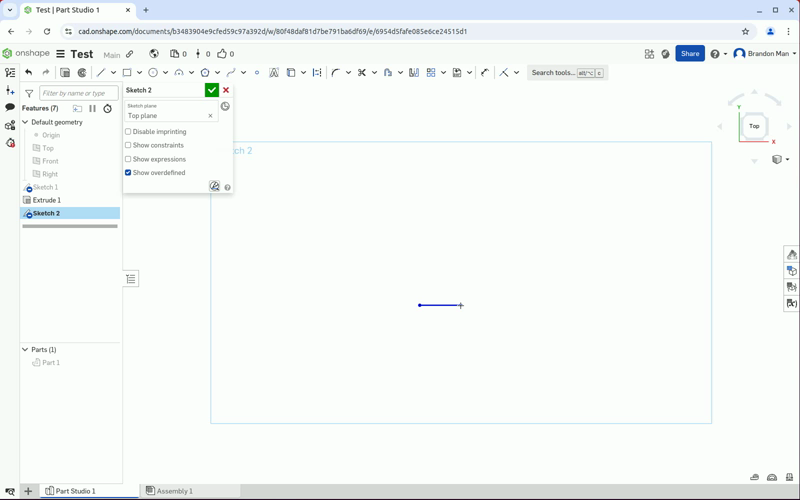
mouse_move(460, 305)
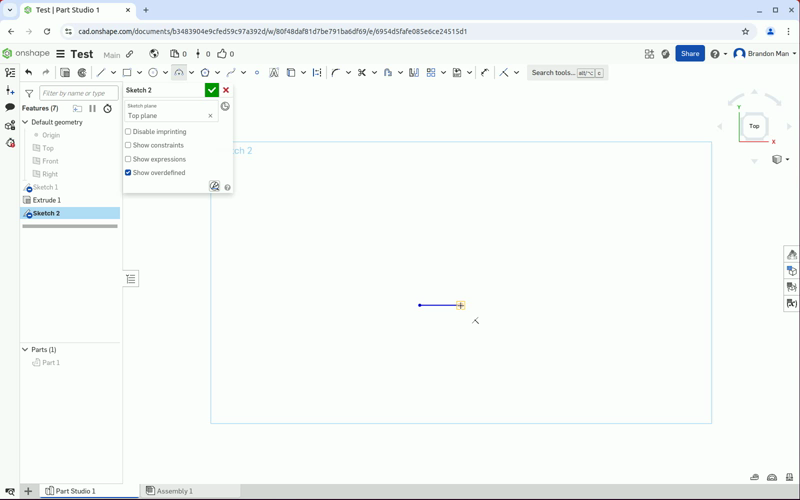
click(460, 305)
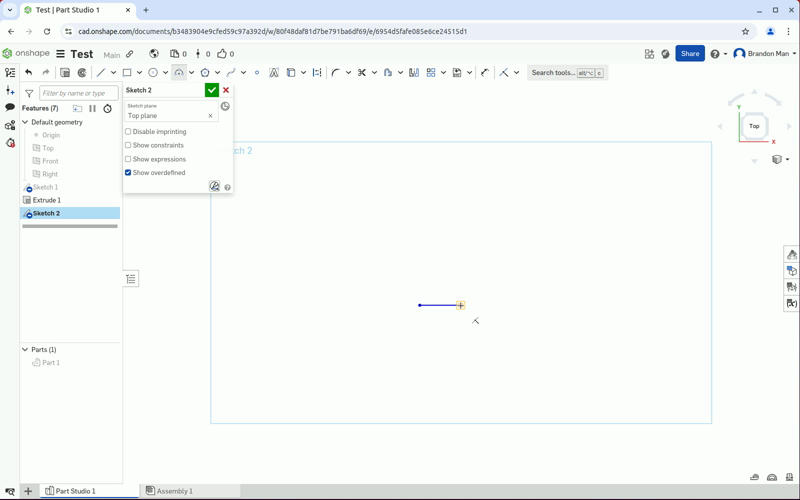
key_down(shift)
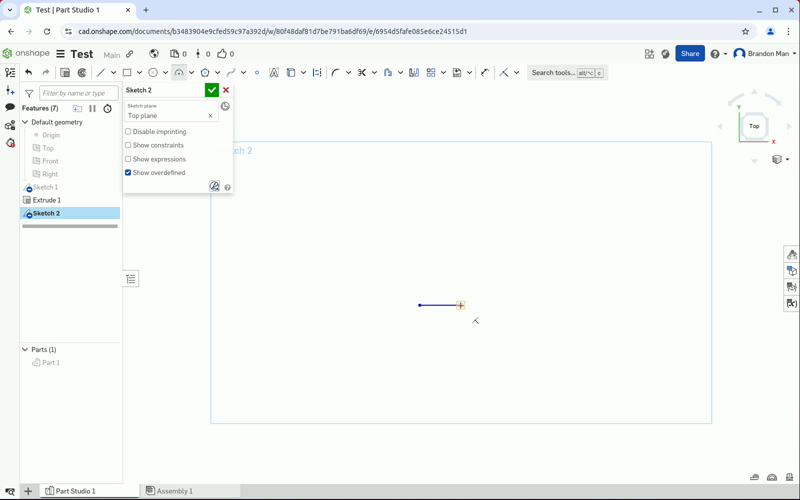
mouse_move(460, 170)
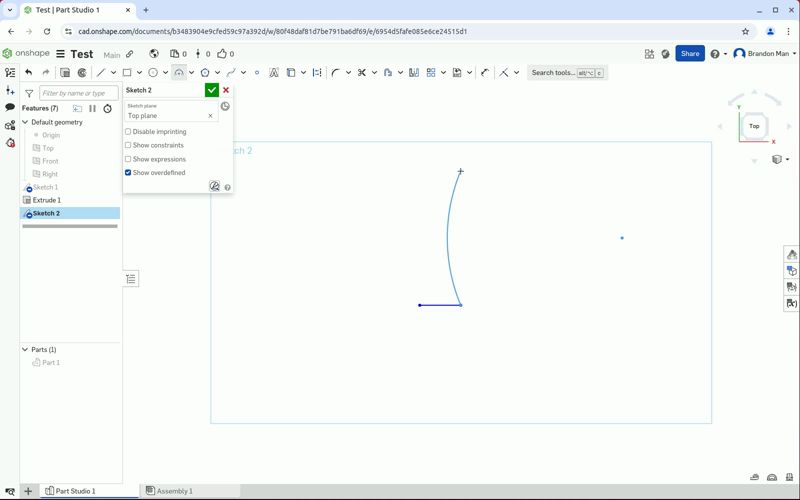
click(460, 170)
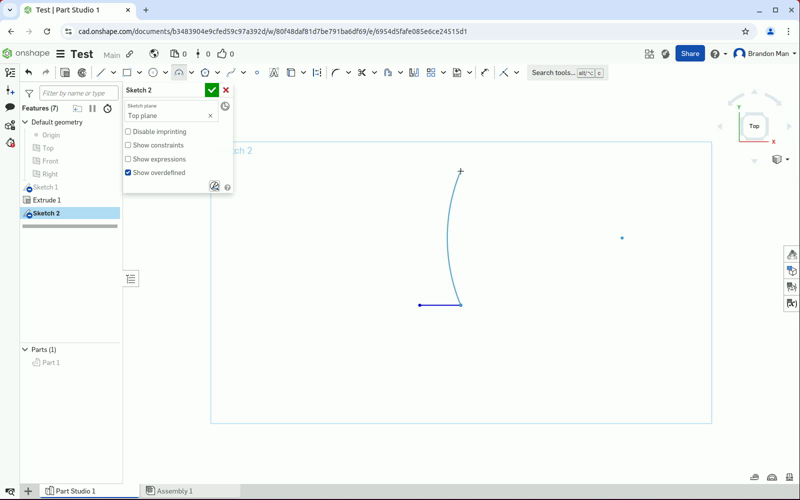
mouse_move(528, 237)
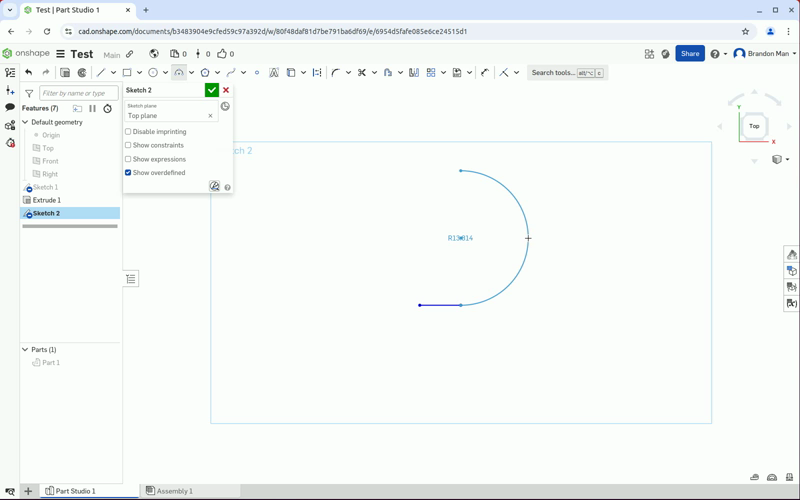
click(528, 237)
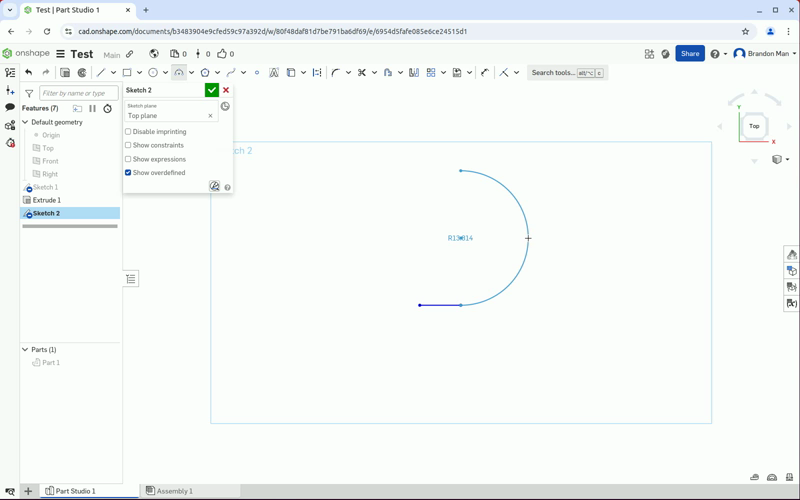
key_up(shift)
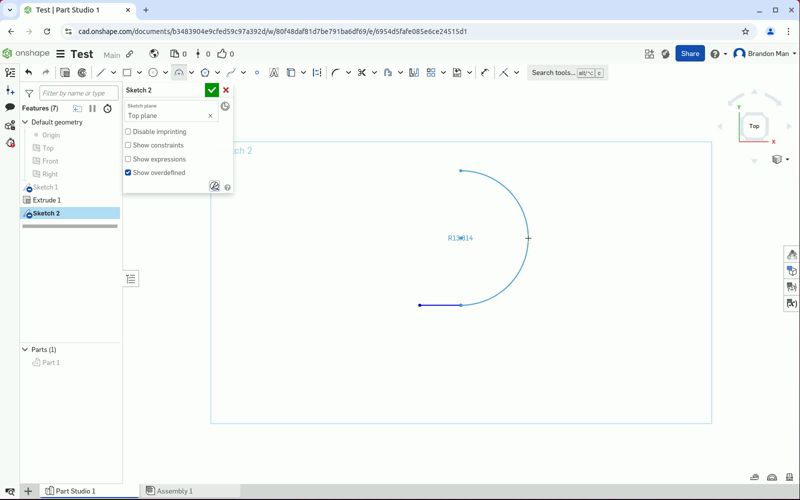
key(esc)
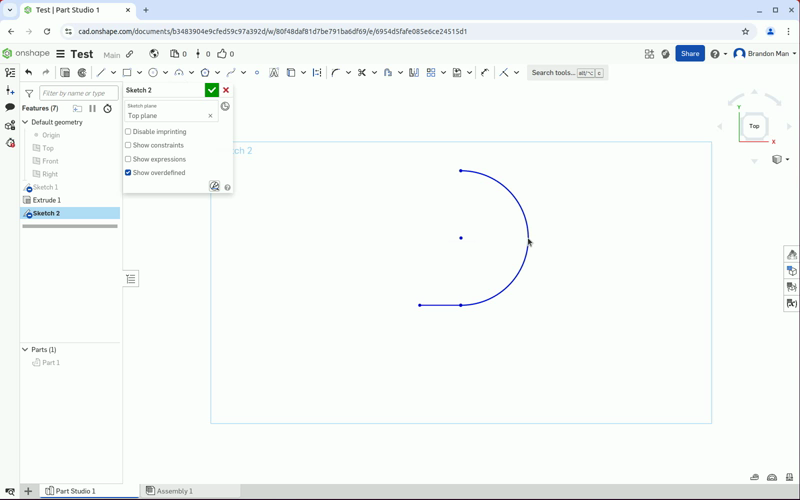
key(l)
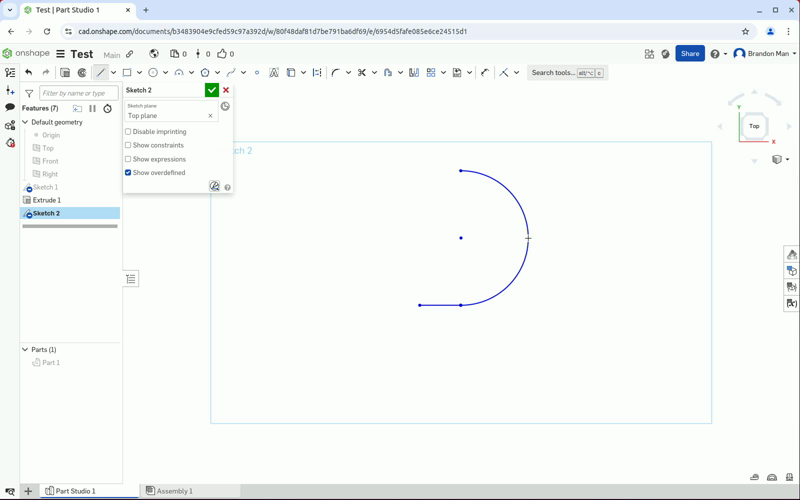
mouse_move(460, 170)
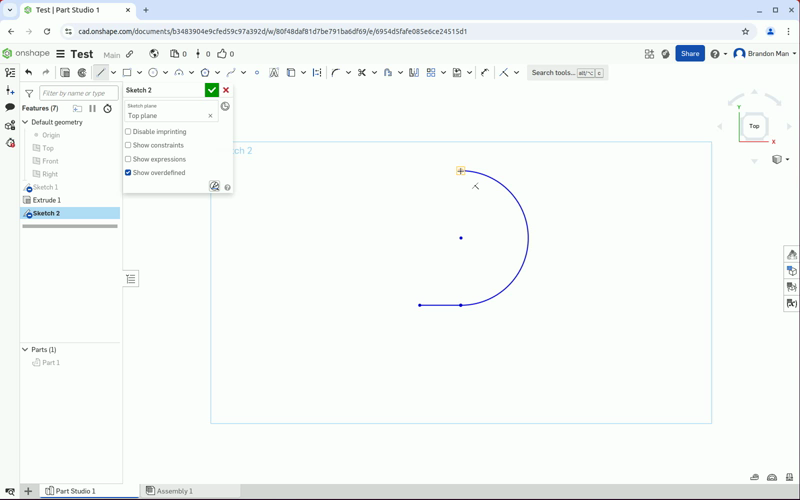
click(460, 170)
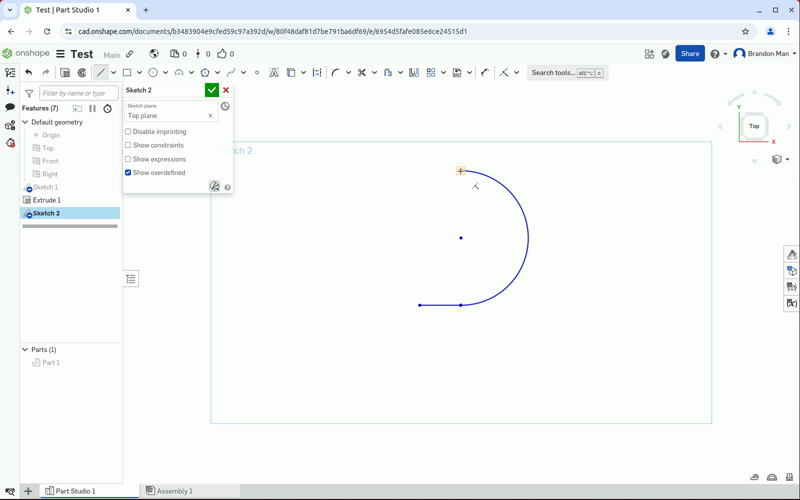
key_down(shift)
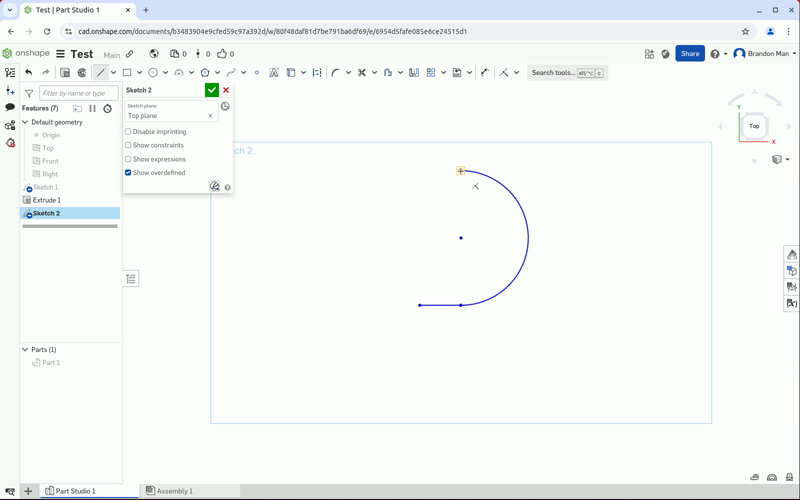
mouse_move(490, 170)
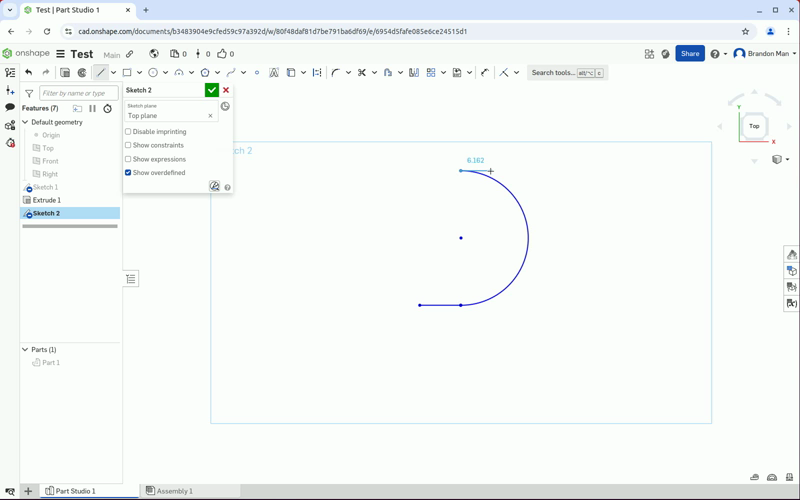
mouse_move(419, 170)
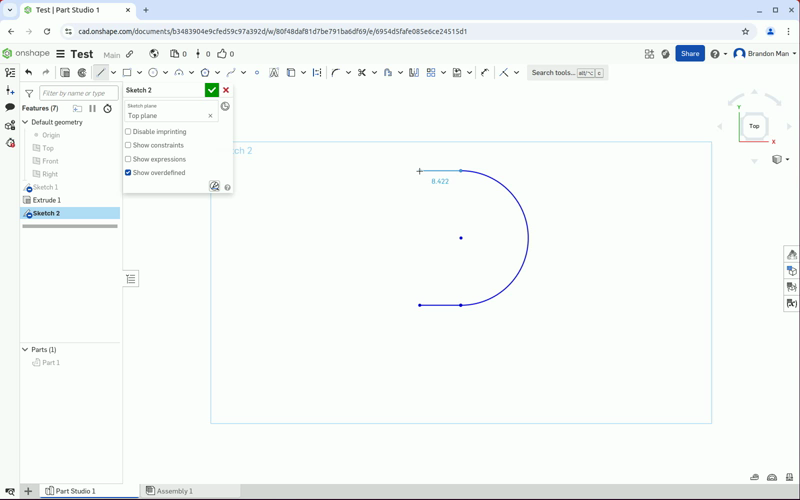
click(419, 170)
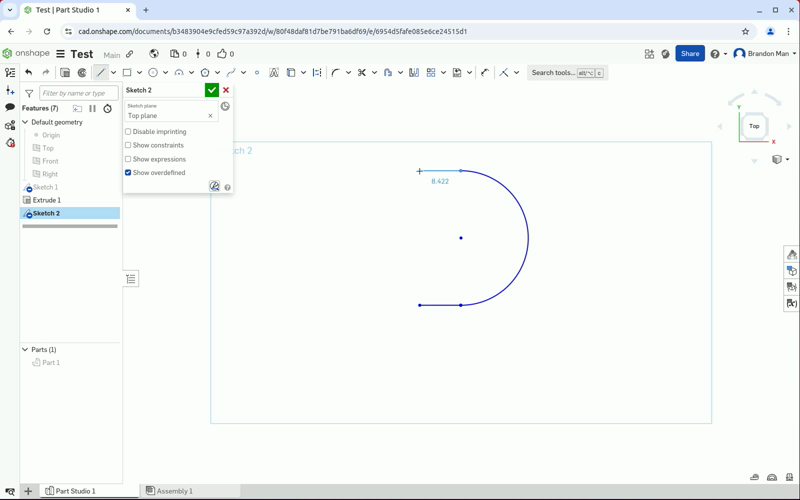
key_up(shift)
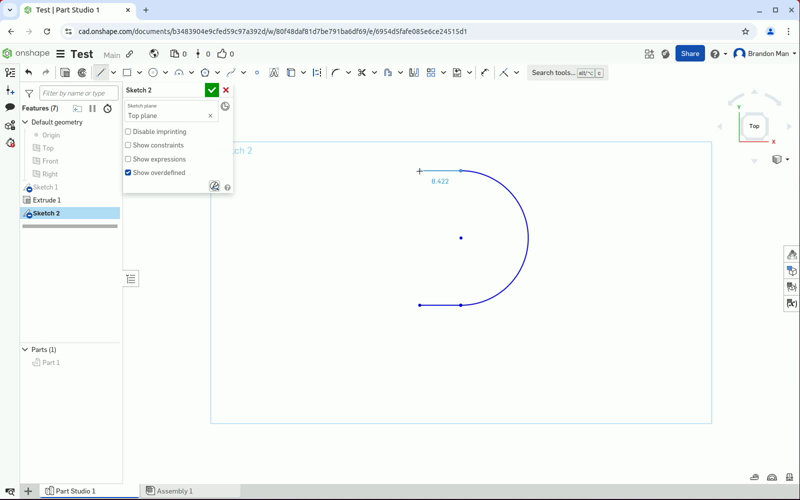
key_down(shift)
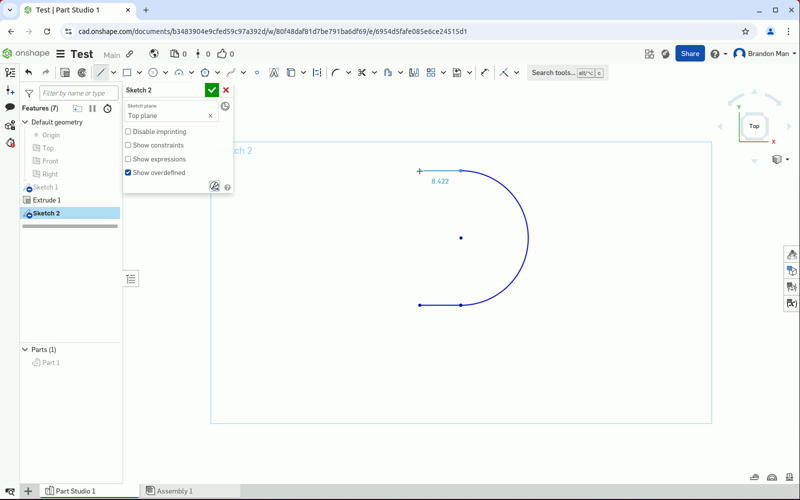
mouse_move(419, 305)
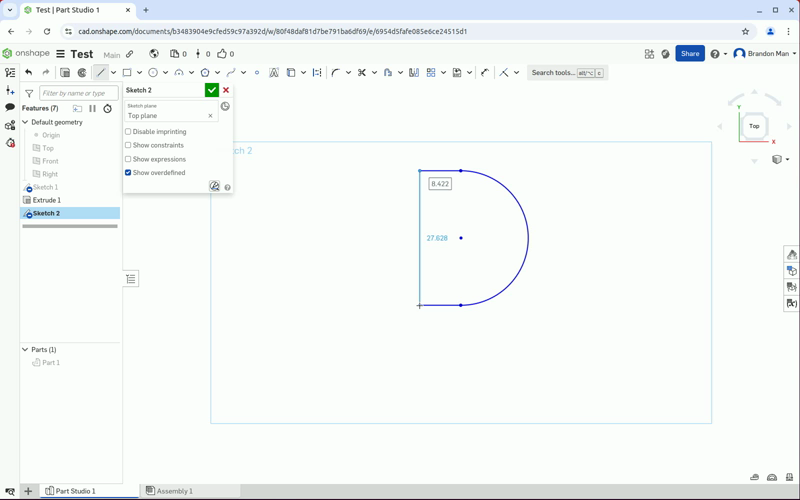
key_up(shift)
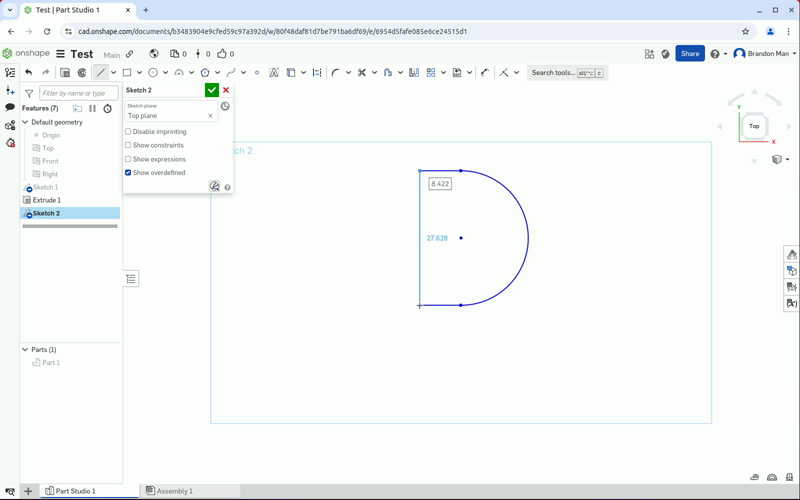
click(419, 305)
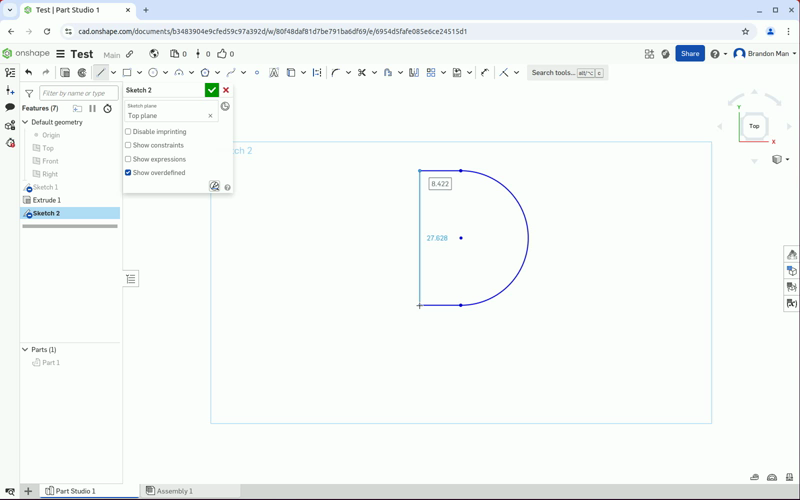
key(esc)
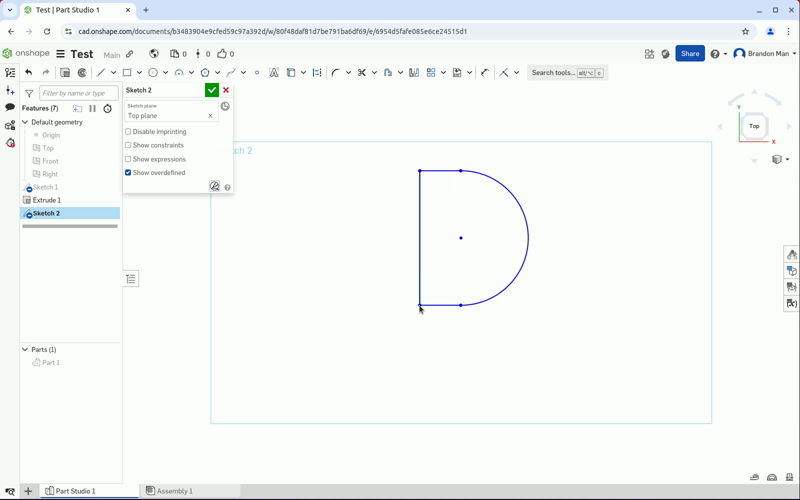
mouse_move(508, 238)
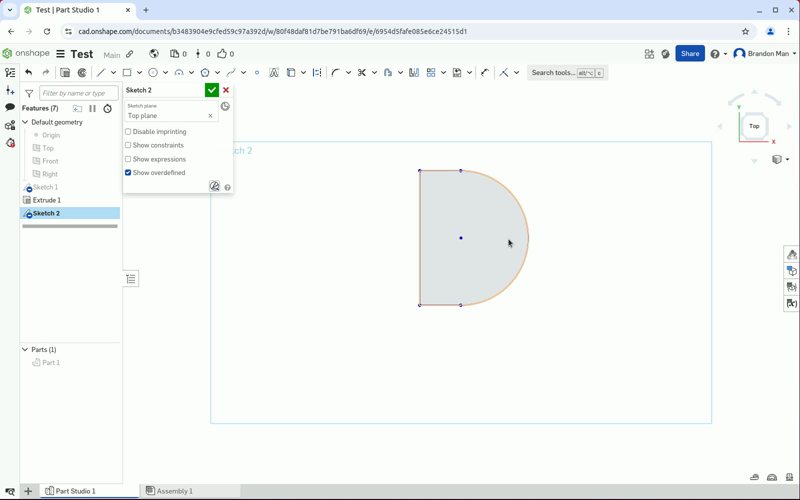
click(508, 238)
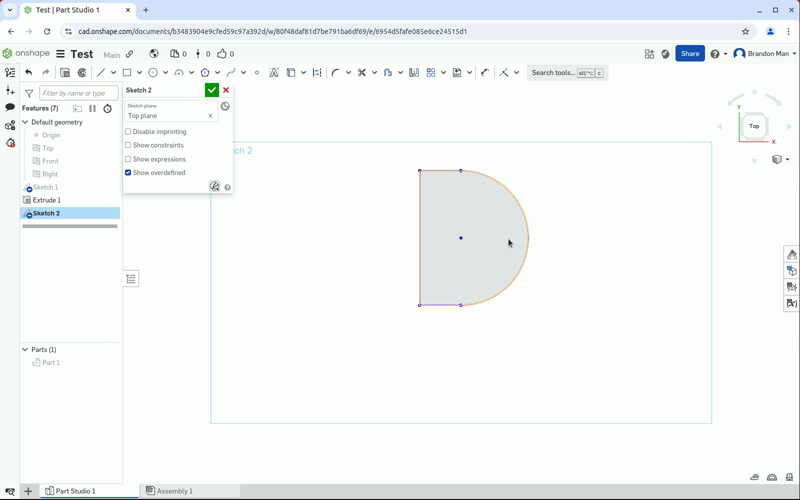
mouse_move(73, 352)
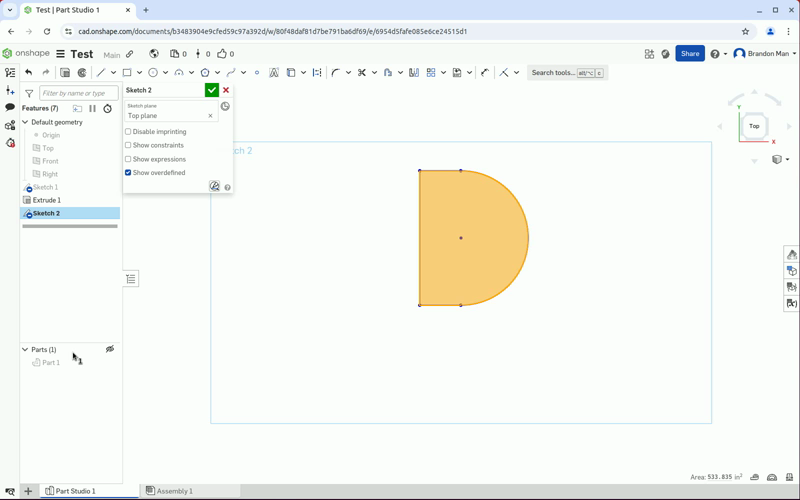
key(shift+y)
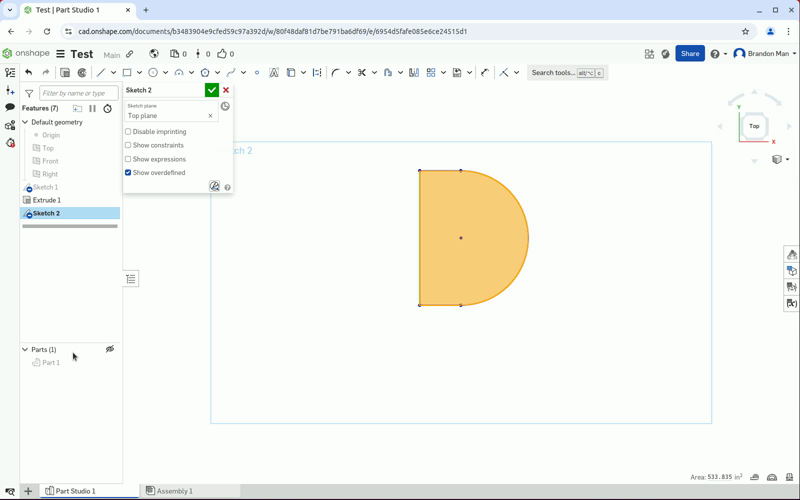
key(shift+e)
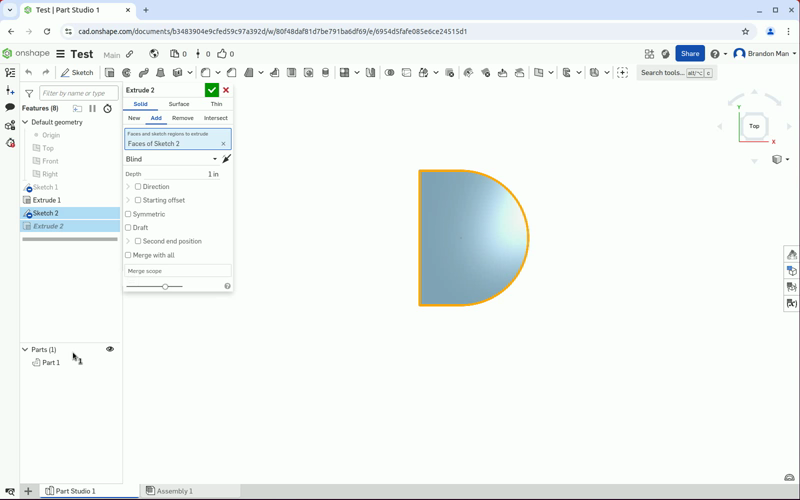
mouse_move(143, 106)
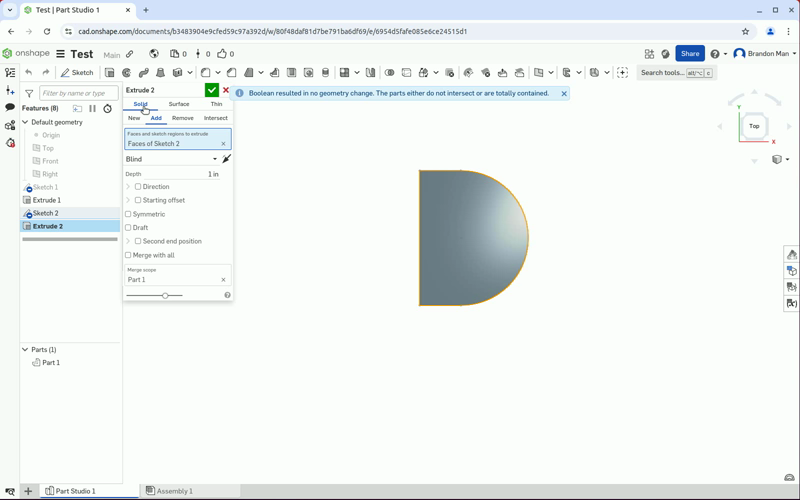
click(143, 106)
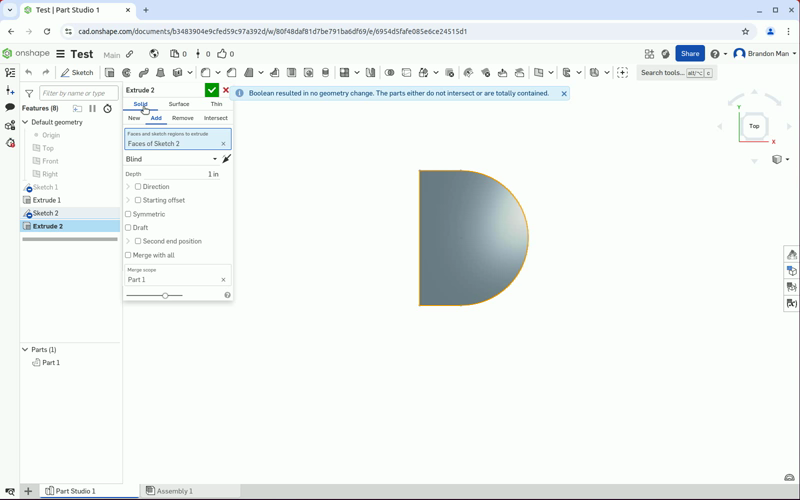
mouse_move(137, 120)
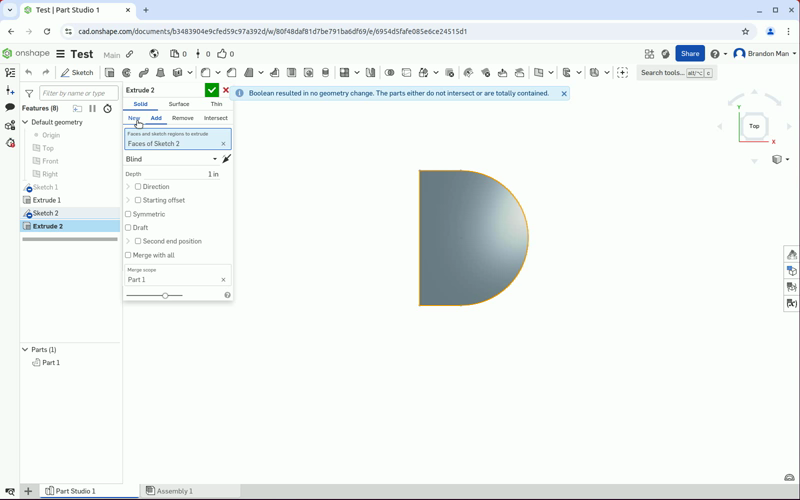
click(137, 120)
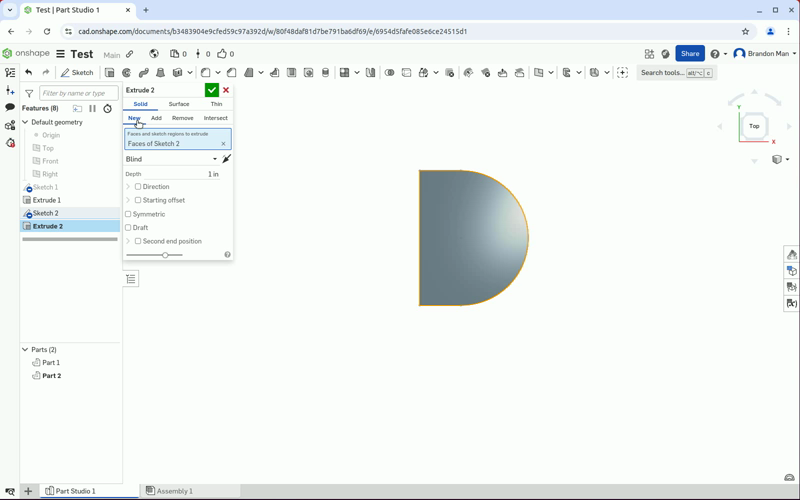
key(tab, 4)
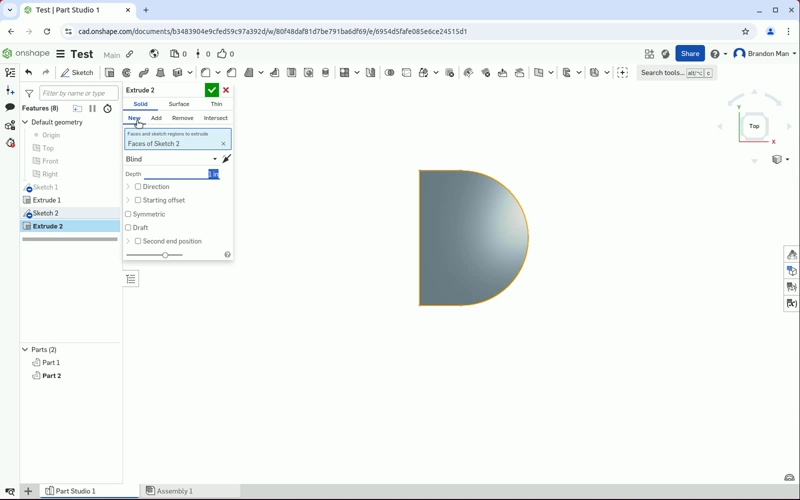
text(3.611)
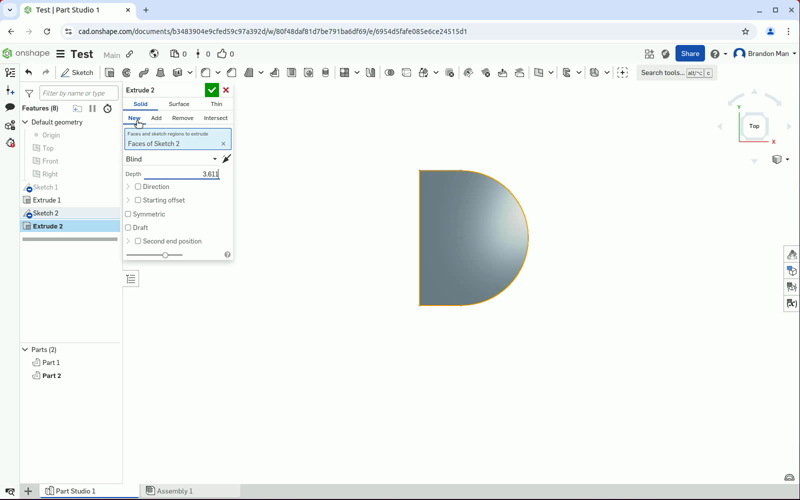
key(enter)
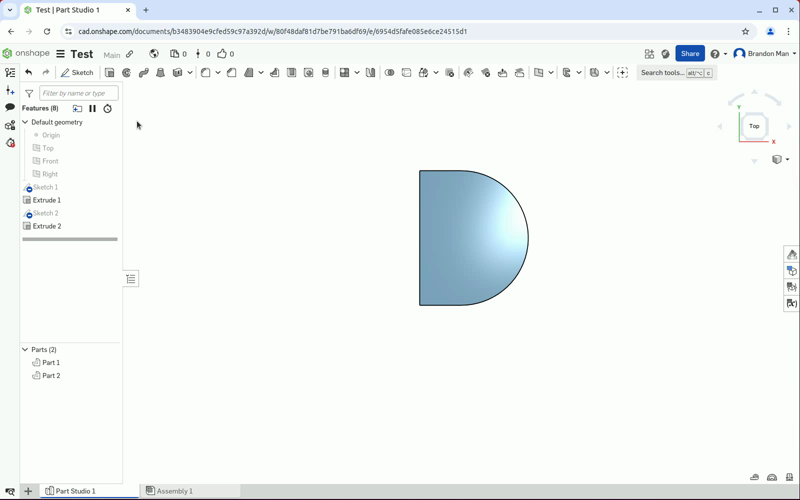
key(shift+h)
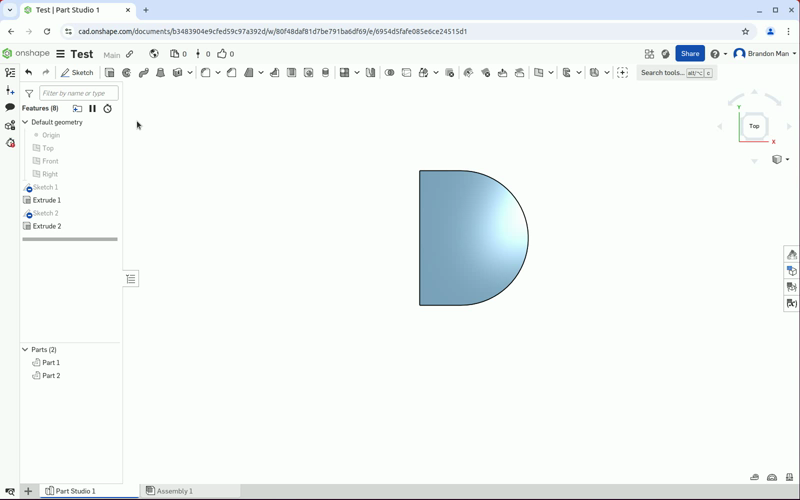
key(shift+h)
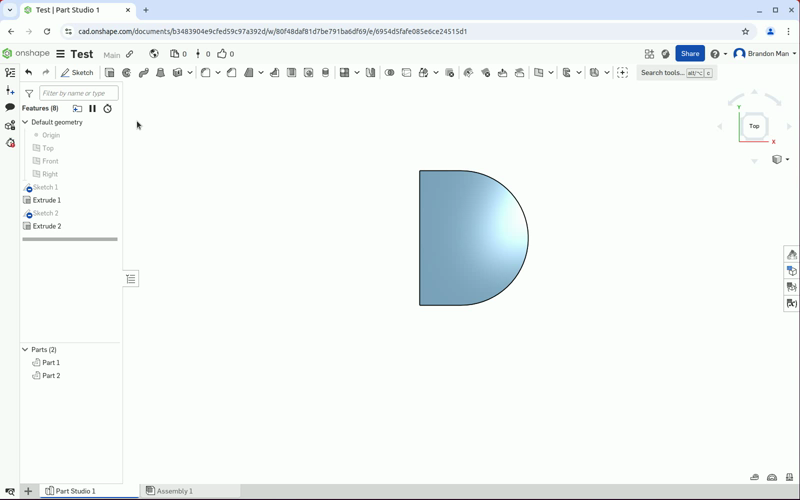
mouse_move(73, 189)
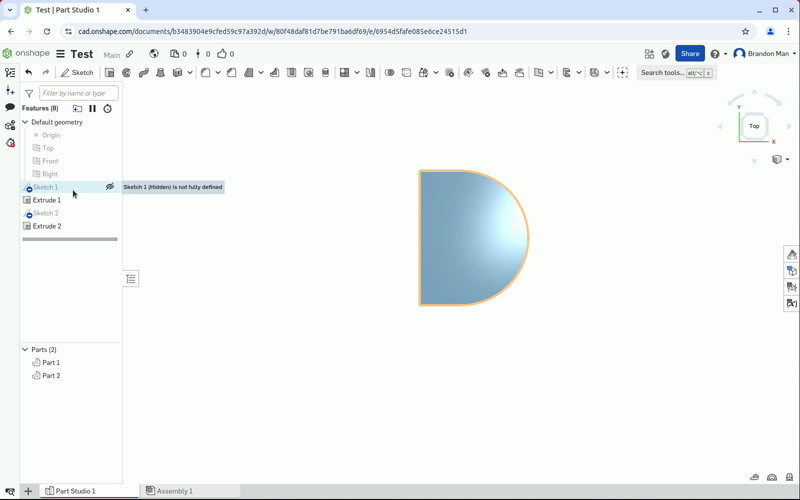
click(73, 189)
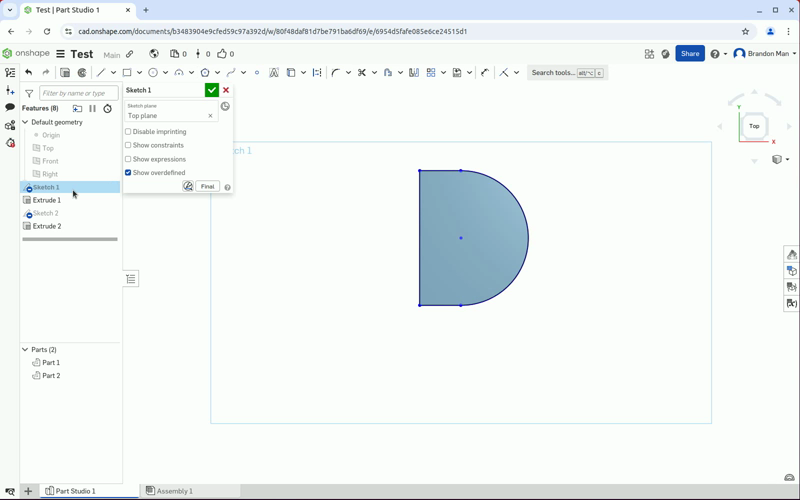
mouse_move(229, 92)
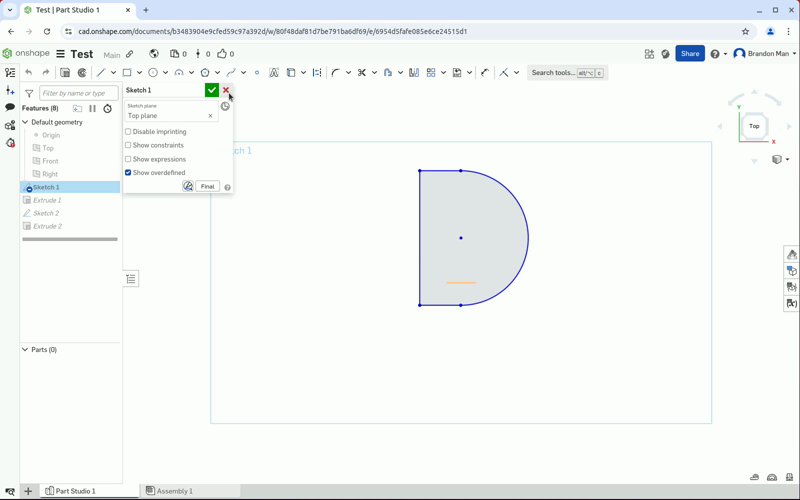
click(229, 92)
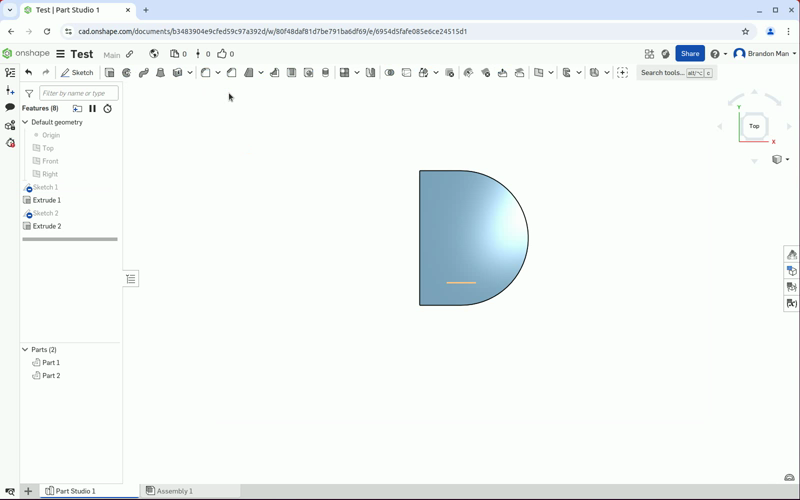
mouse_move(541, 75)
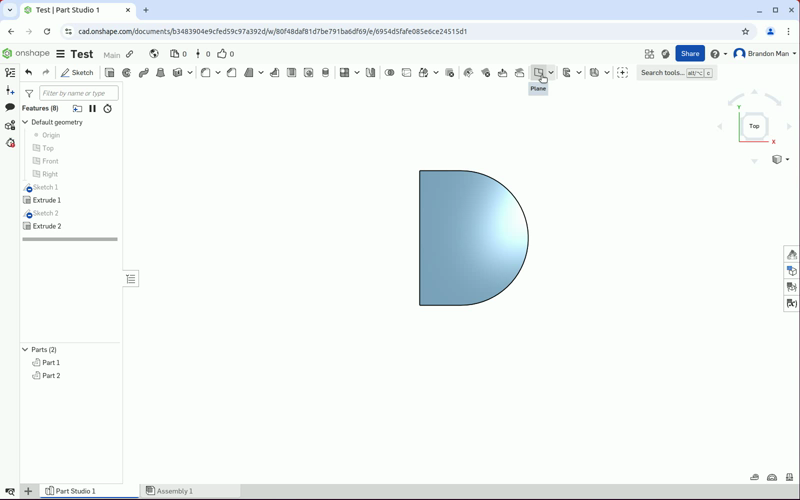
click(541, 75)
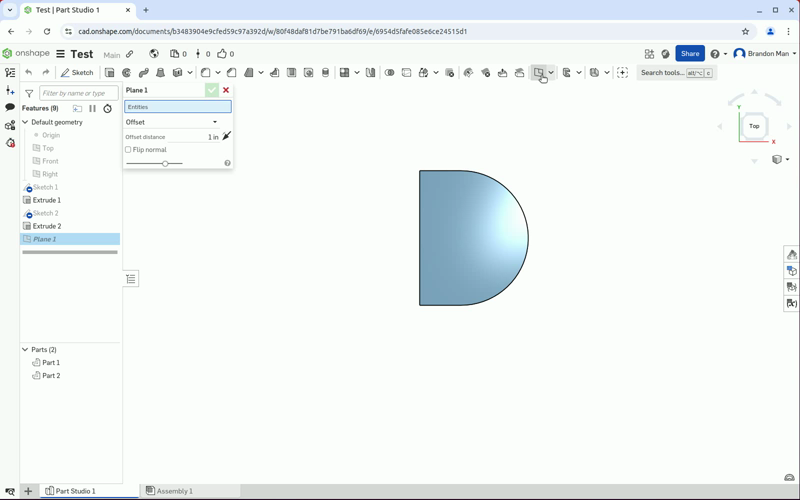
mouse_move(73, 150)
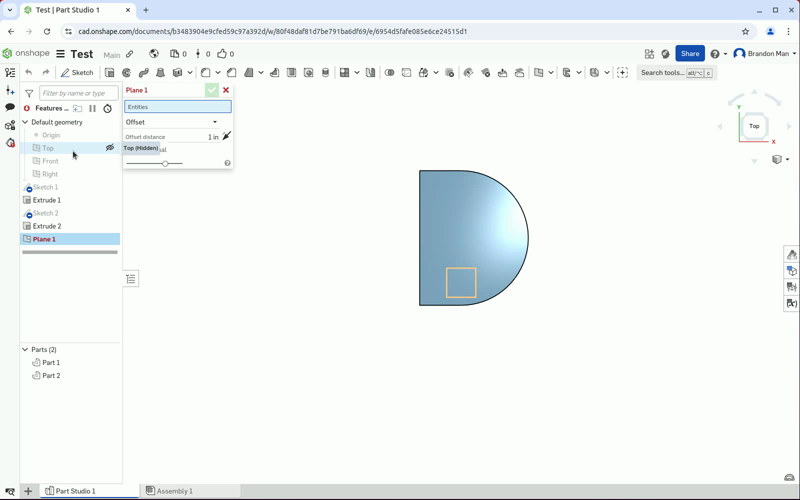
click(73, 150)
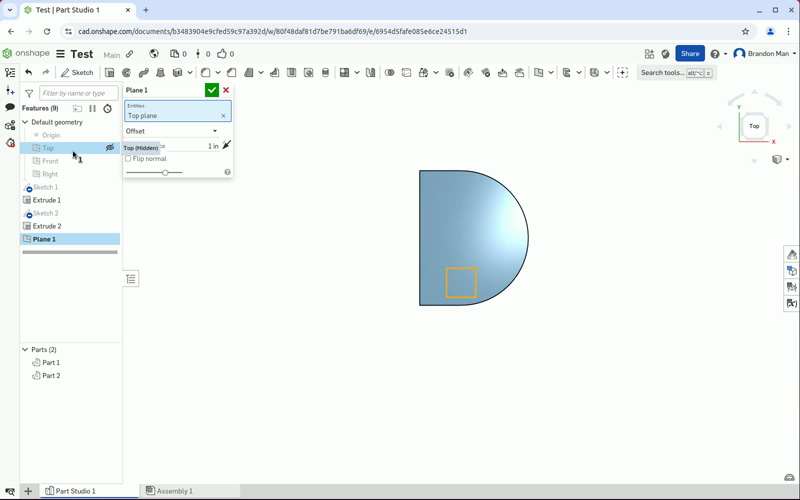
key(tab, 2)
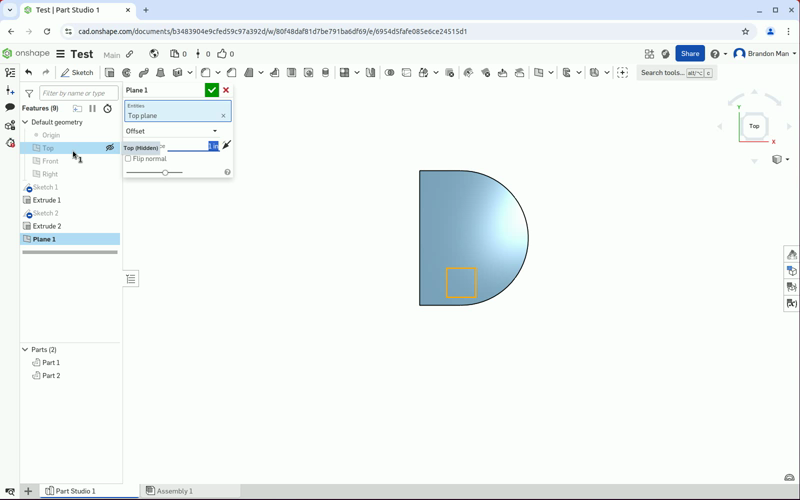
text(3.605)
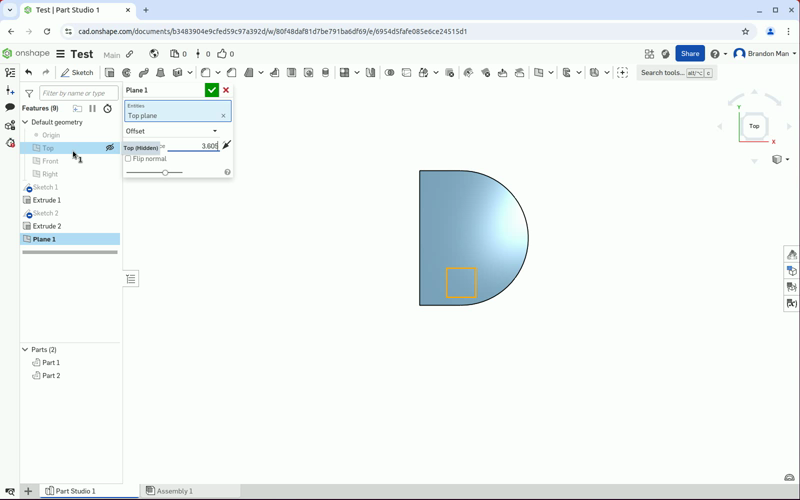
key(enter, 2)
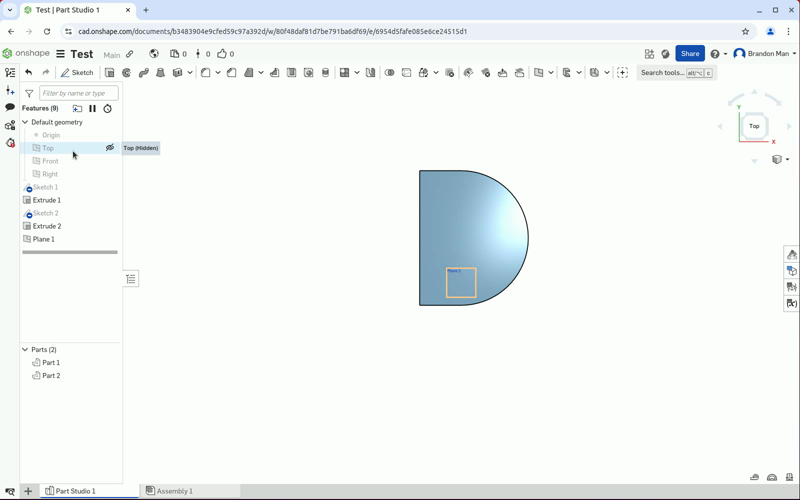
key(shift+s)
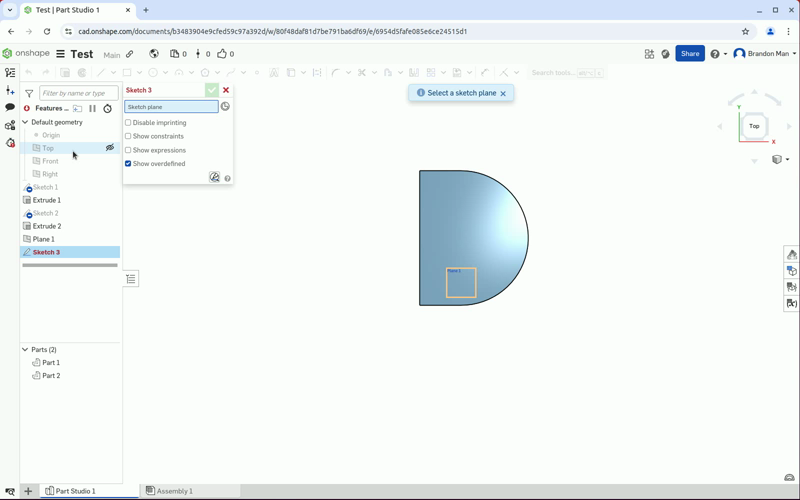
mouse_move(73, 241)
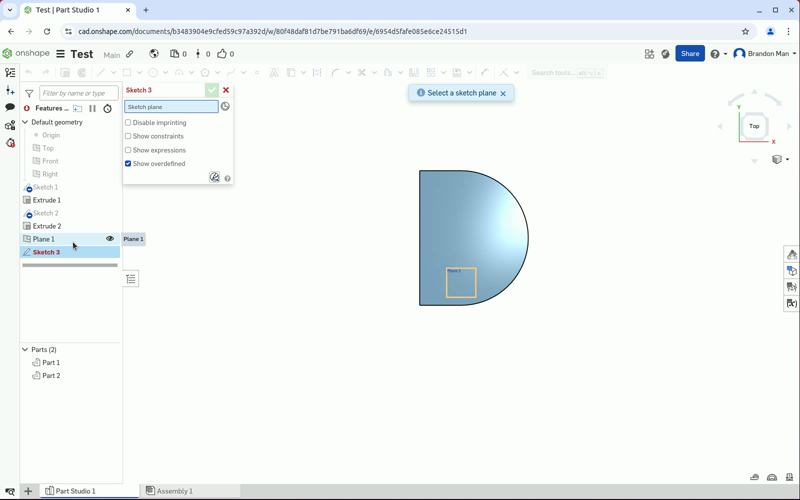
click(73, 241)
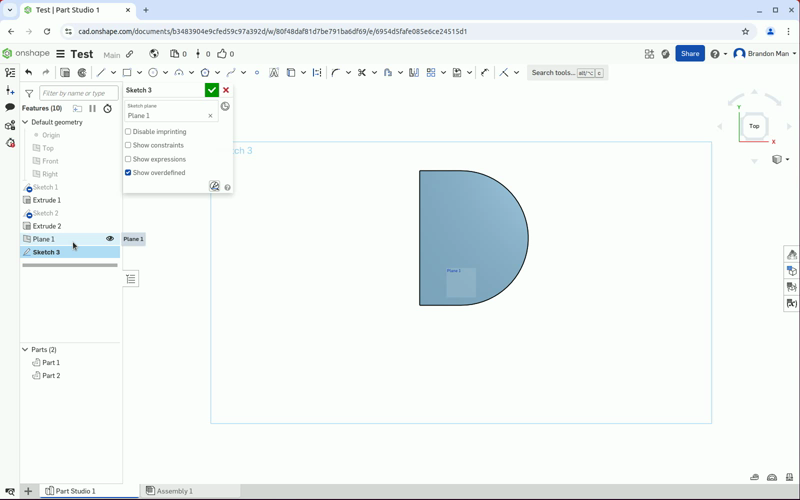
mouse_move(73, 352)
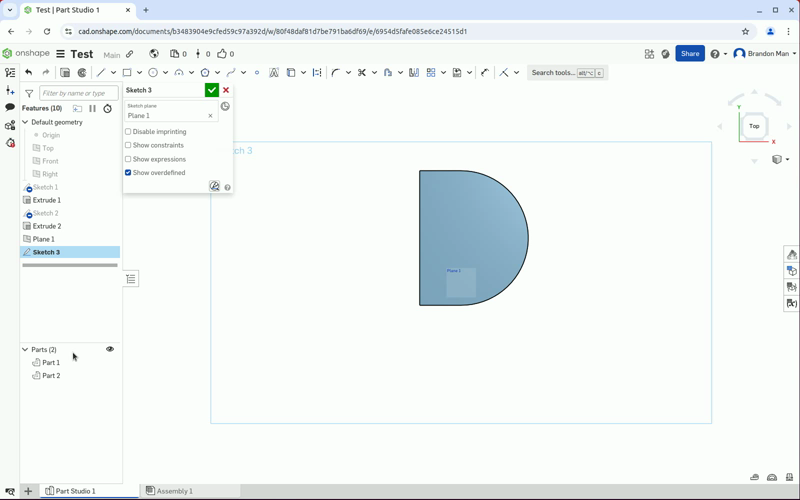
key(y)
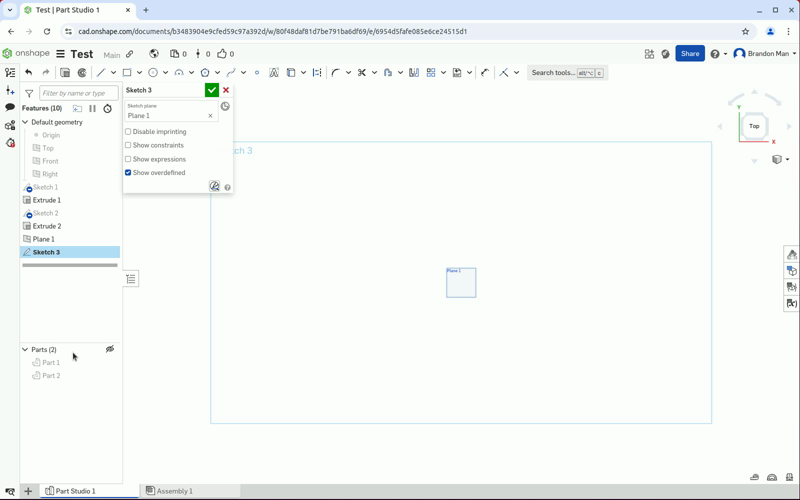
key(l)
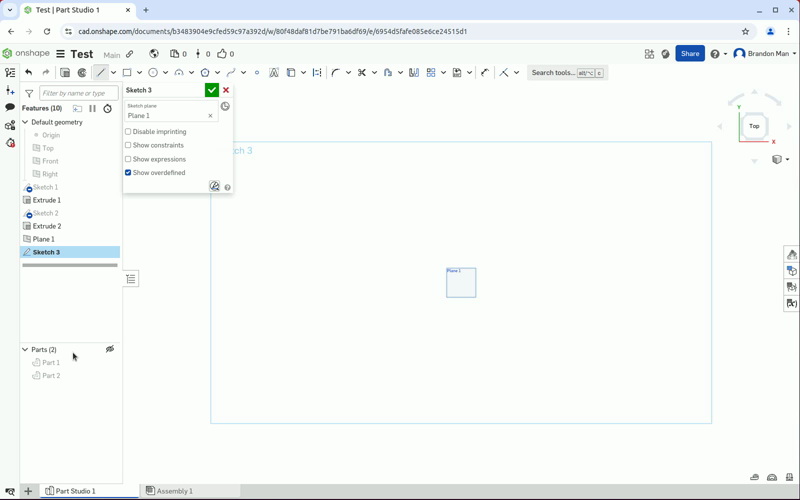
key_down(shift)
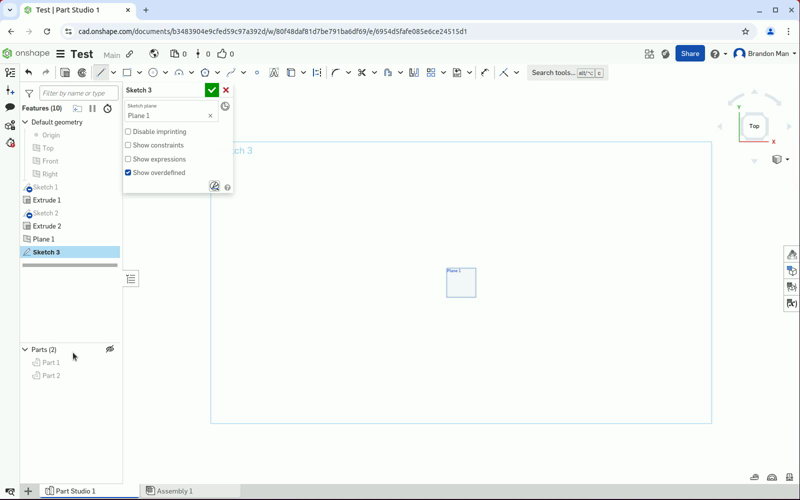
mouse_move(419, 278)
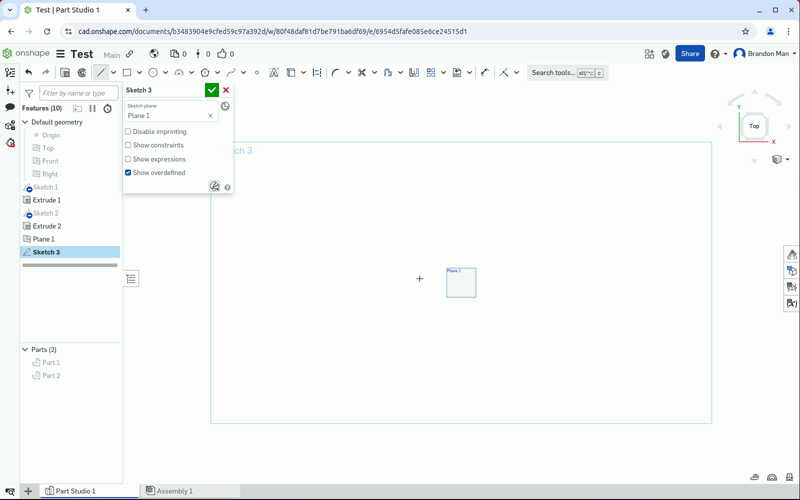
click(419, 278)
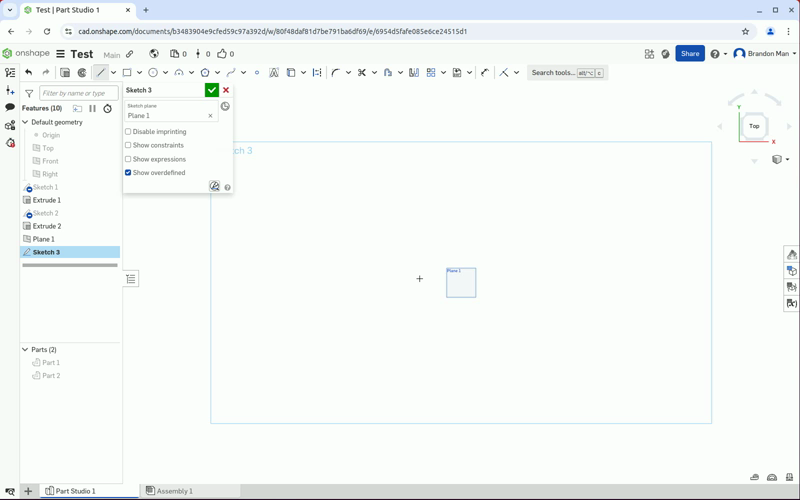
key_up(shift)
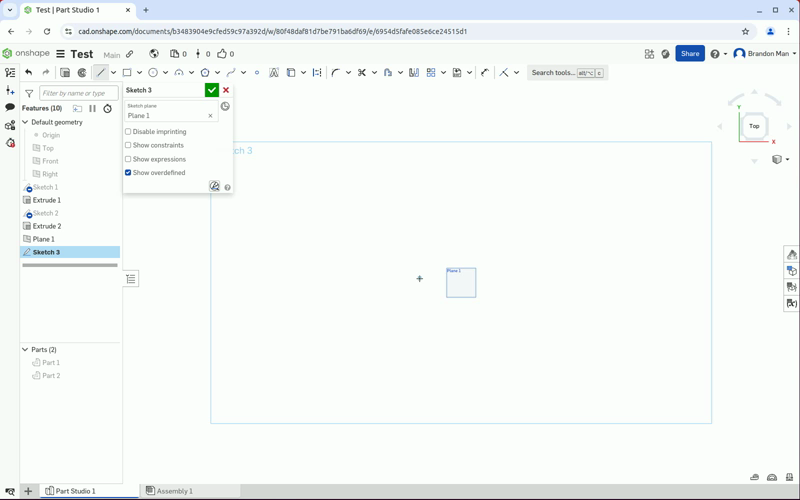
key_down(shift)
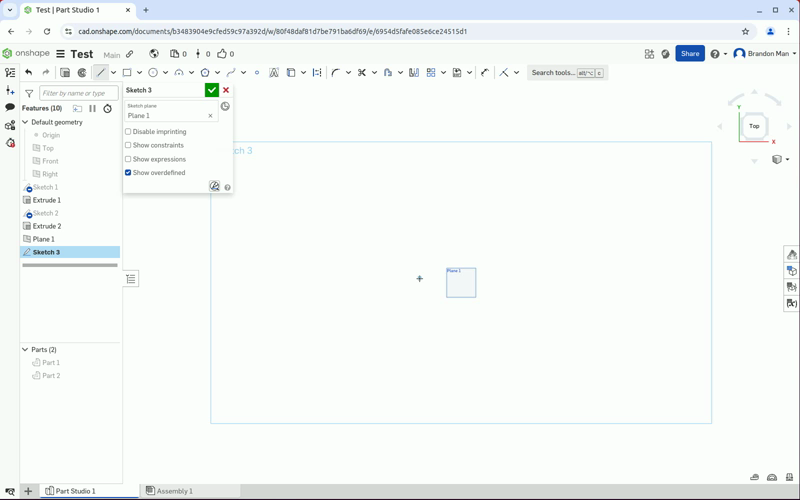
mouse_move(449, 278)
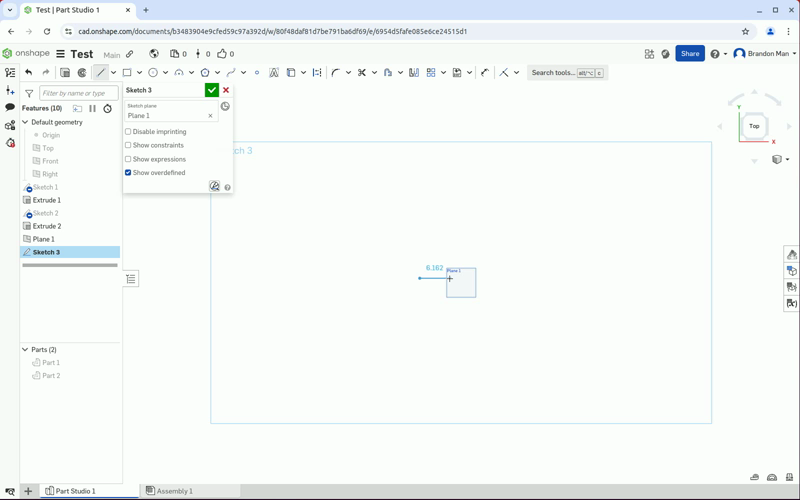
mouse_move(419, 236)
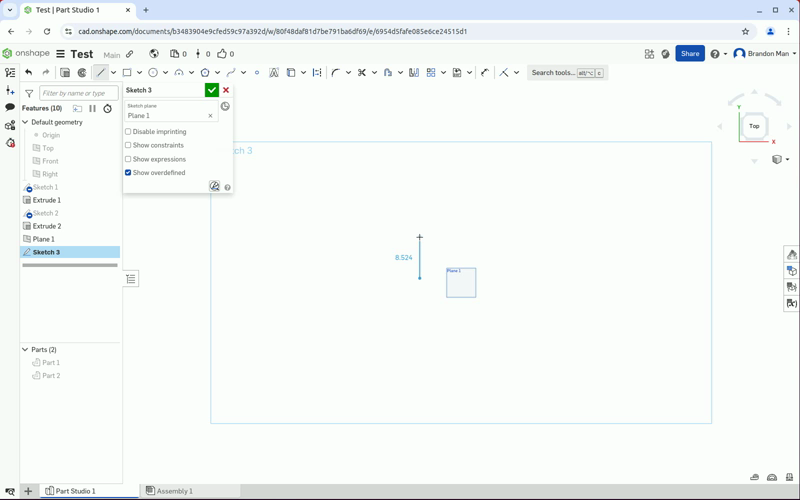
click(419, 236)
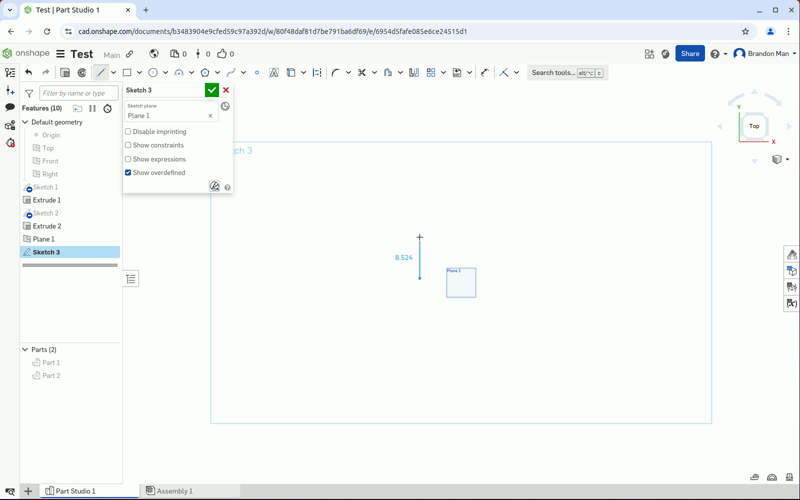
key_up(shift)
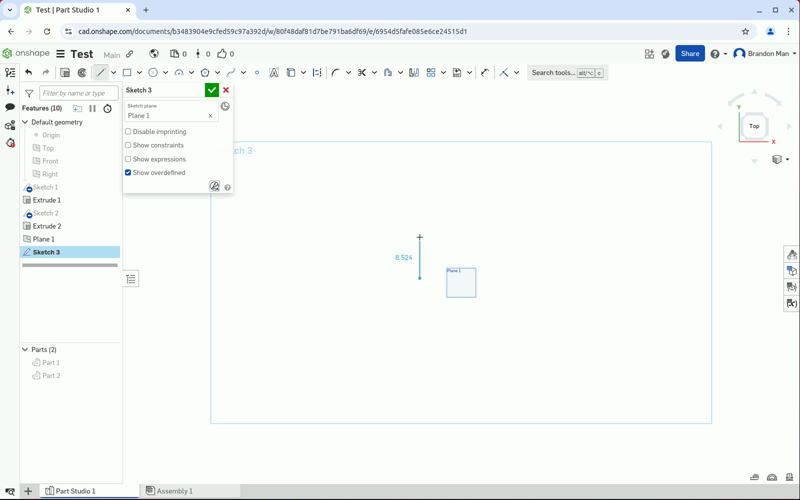
key_down(shift)
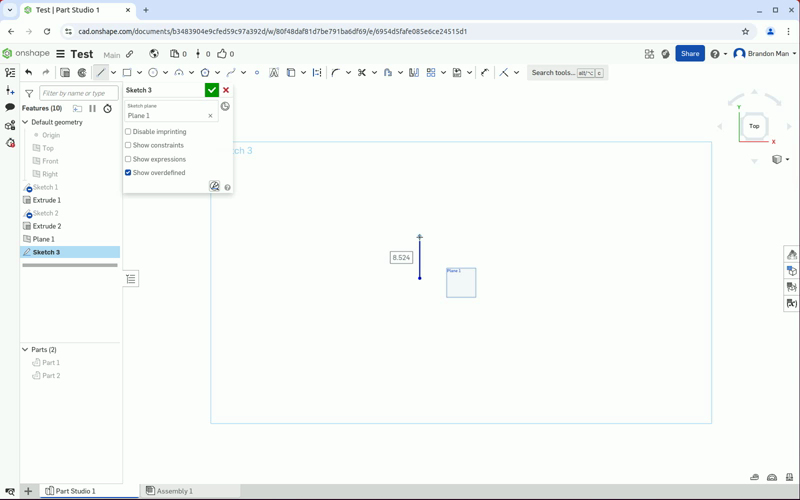
mouse_move(449, 236)
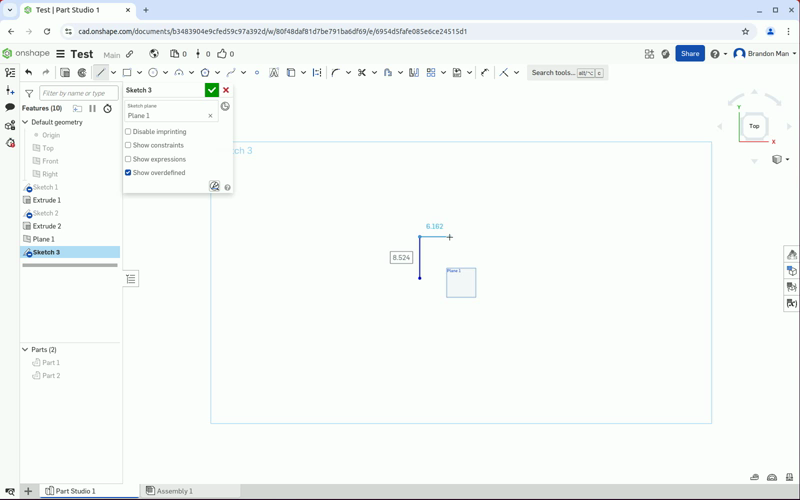
mouse_move(419, 195)
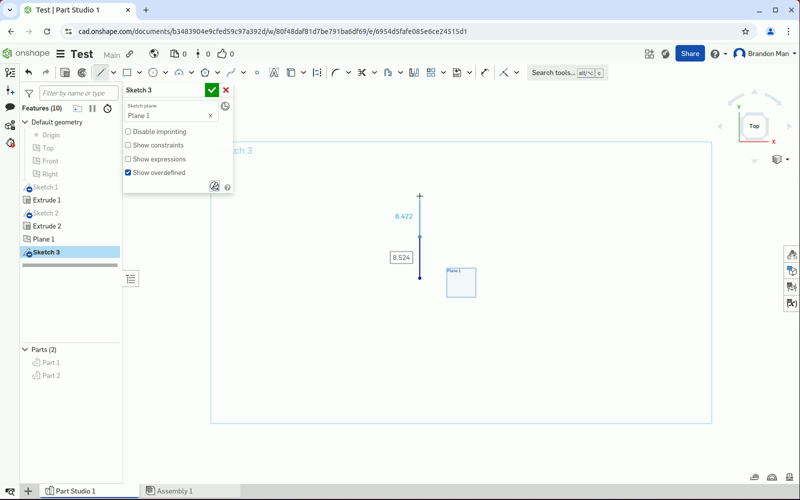
click(419, 195)
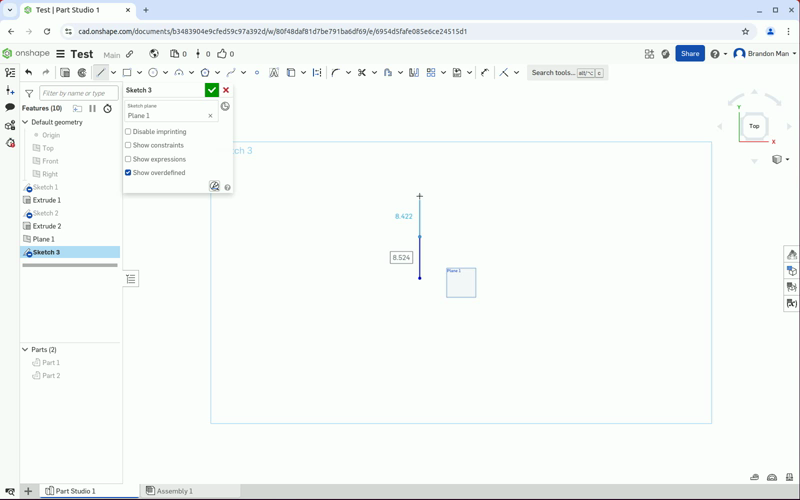
key_up(shift)
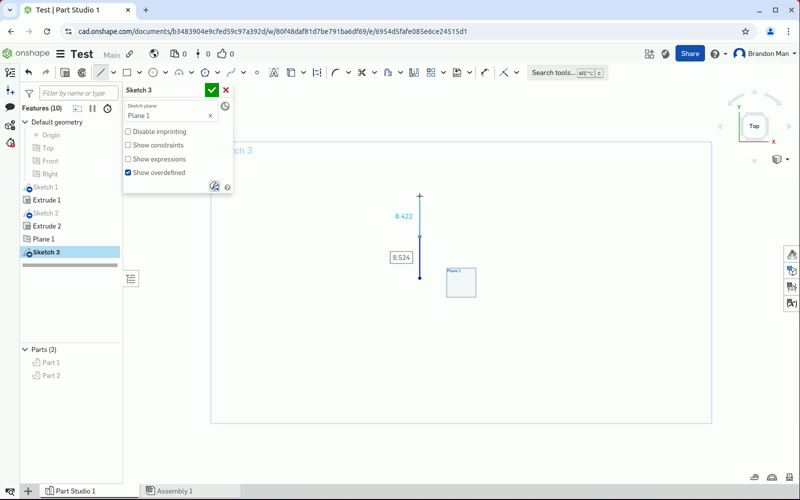
key(esc)
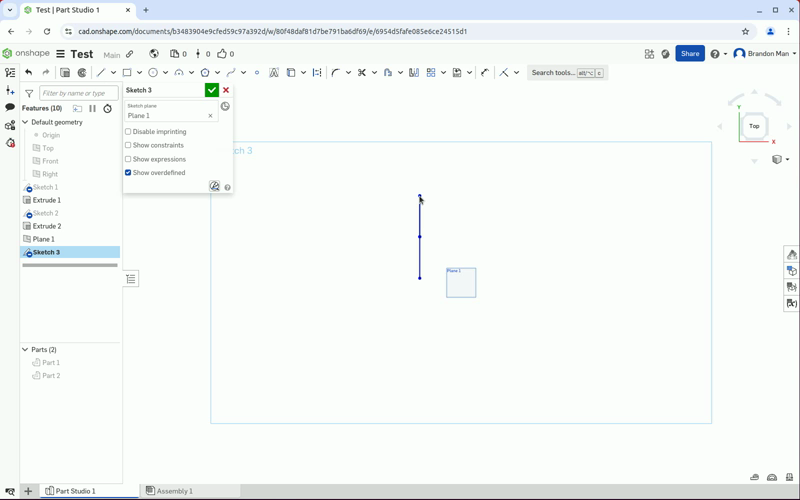
key(a)
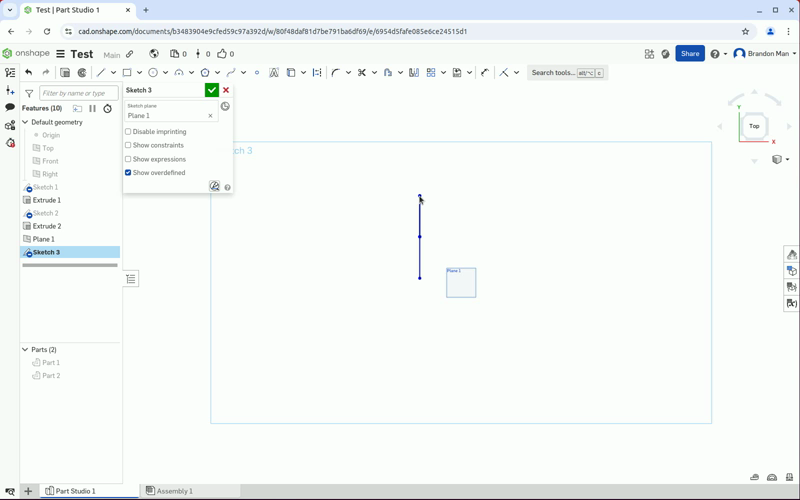
mouse_move(419, 195)
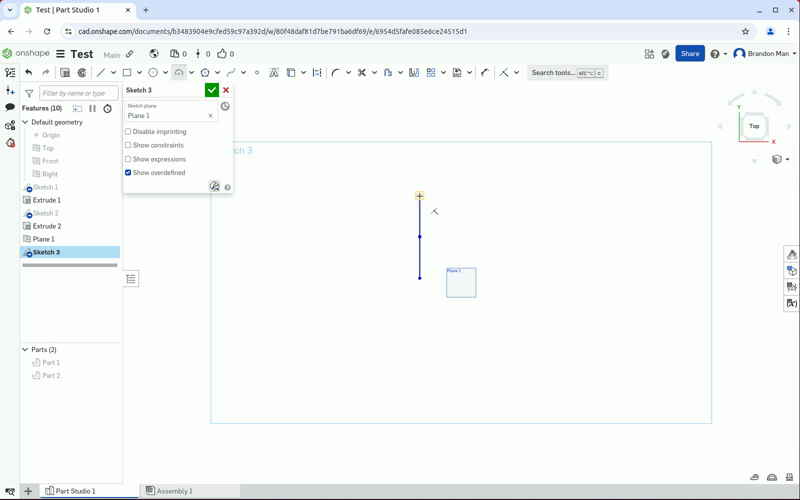
click(419, 195)
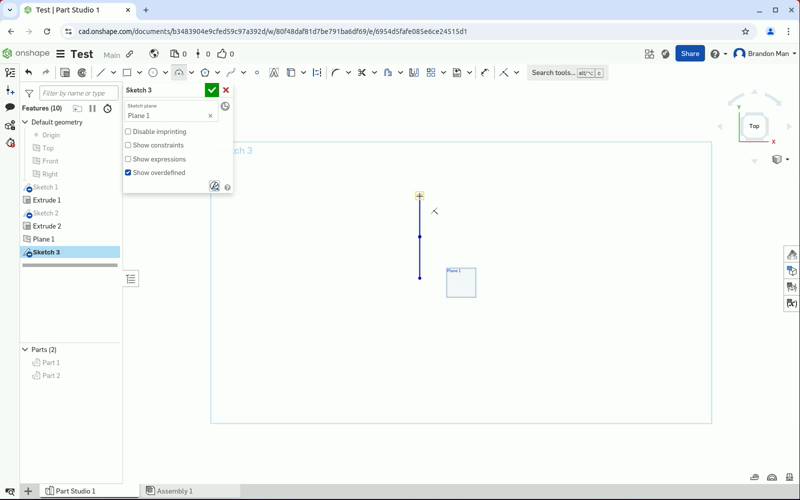
mouse_move(419, 278)
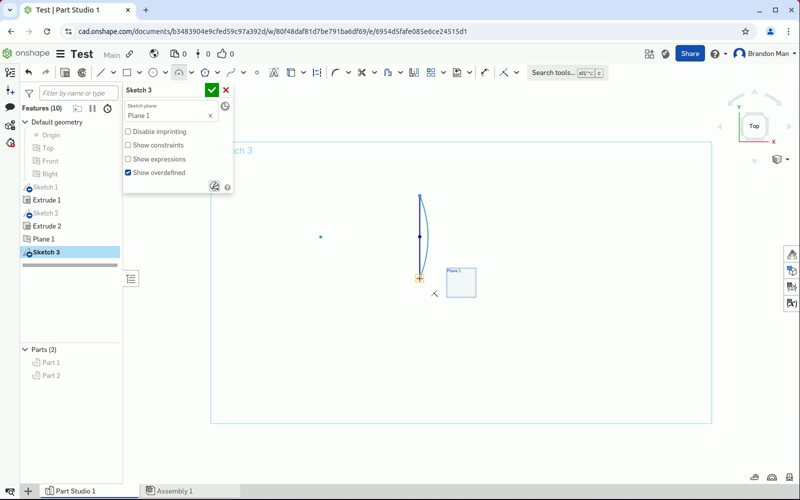
click(419, 278)
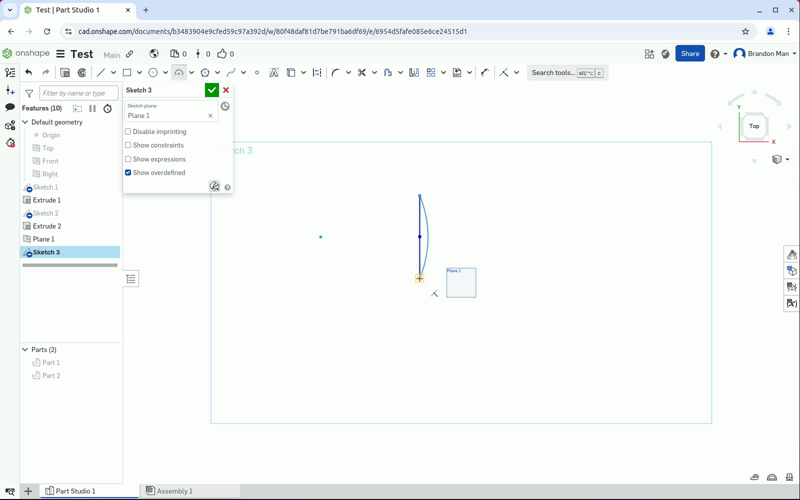
key_down(shift)
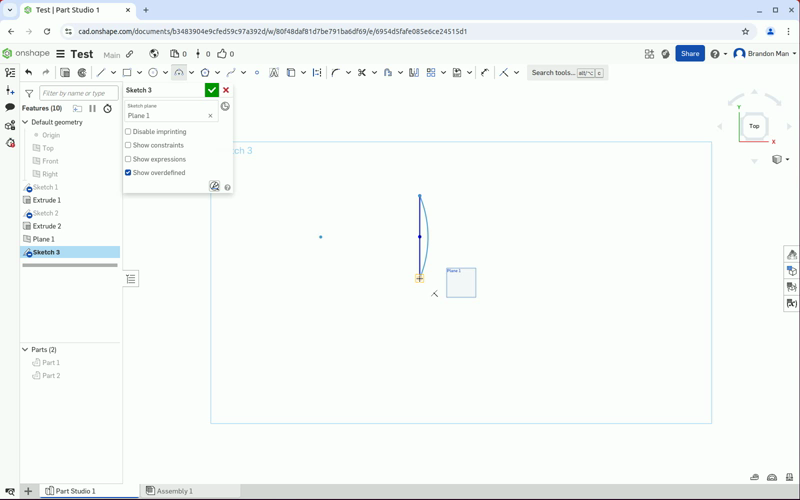
mouse_move(402, 237)
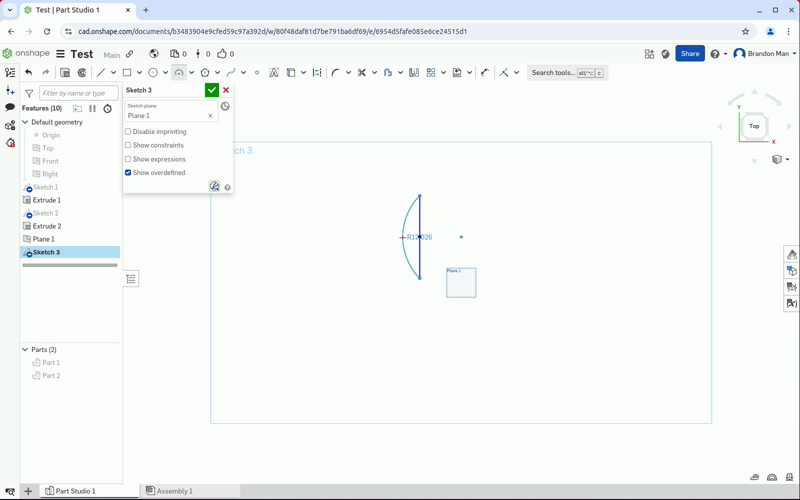
click(402, 237)
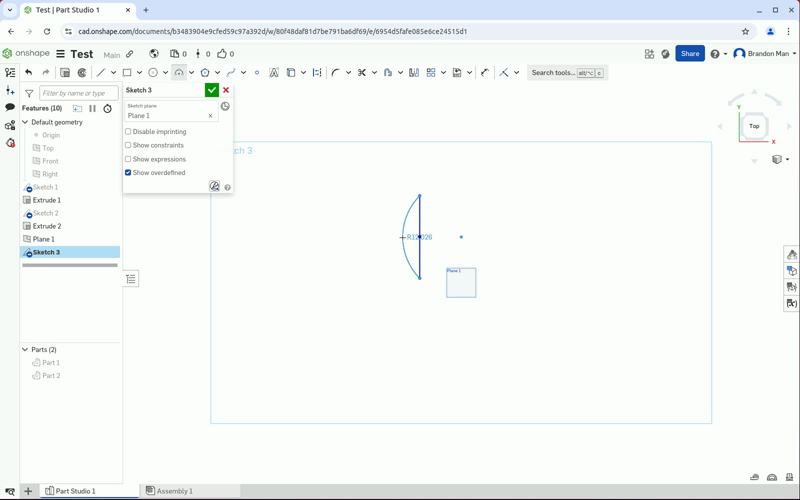
key_up(shift)
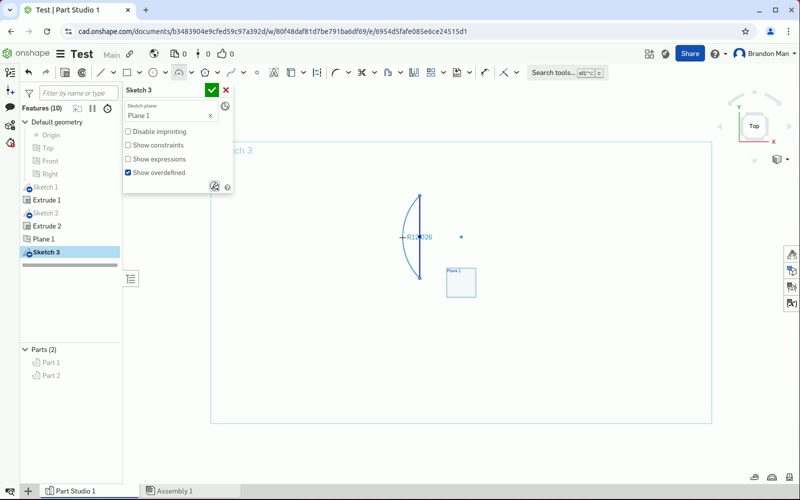
key(esc)
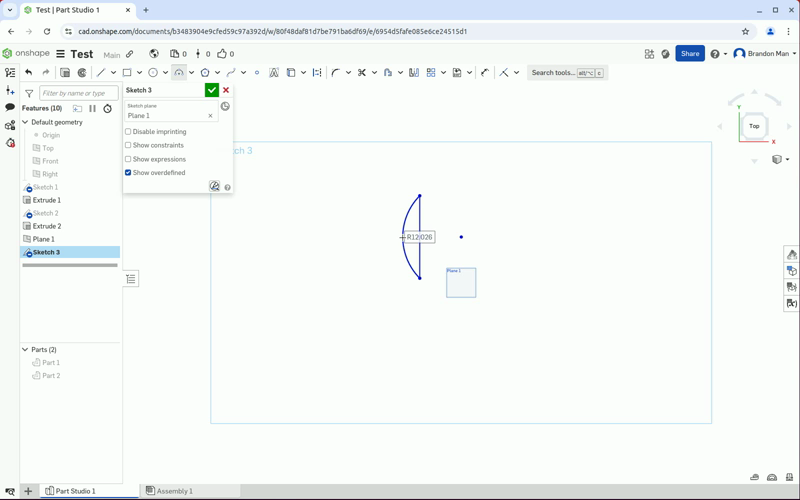
mouse_move(409, 257)
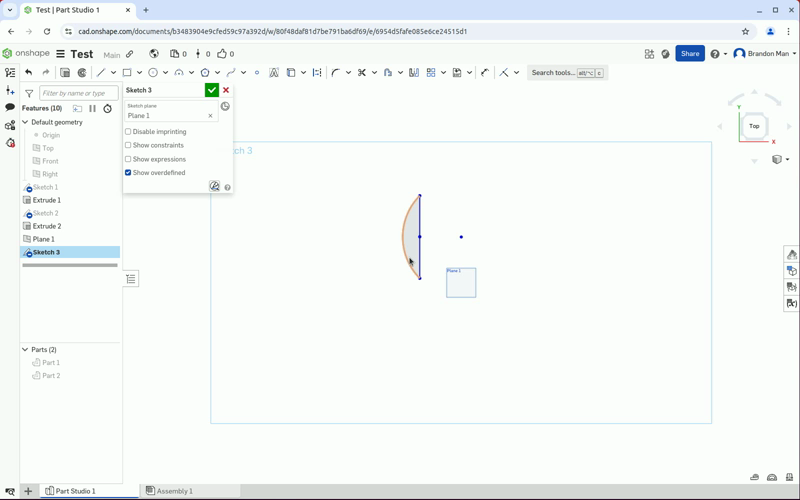
scroll(6)
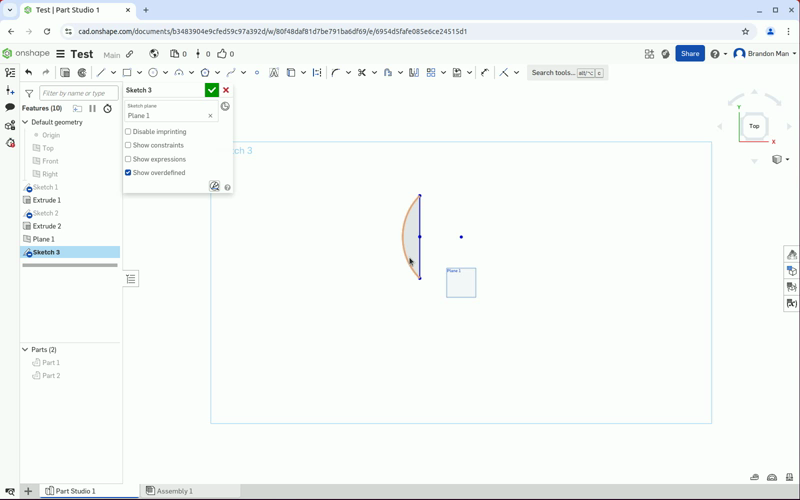
scroll(6)
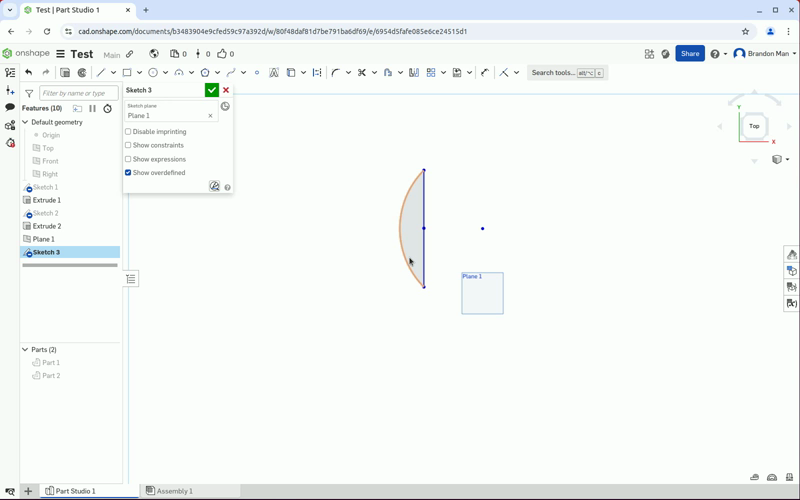
scroll(6)
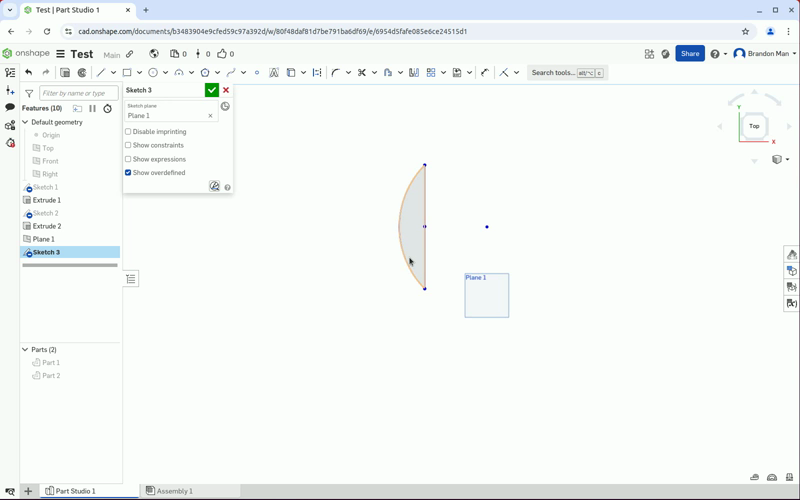
scroll(6)
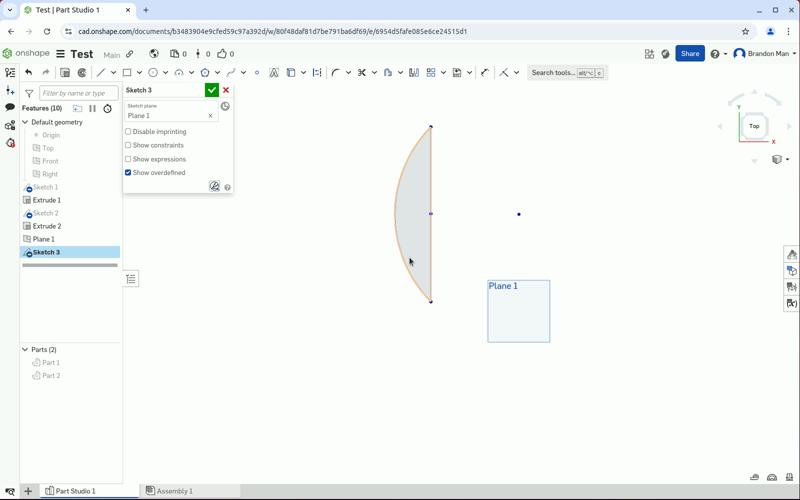
scroll(6)
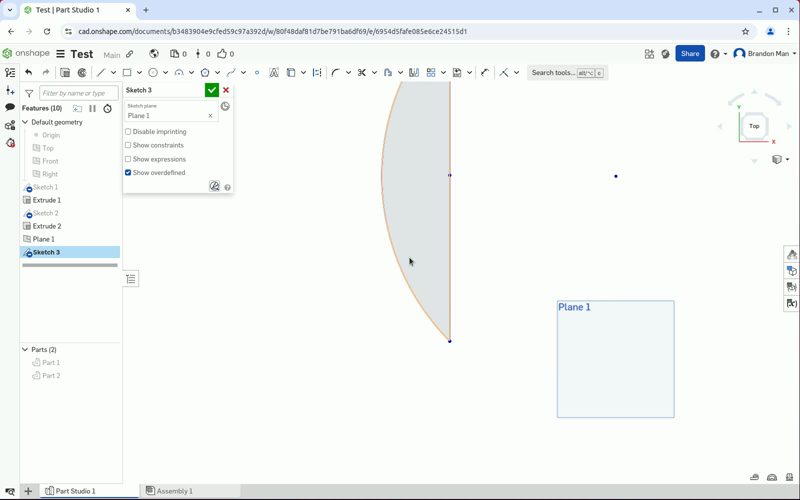
scroll(6)
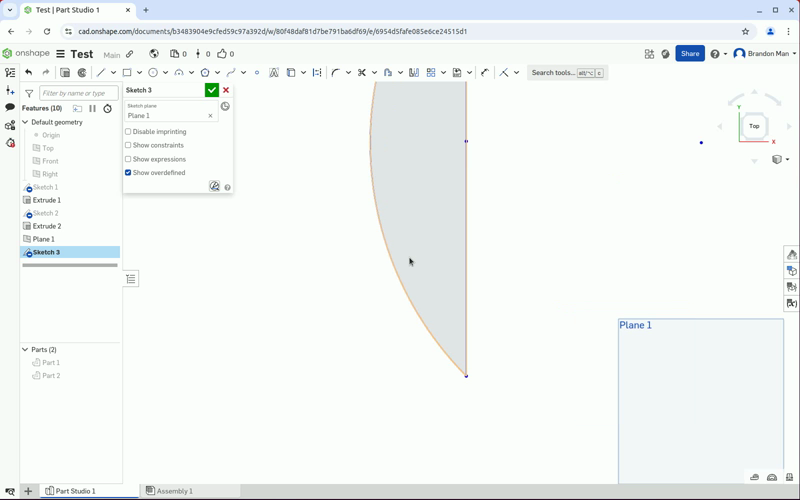
scroll(6)
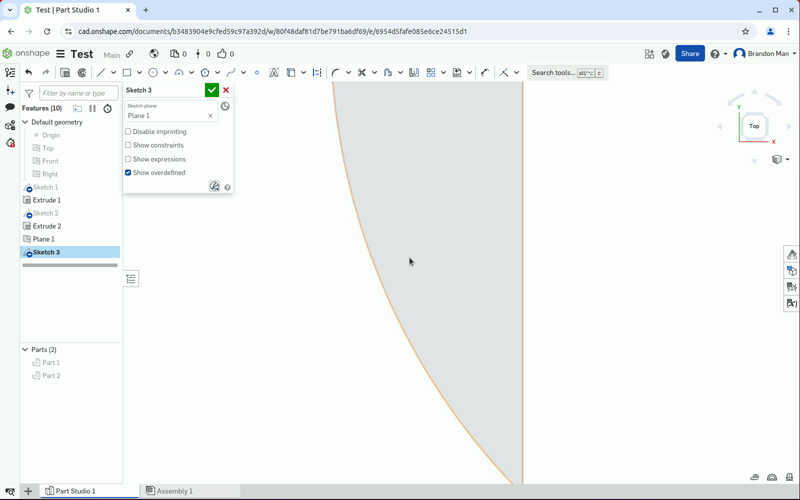
click(409, 257)
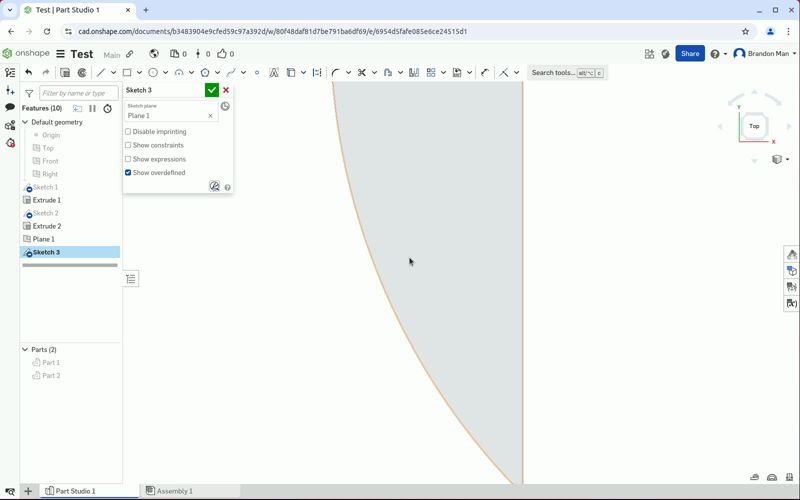
scroll(-6)
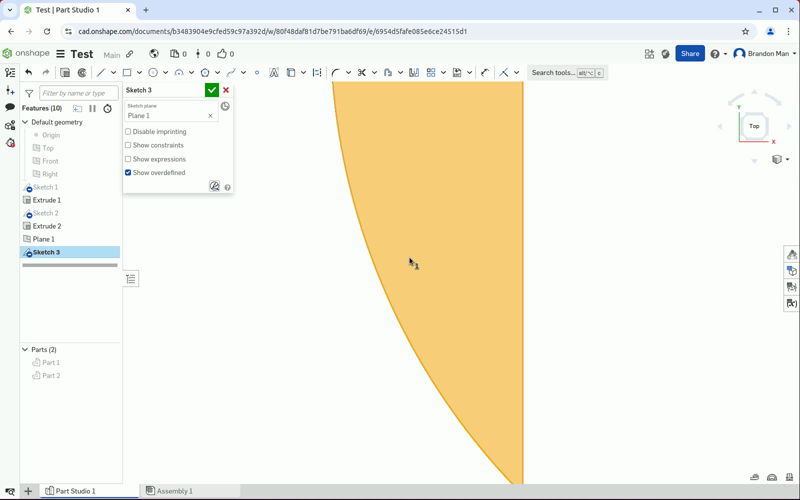
scroll(-6)
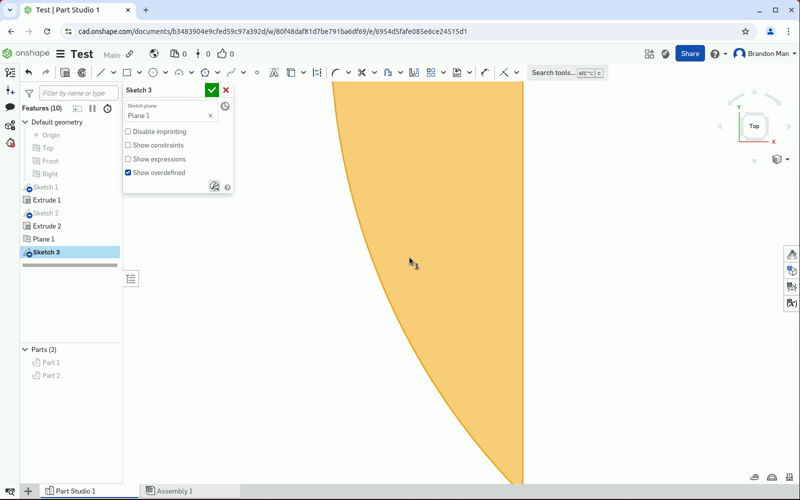
scroll(-6)
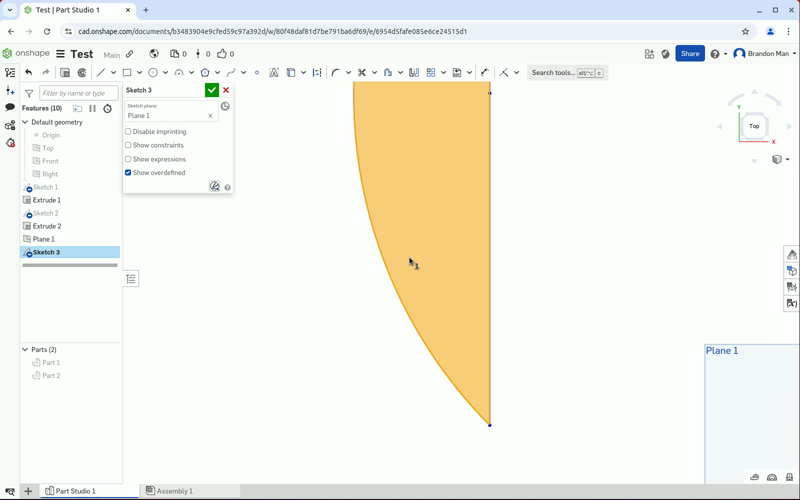
scroll(-6)
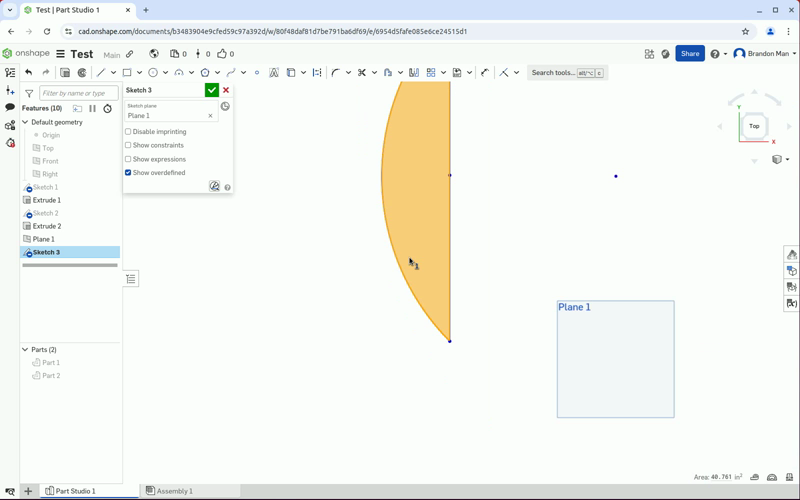
scroll(-6)
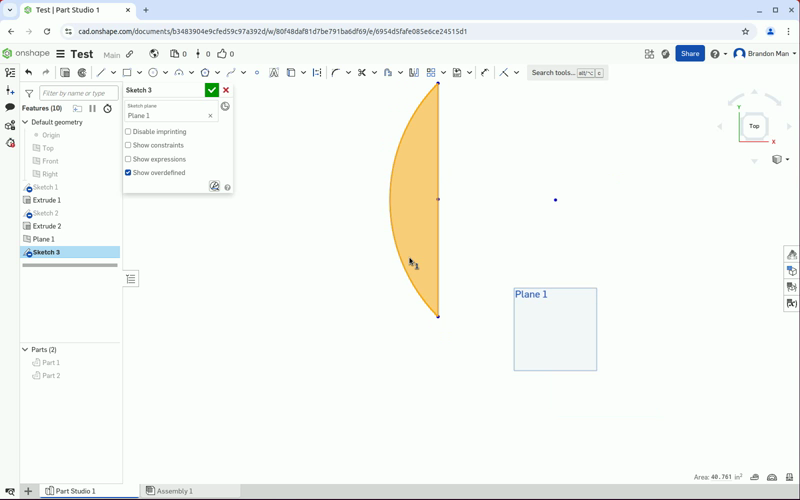
scroll(-6)
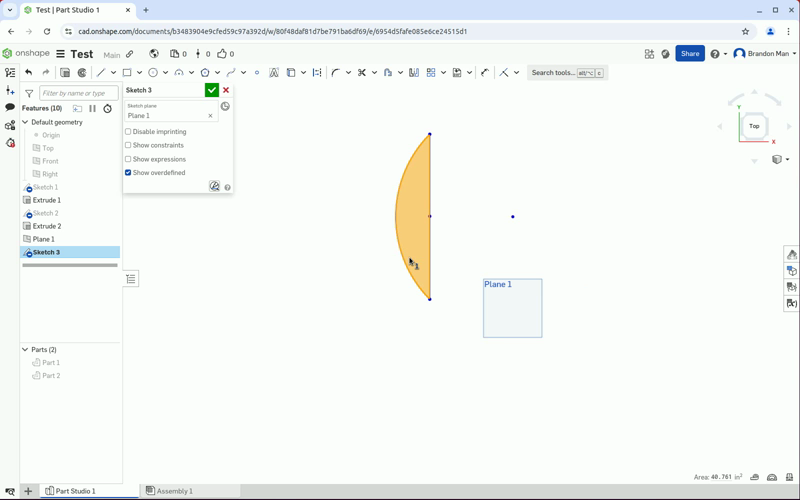
scroll(-6)
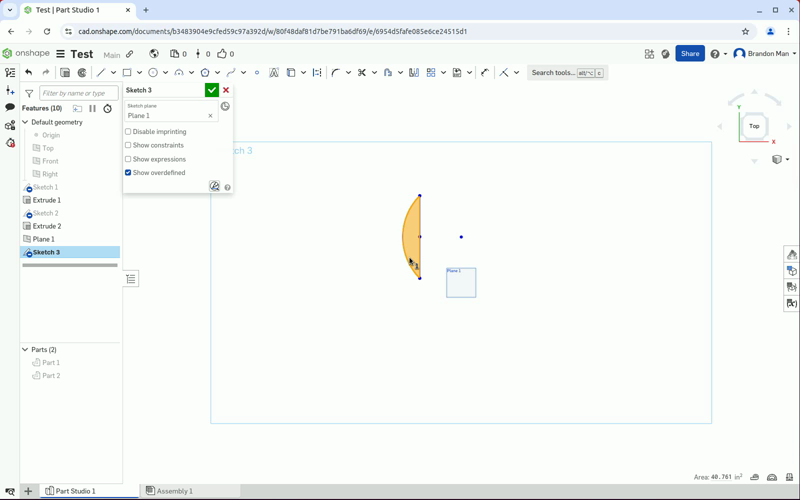
mouse_move(73, 352)
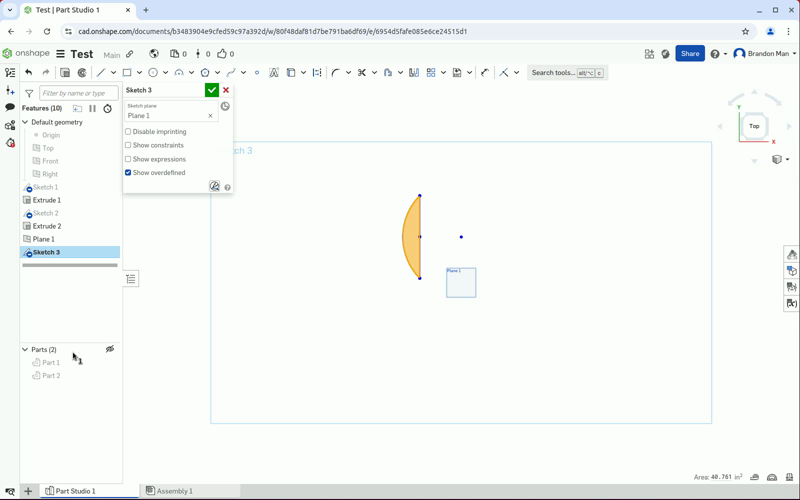
key(shift+y)
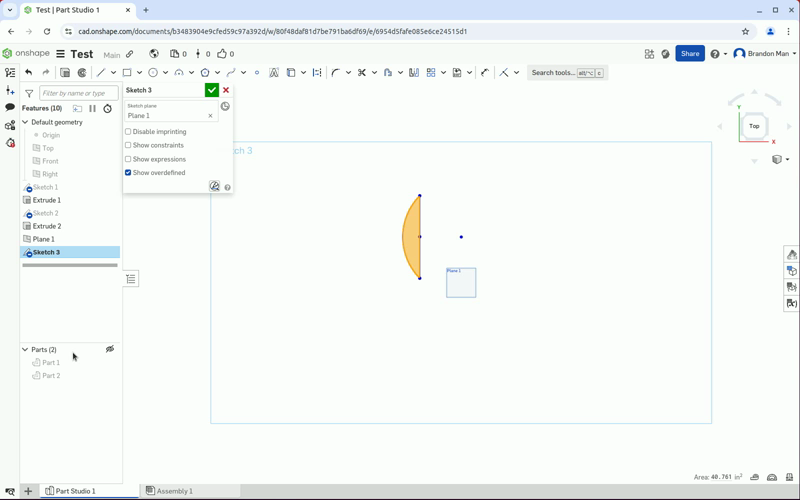
key(shift+e)
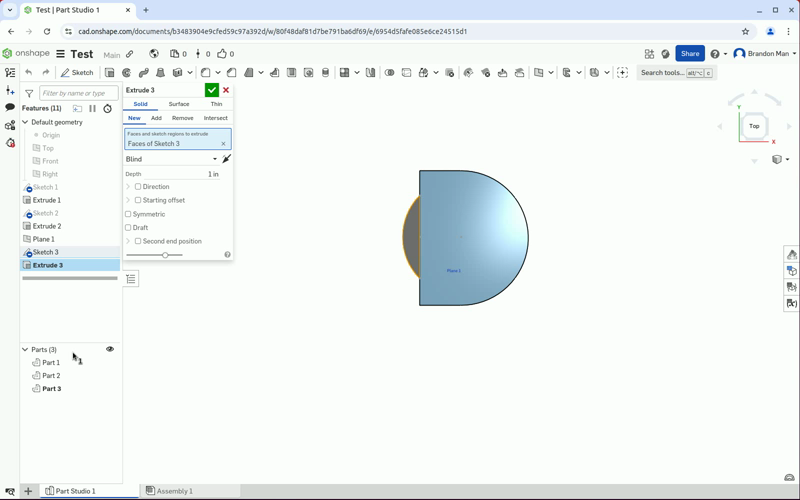
mouse_move(143, 106)
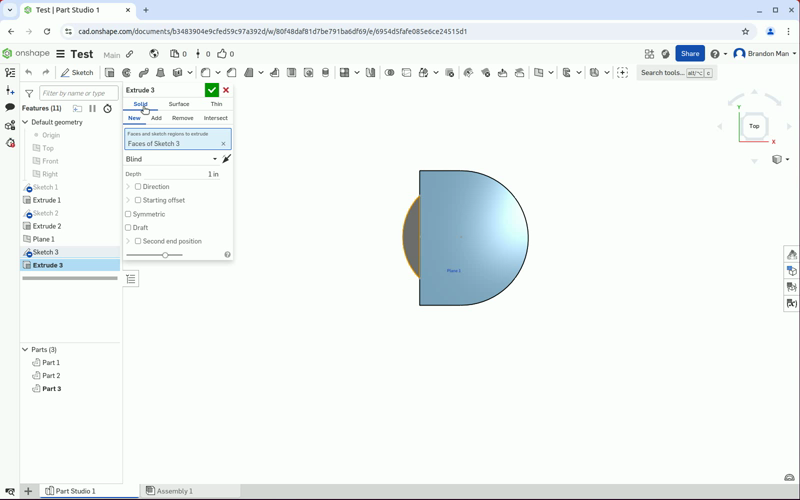
click(143, 106)
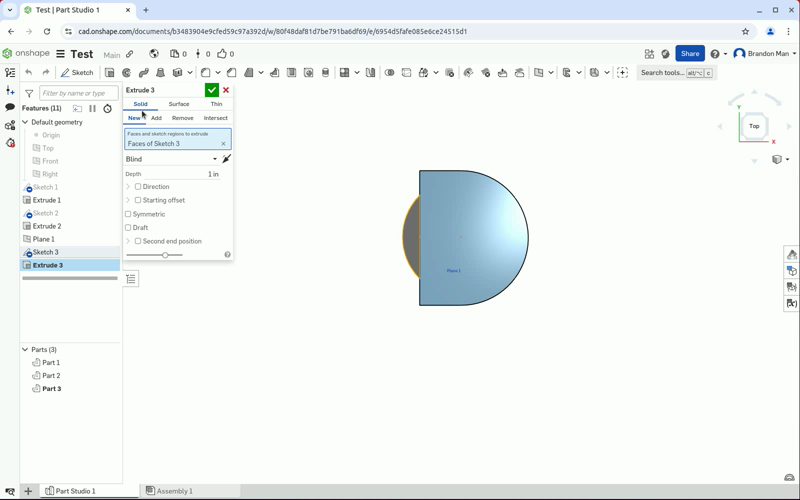
mouse_move(137, 120)
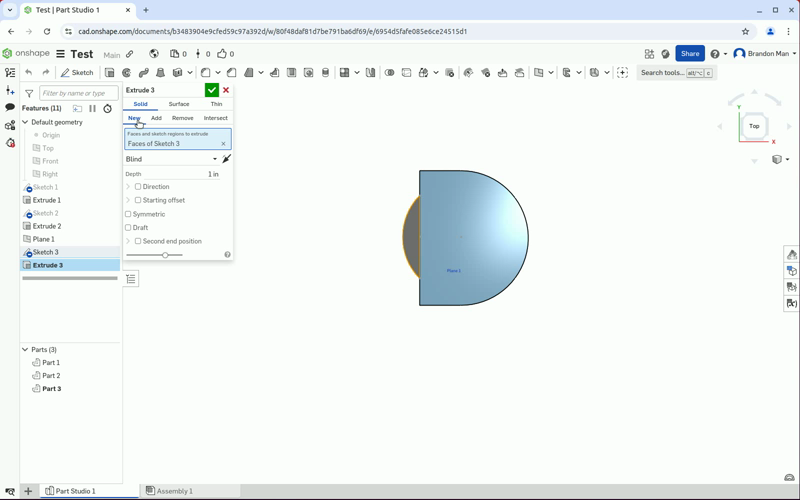
click(137, 120)
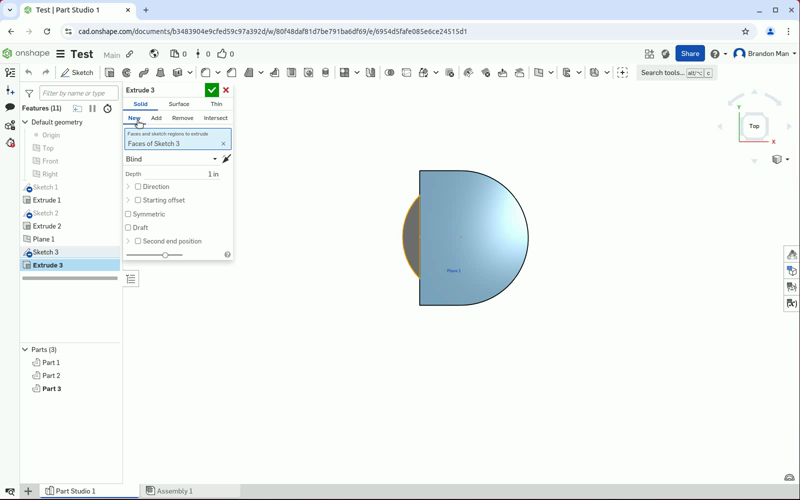
key(tab, 4)
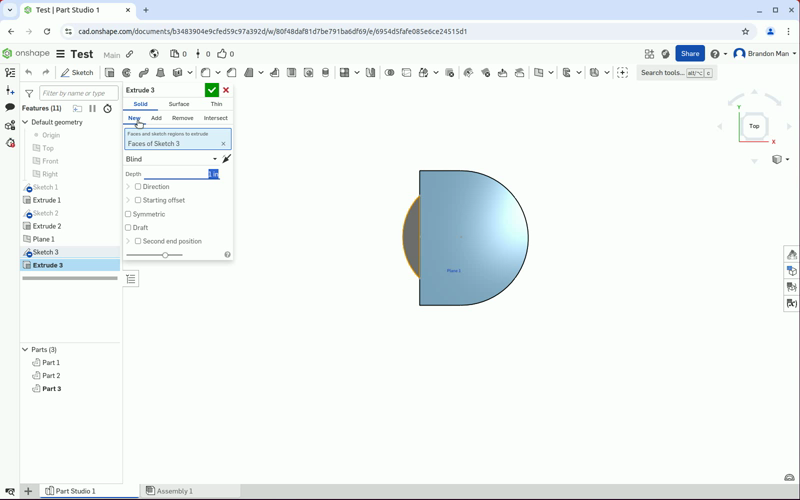
text(-3.611)
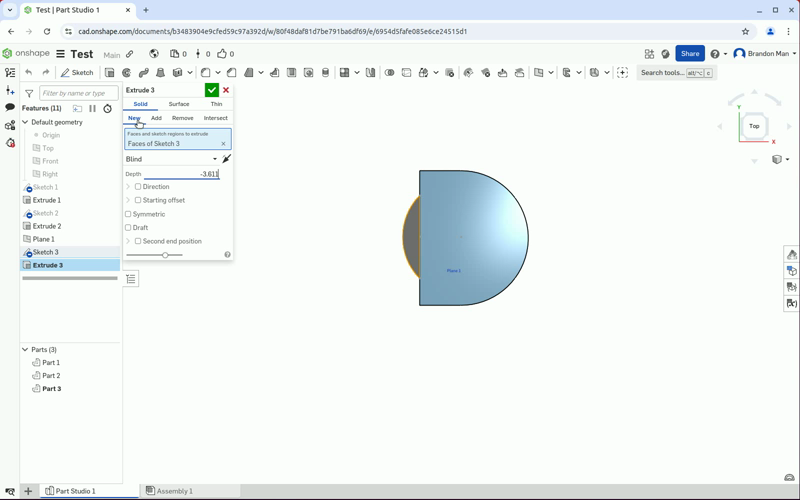
key(enter)
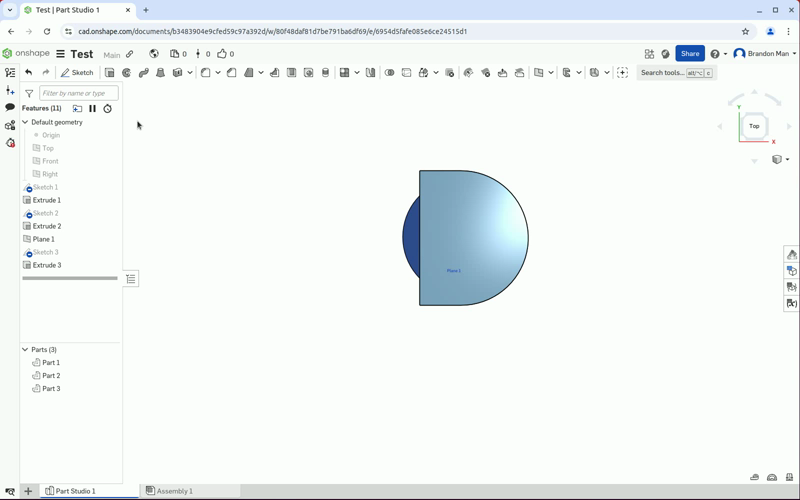
key(shift+h)
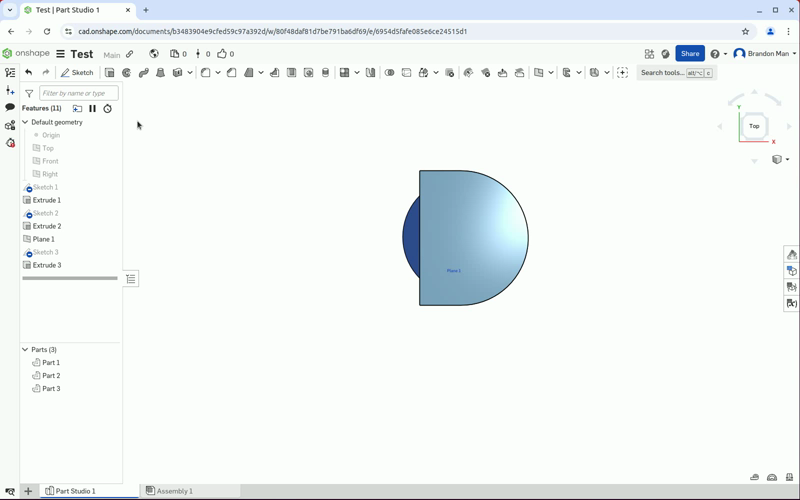
key(shift+h)
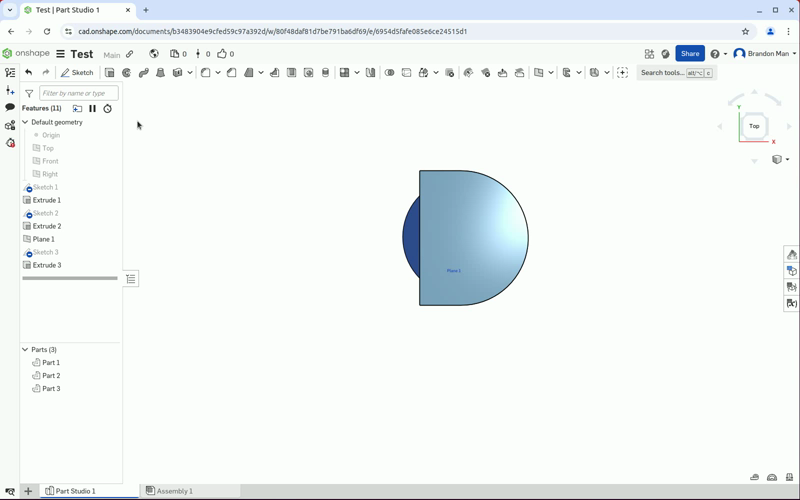
mouse_move(73, 189)
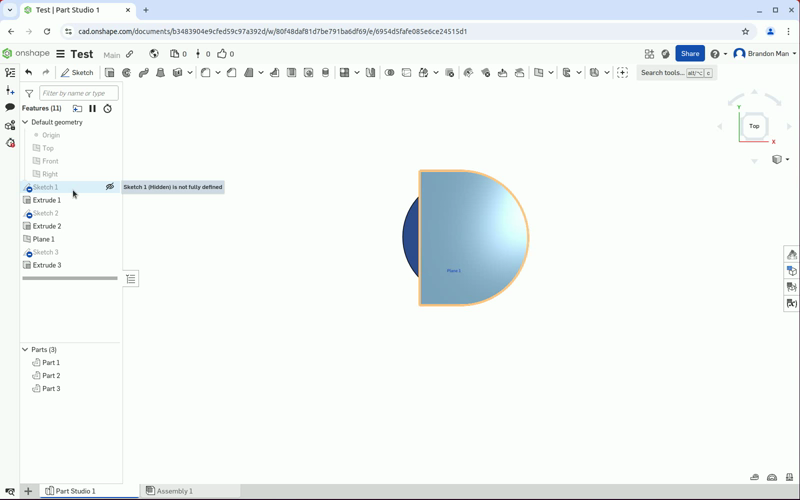
click(73, 189)
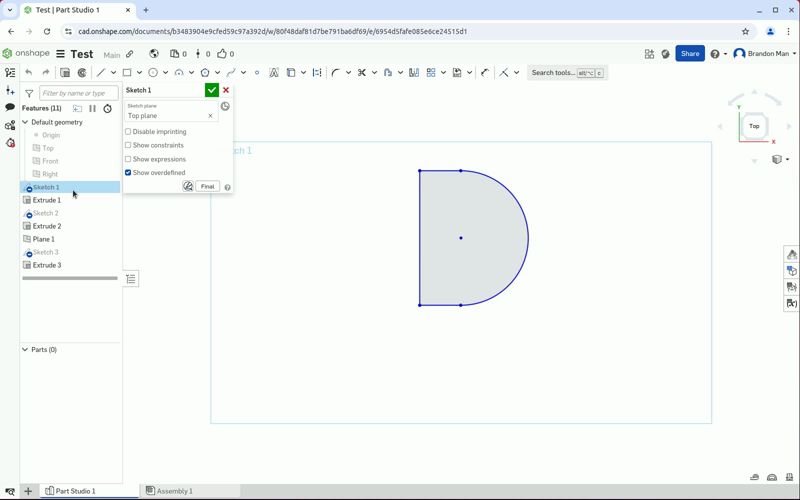
mouse_move(229, 92)
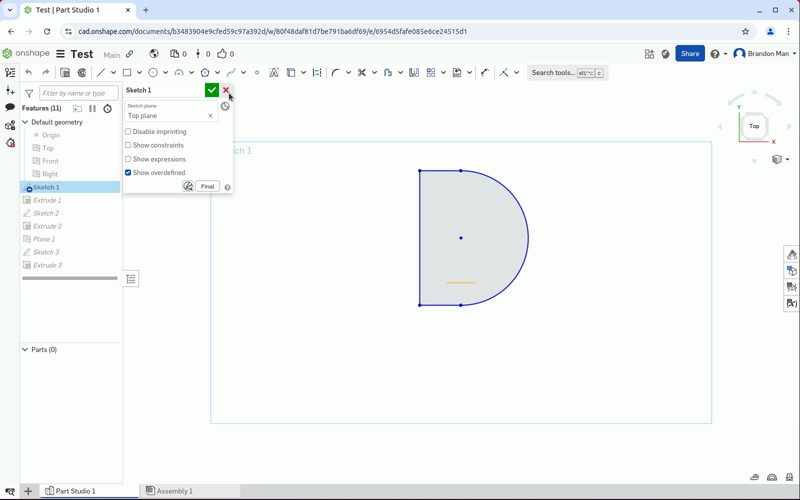
click(229, 92)
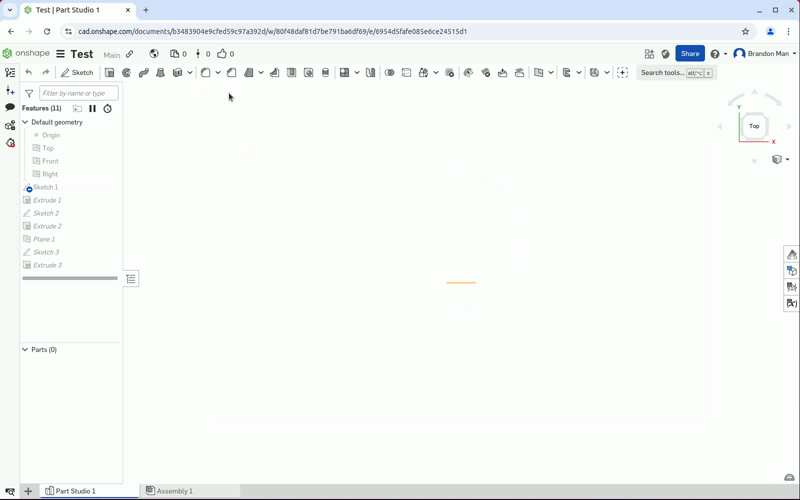
key(shift+s)
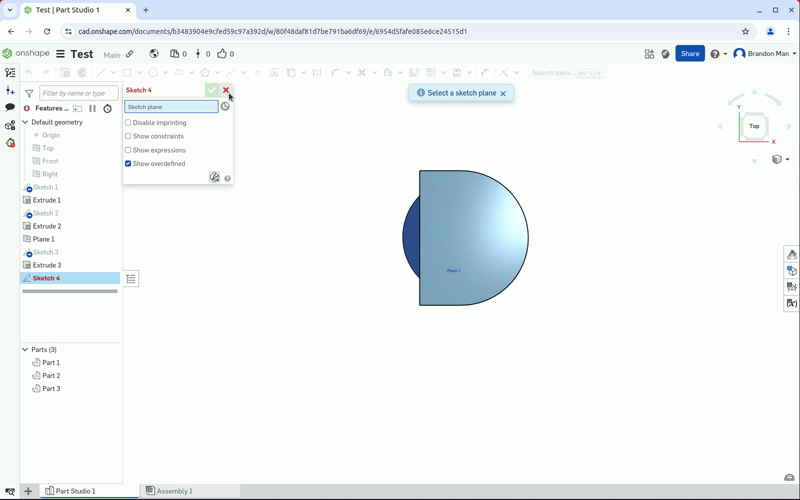
mouse_move(73, 241)
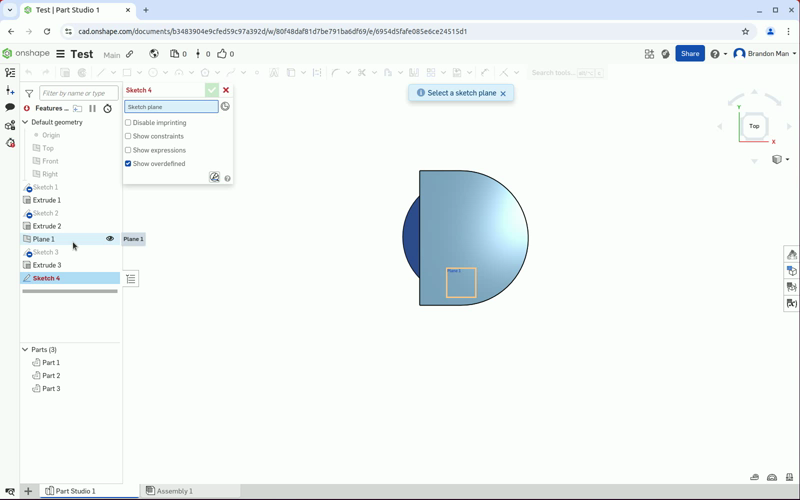
click(73, 241)
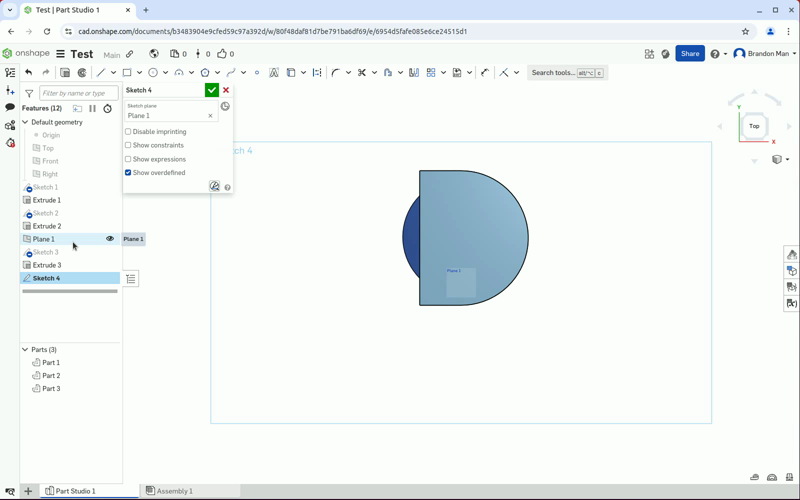
mouse_move(73, 352)
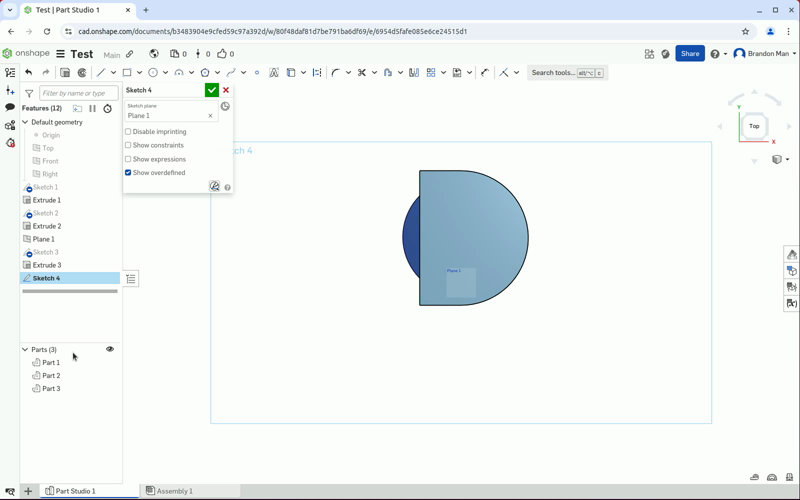
key(y)
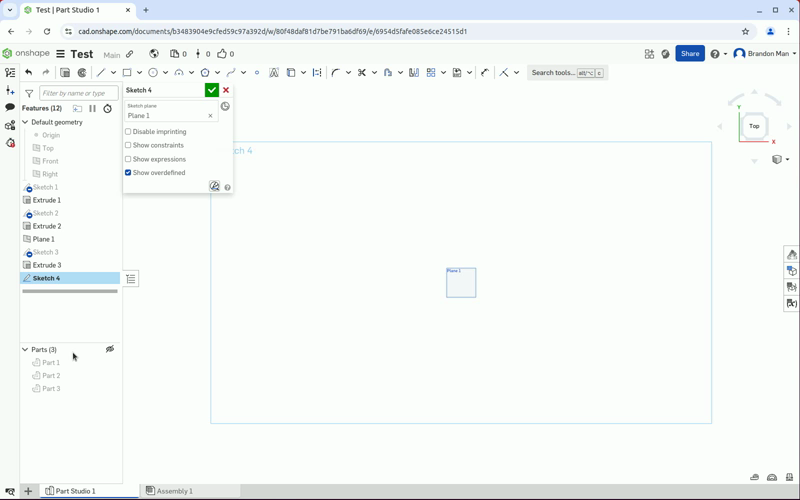
key(c)
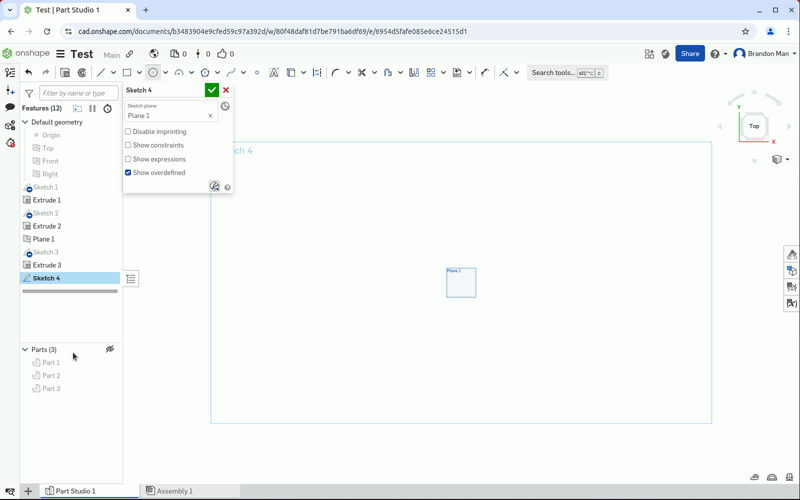
key_down(shift)
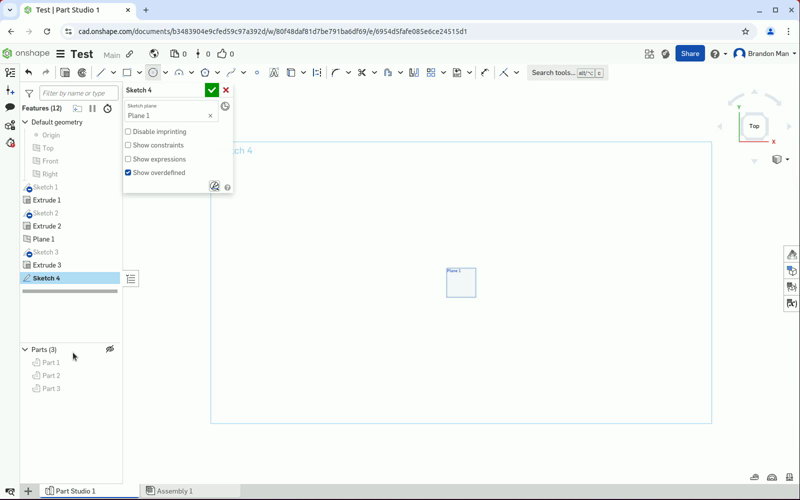
mouse_move(461, 237)
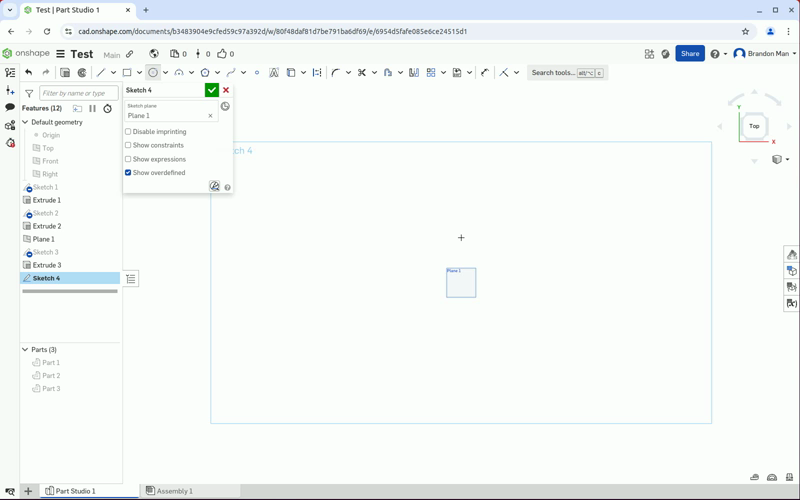
click(461, 237)
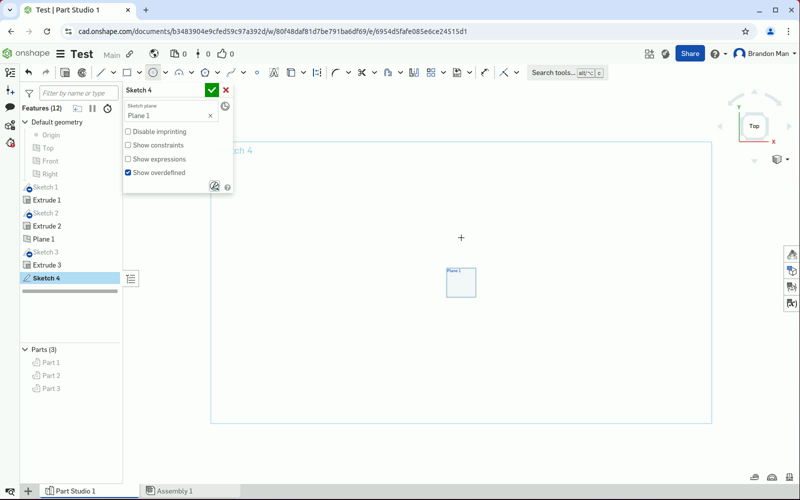
key_up(shift)
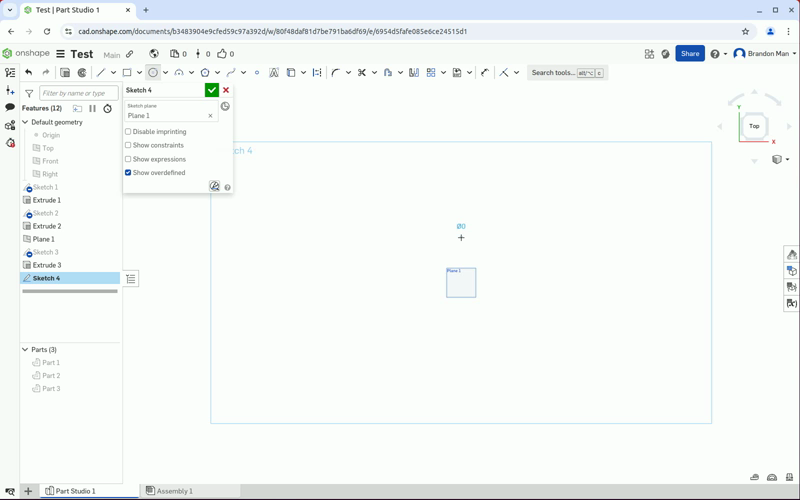
mouse_move(503, 237)
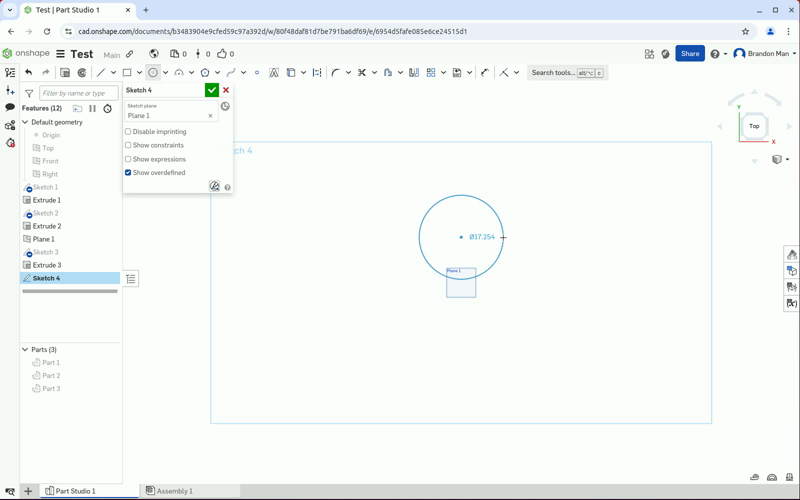
click(503, 237)
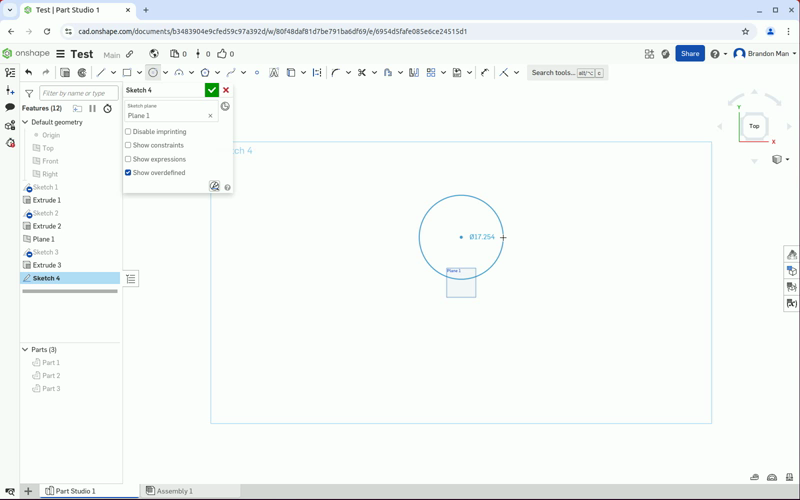
key(esc)
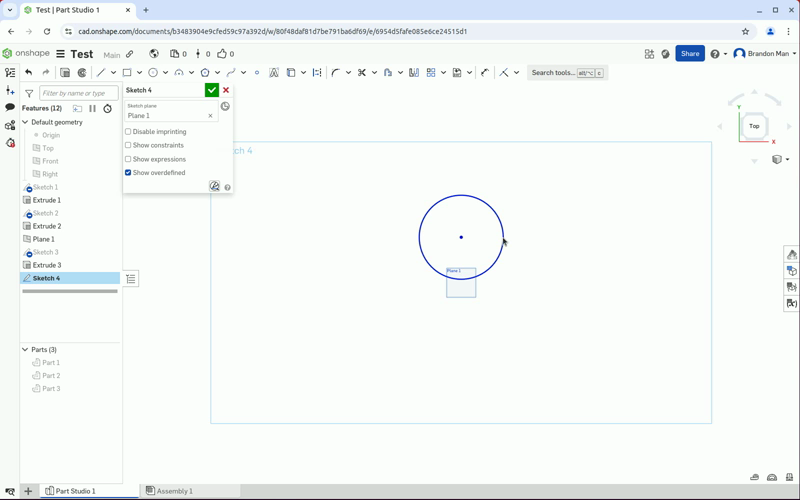
mouse_move(485, 220)
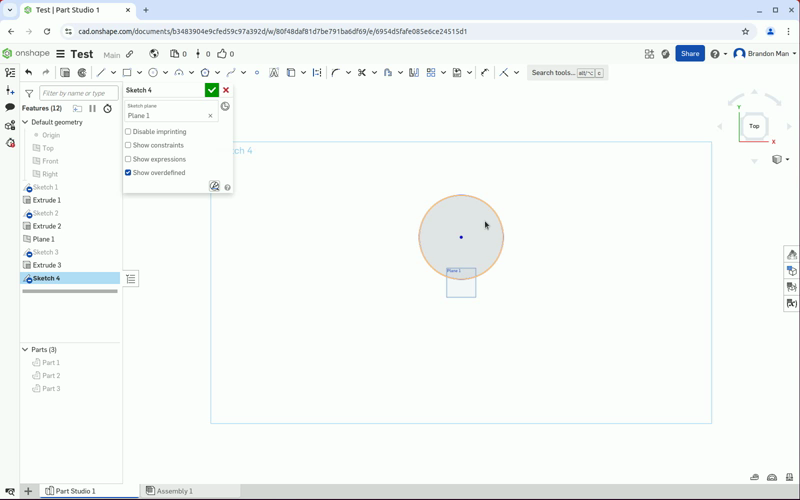
click(485, 220)
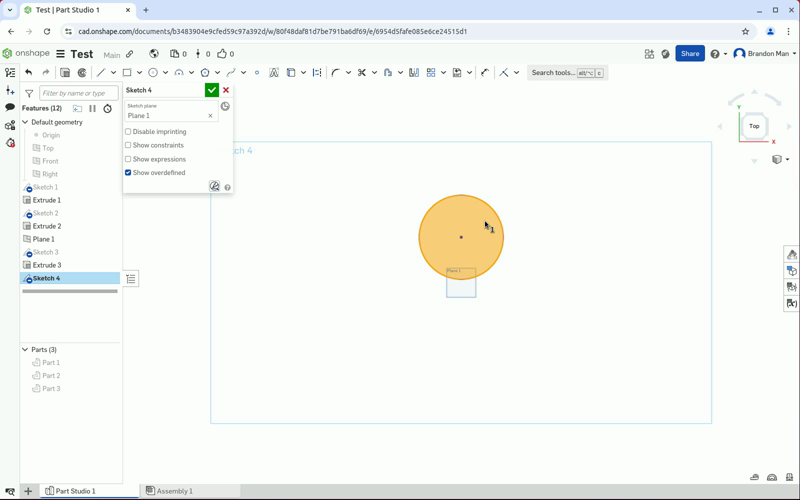
mouse_move(73, 352)
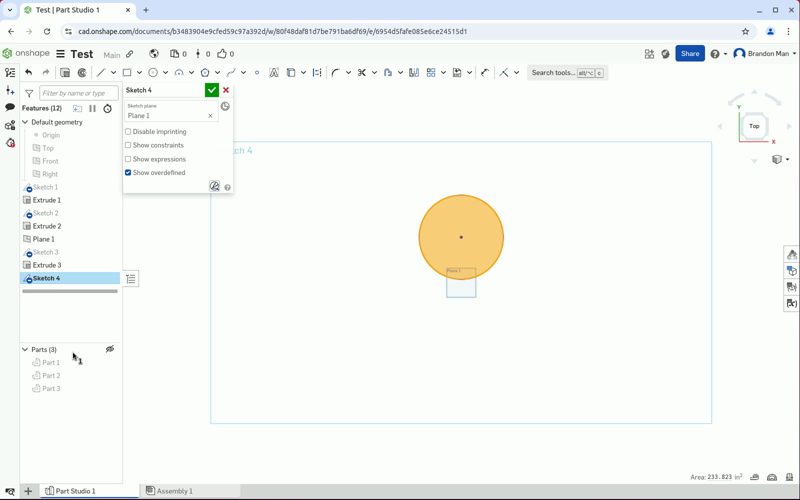
key(shift+y)
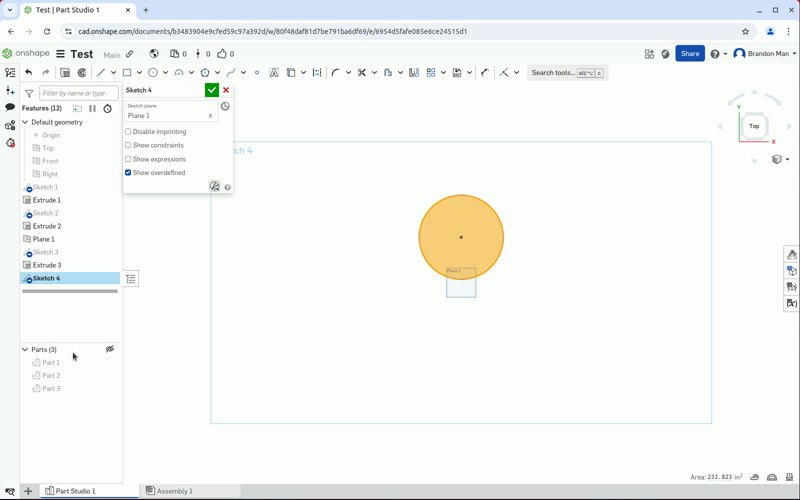
key(shift+e)
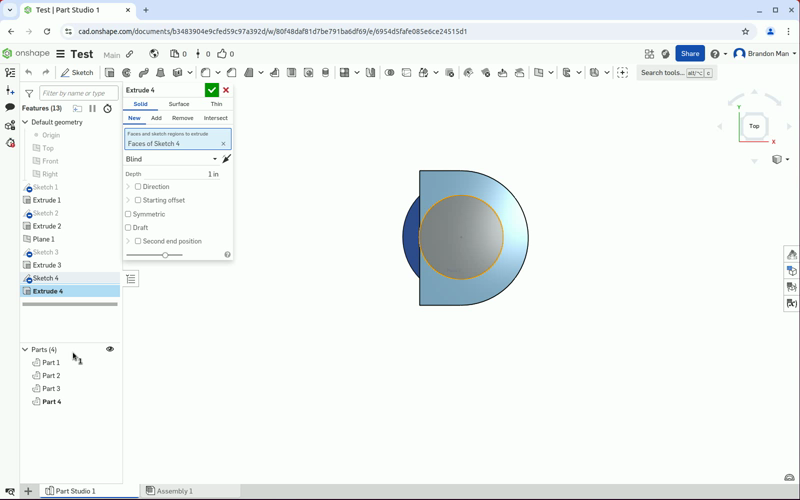
mouse_move(143, 106)
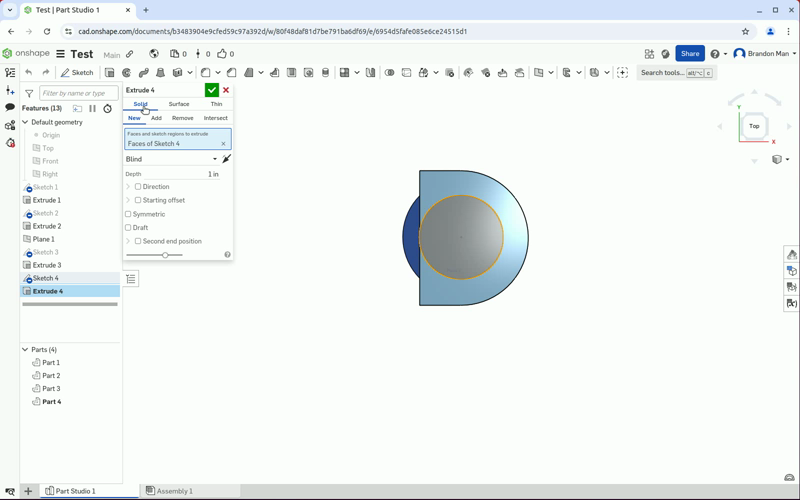
click(143, 106)
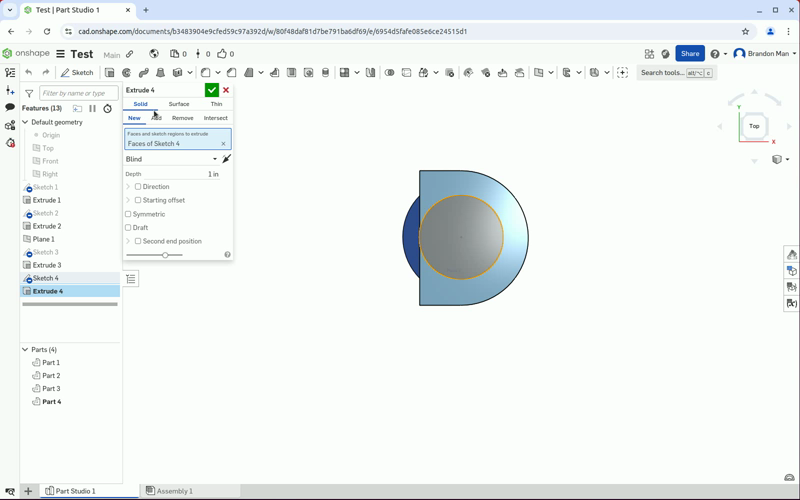
mouse_move(186, 120)
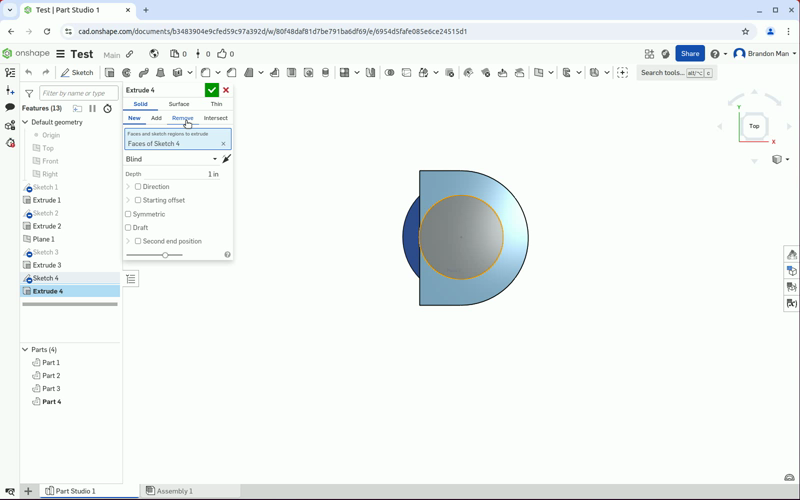
click(186, 120)
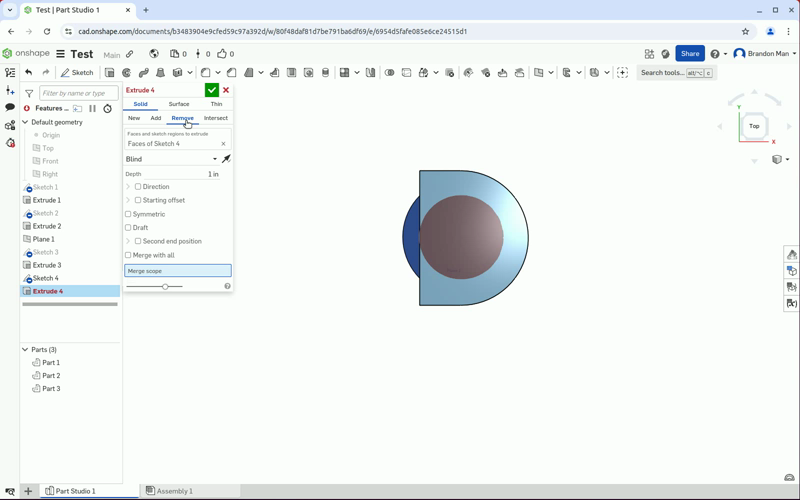
key(tab, 4)
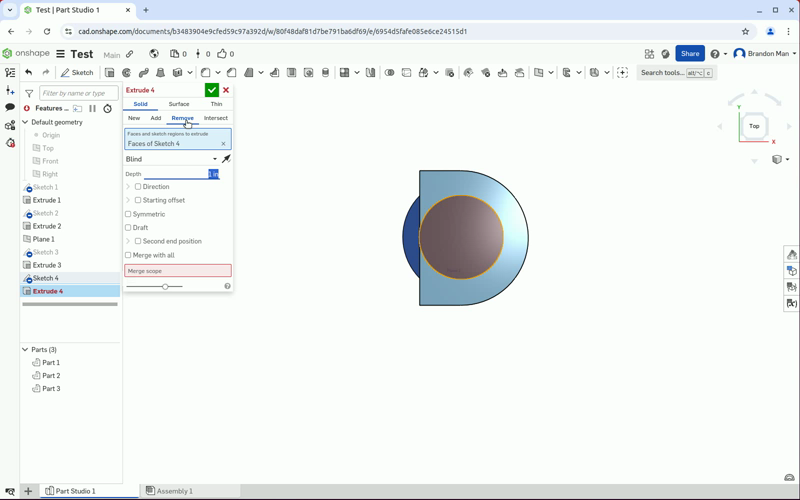
text(3.611)
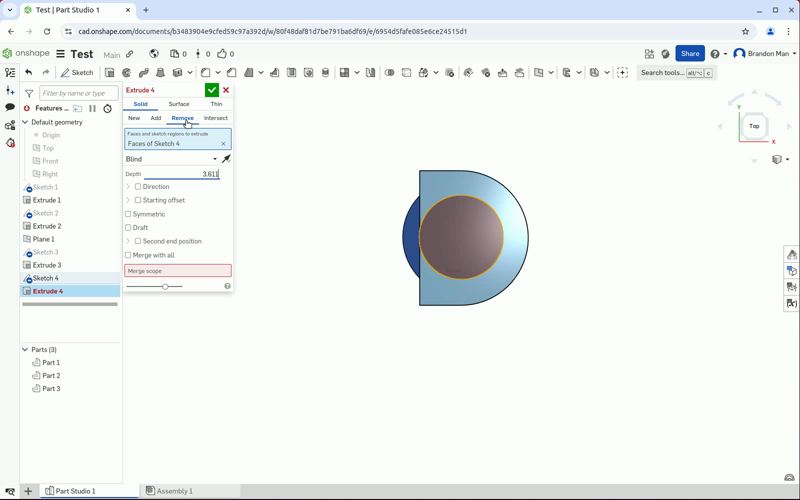
key(tab, 6)
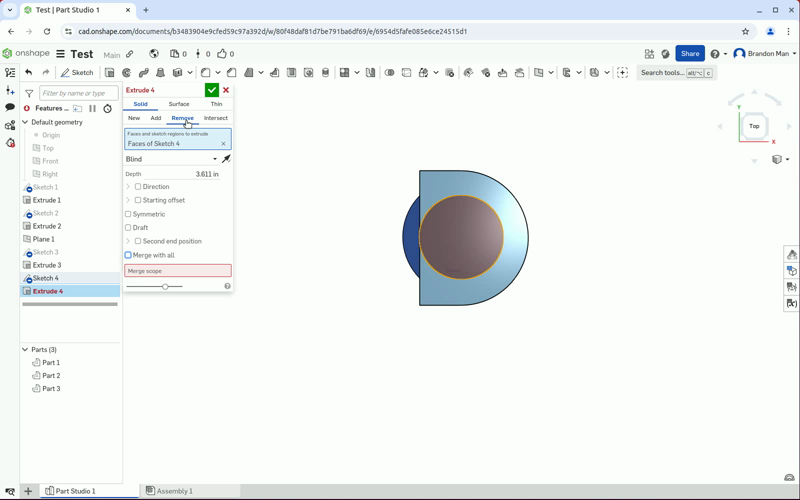
key(space)
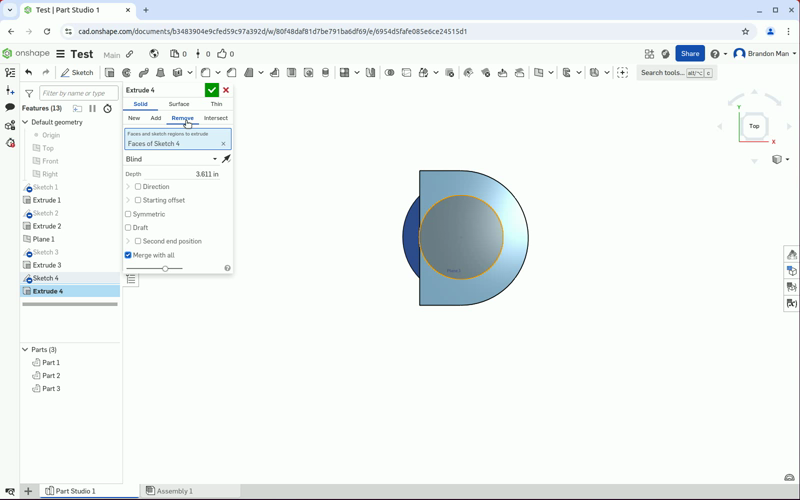
key(enter)
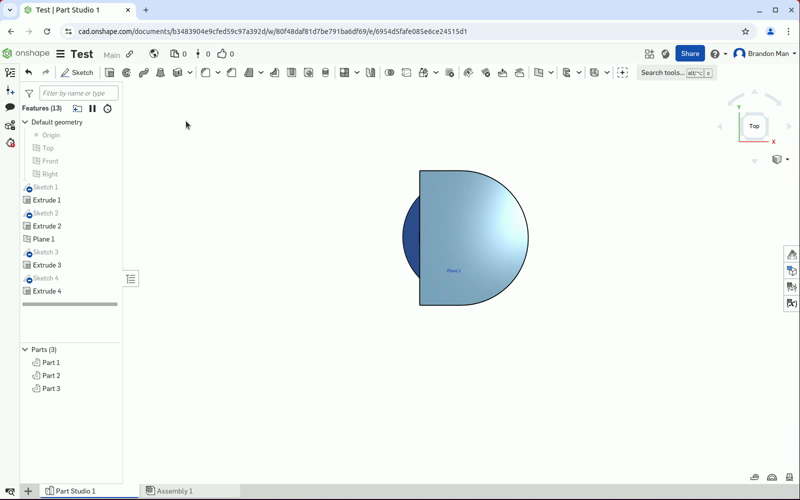
key(shift+h)
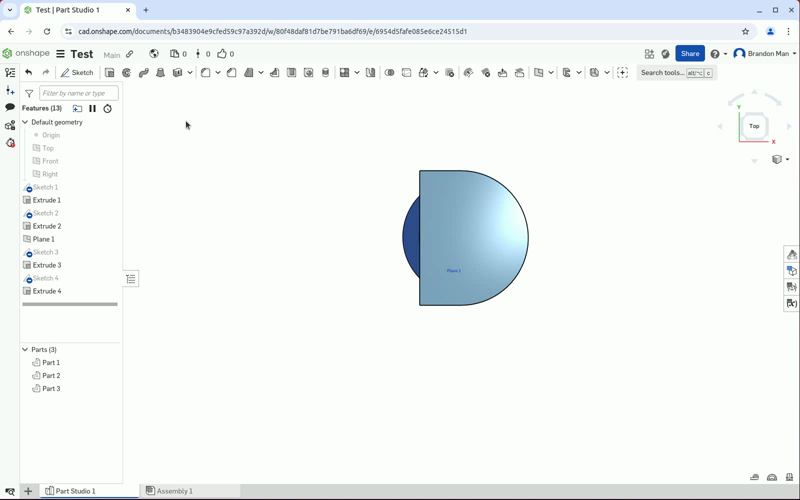
key(shift+h)
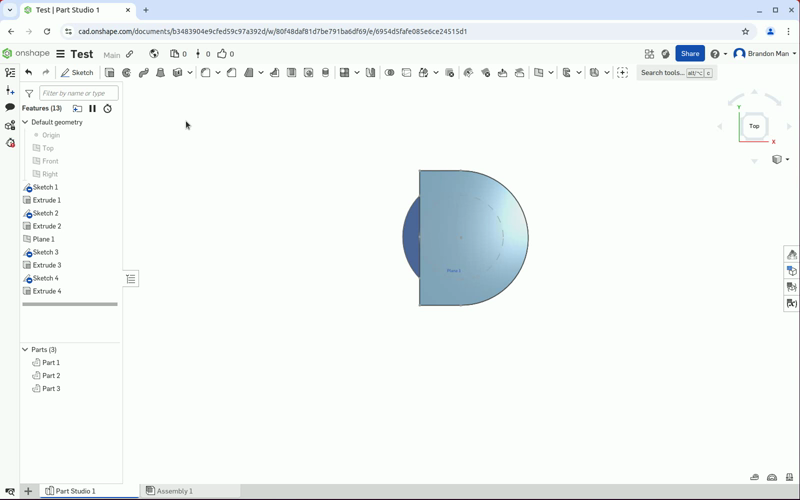
key(shift+7)
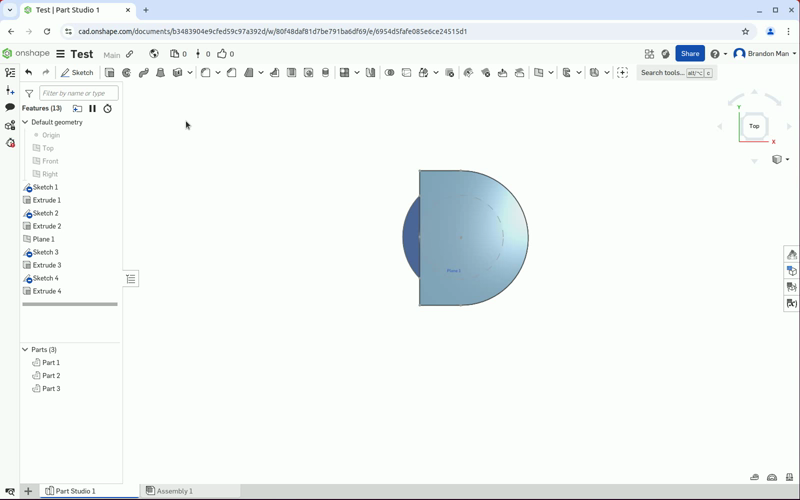
key(up, 3)
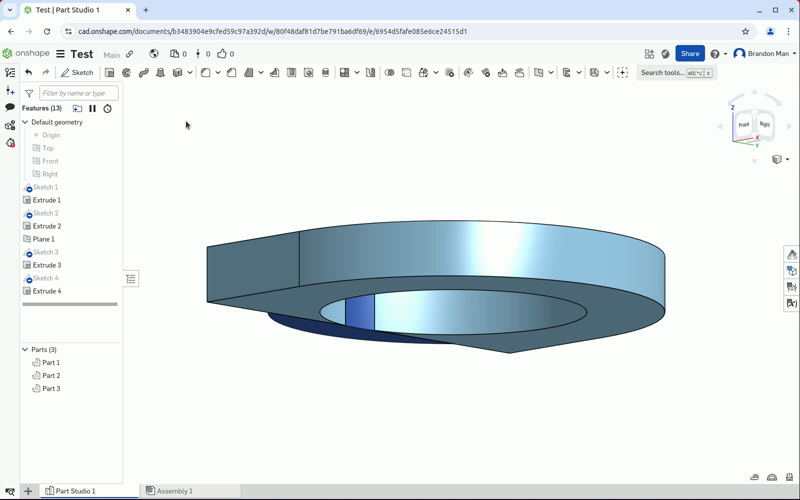
key(left, 3)
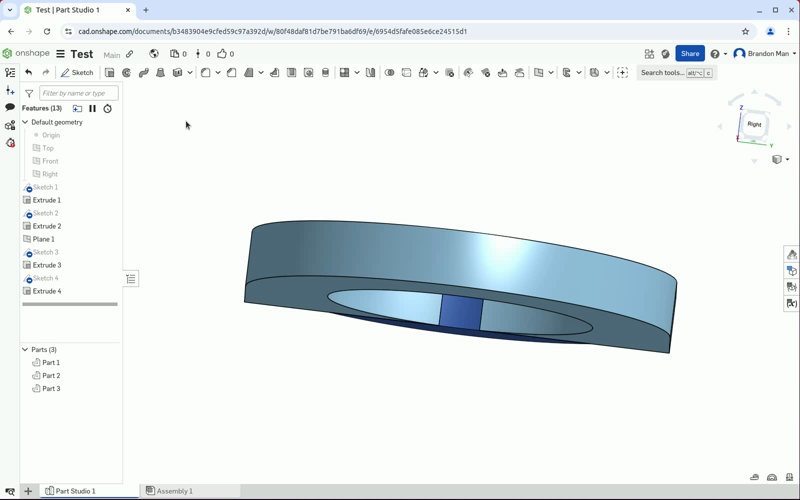
key(right, 3)
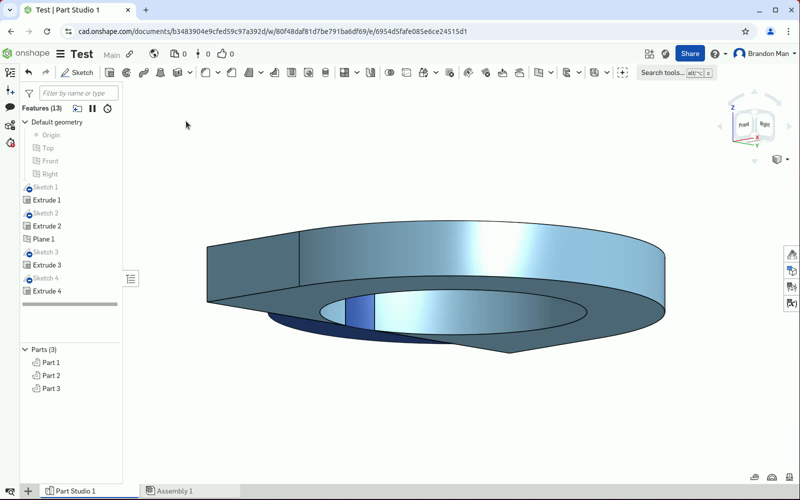
key(down, 3)
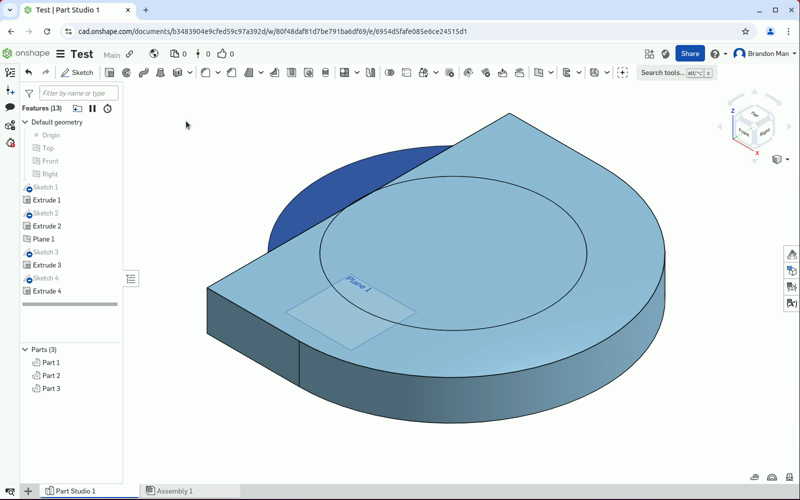
mouse_move(73, 189)
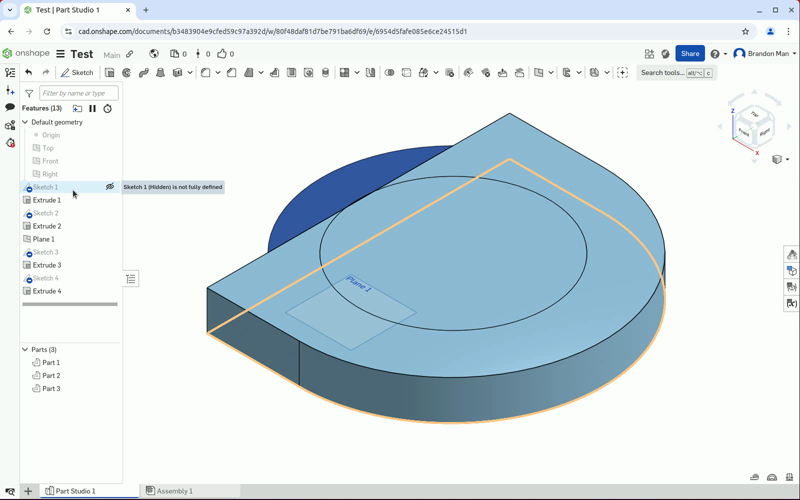
click(73, 189)